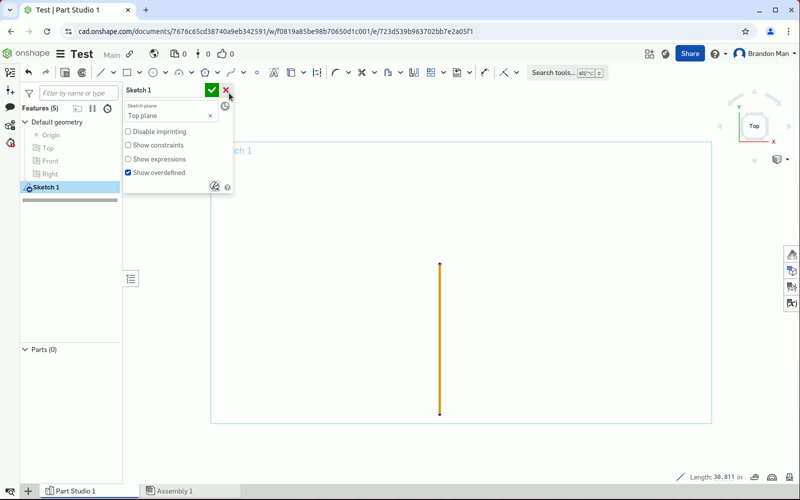
key(shift+h)
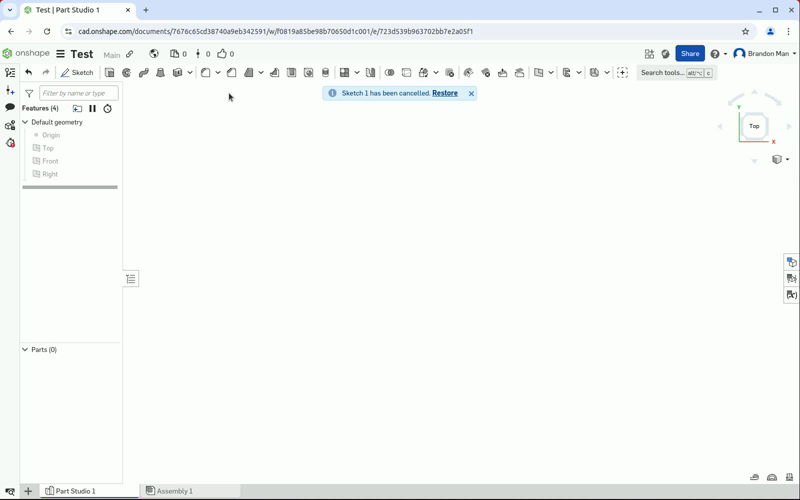
mouse_move(73, 352)
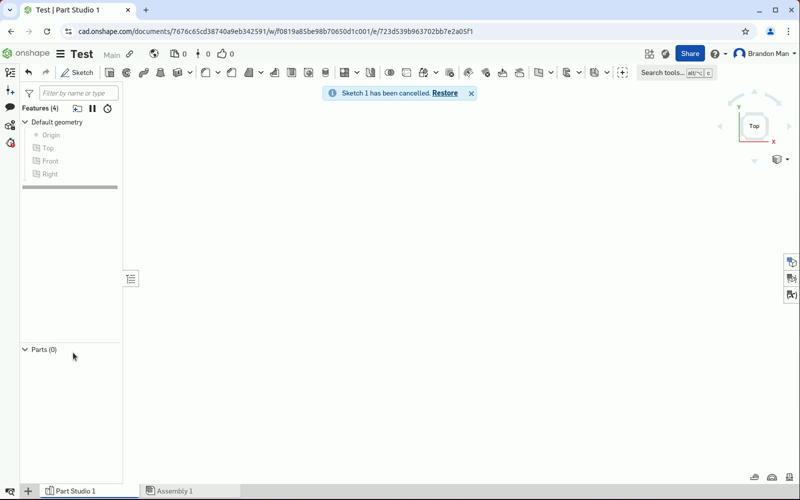
key(y)
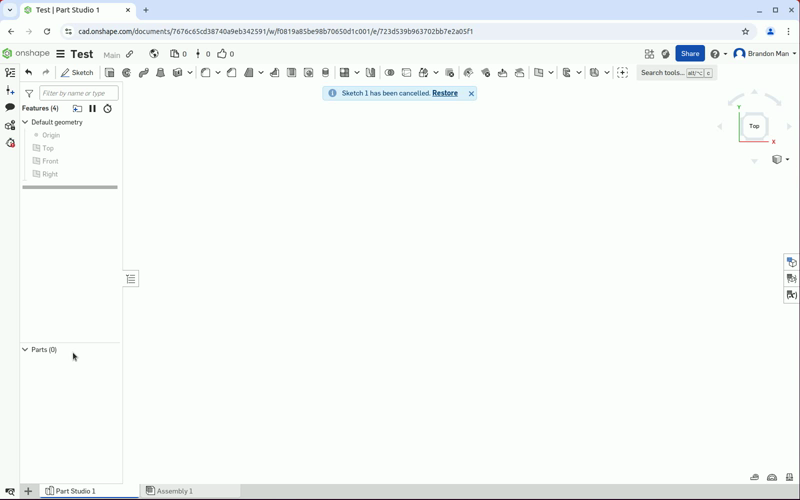
key(shift+p)
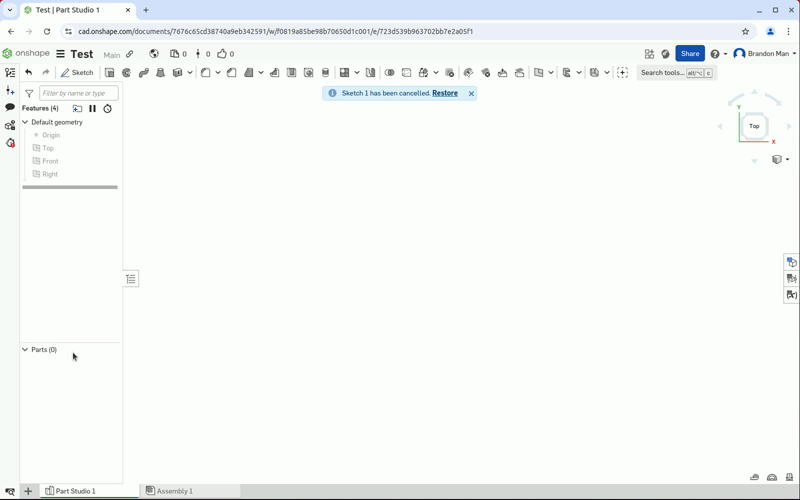
key(space)
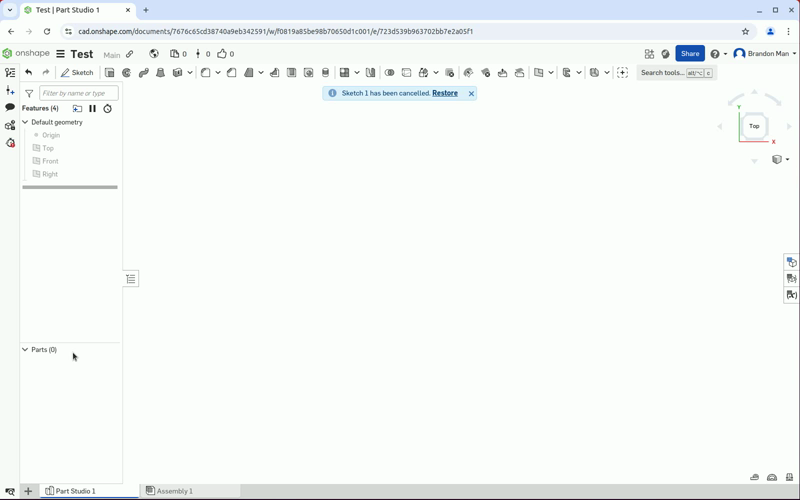
key_down(shift)
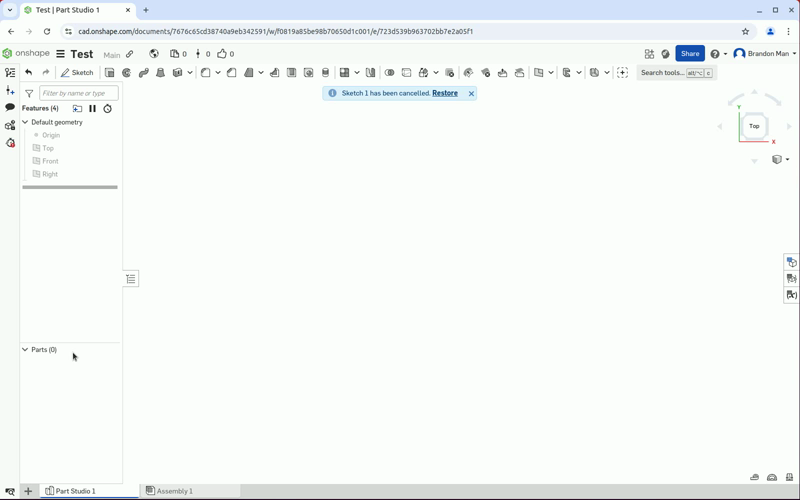
key(up)
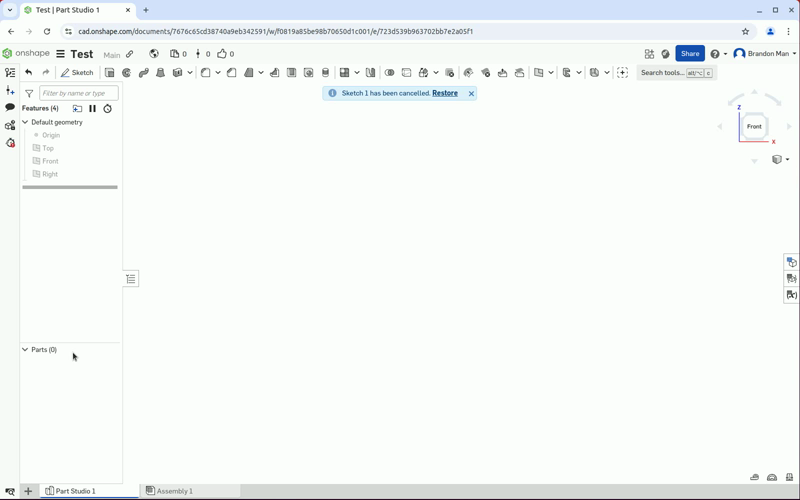
key_up(shift)
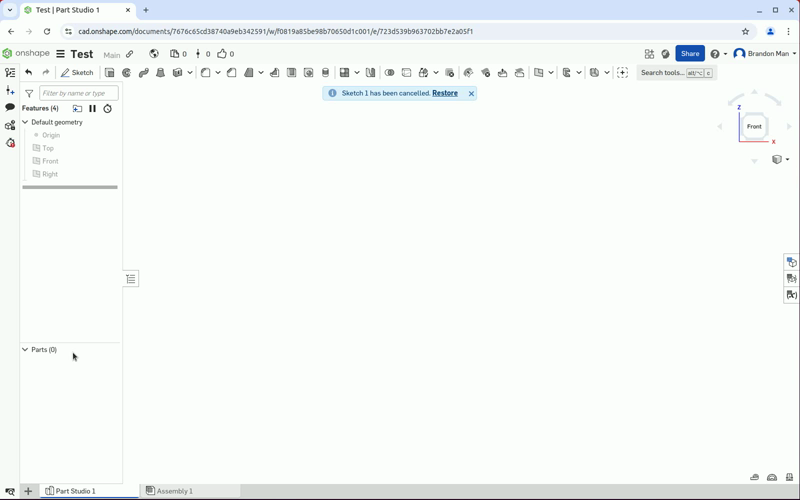
mouse_move(73, 352)
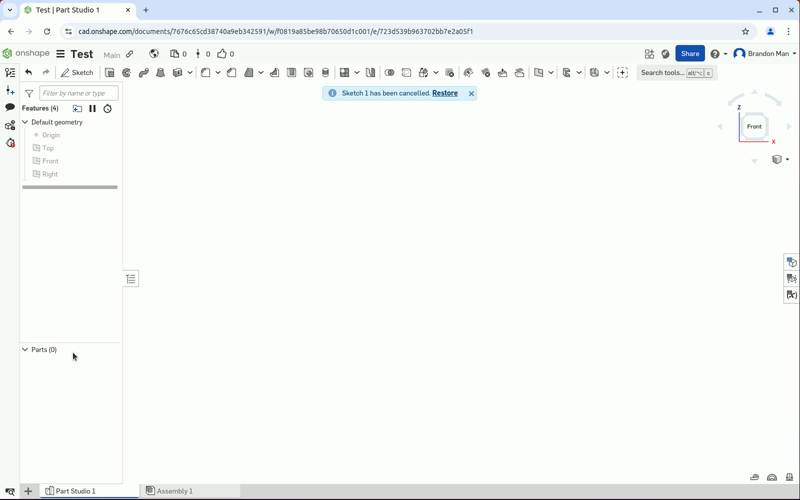
key(shift+y)
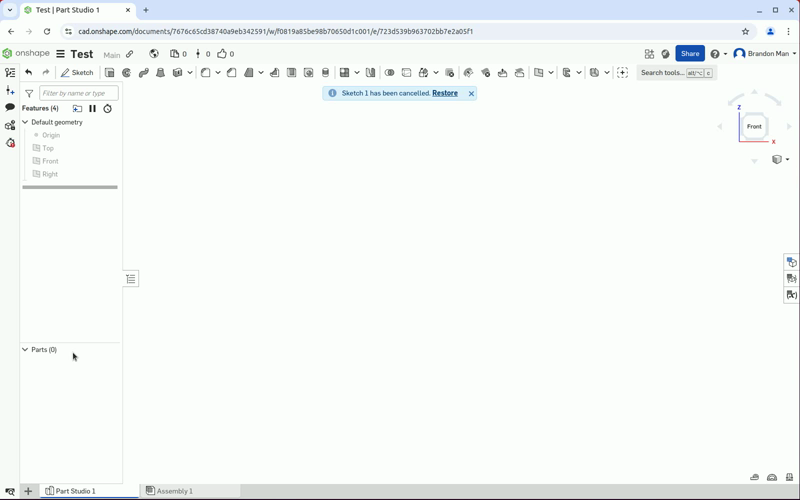
key(shift+s)
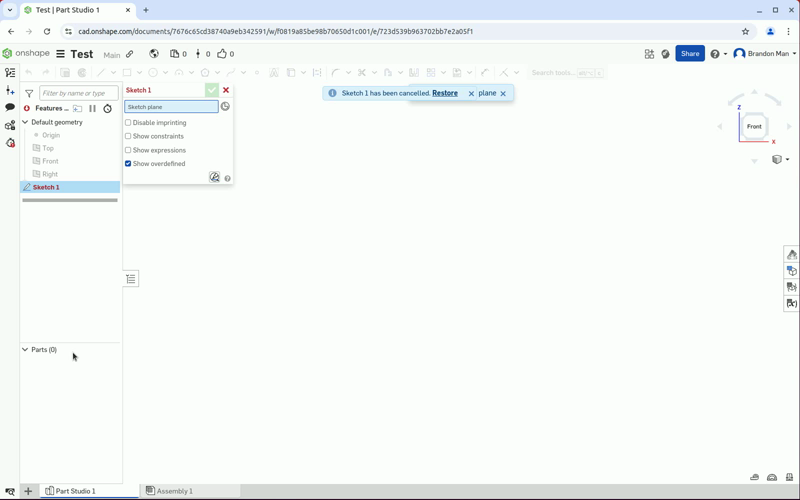
mouse_move(73, 163)
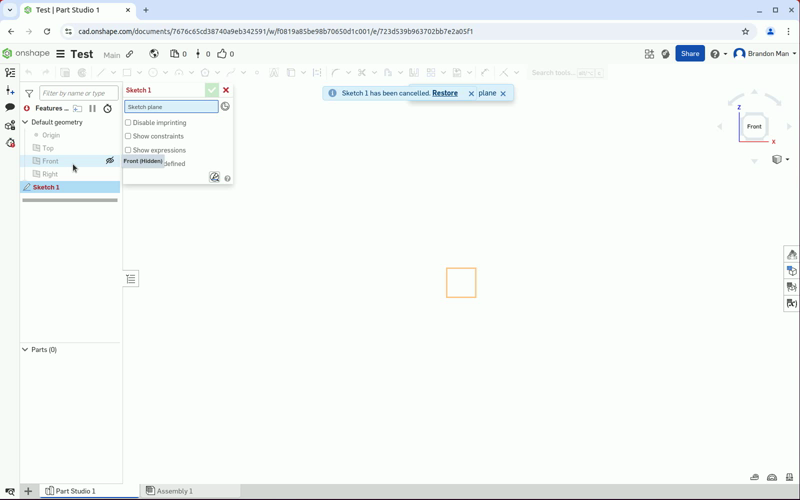
click(73, 163)
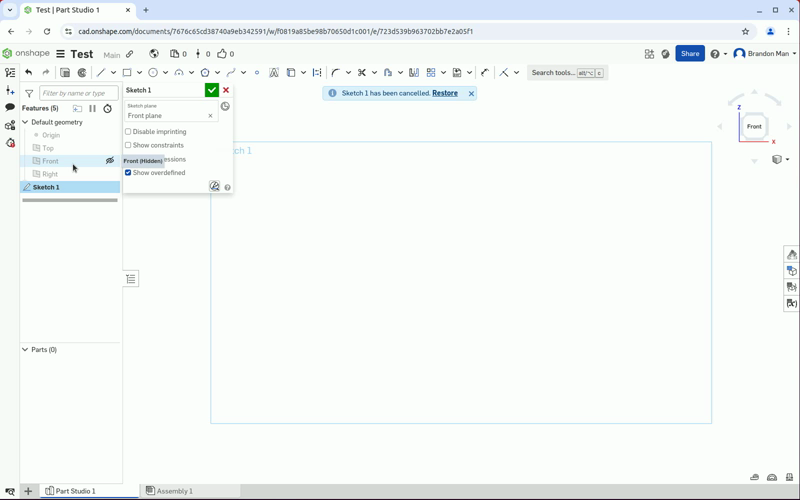
mouse_move(73, 352)
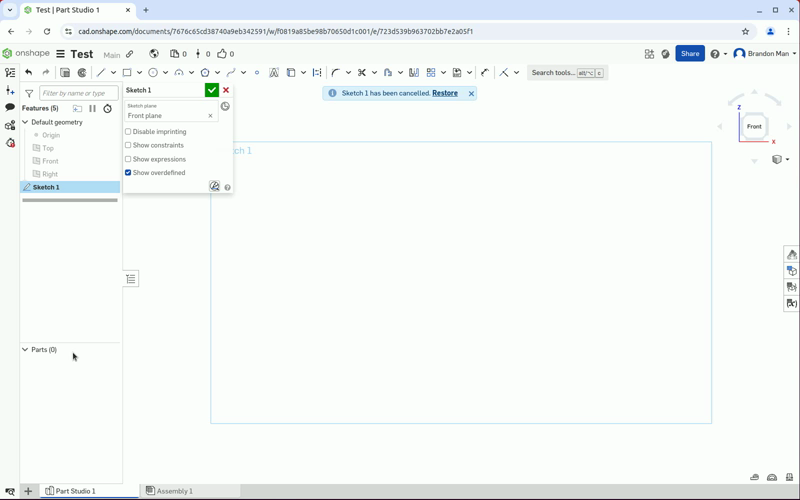
key(y)
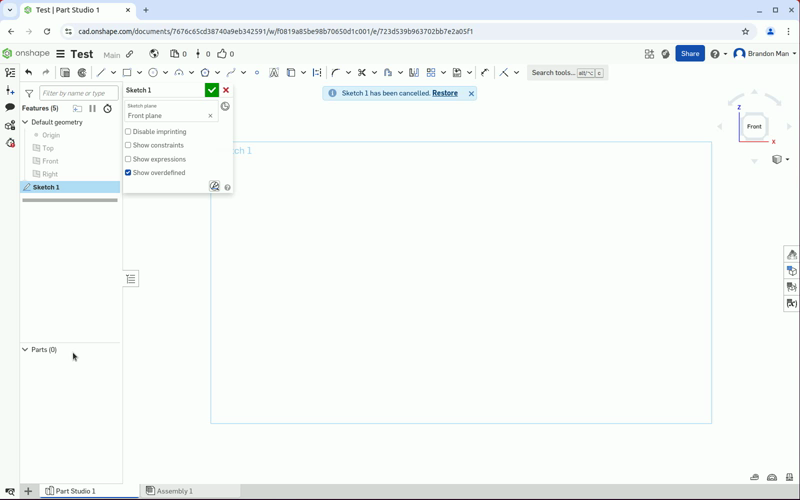
key(l)
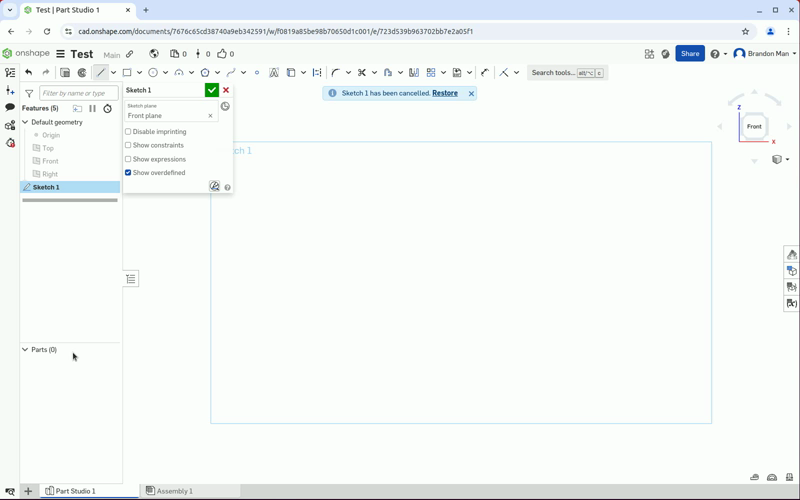
key_down(shift)
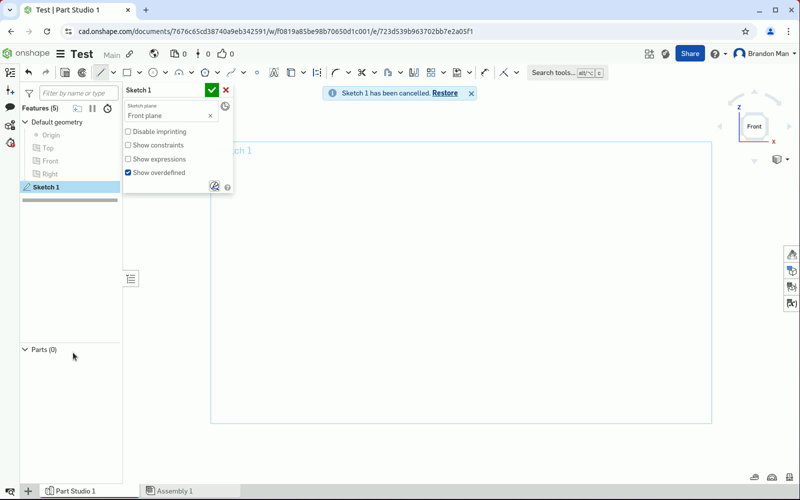
mouse_move(457, 309)
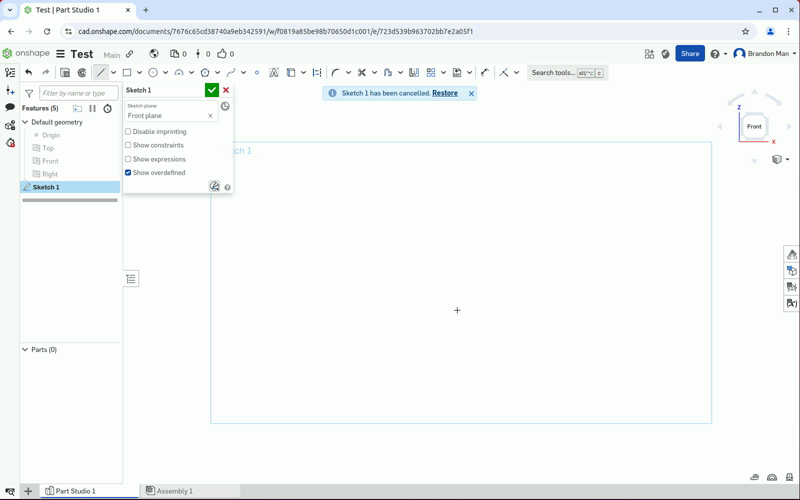
click(457, 309)
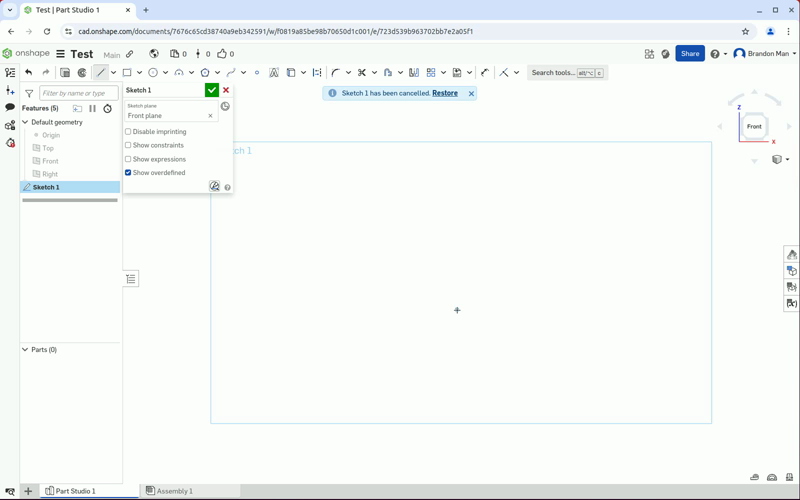
key_up(shift)
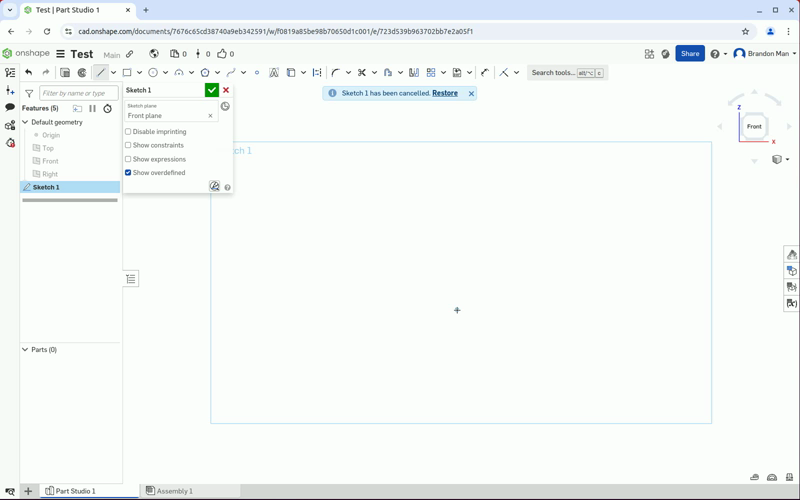
key_down(shift)
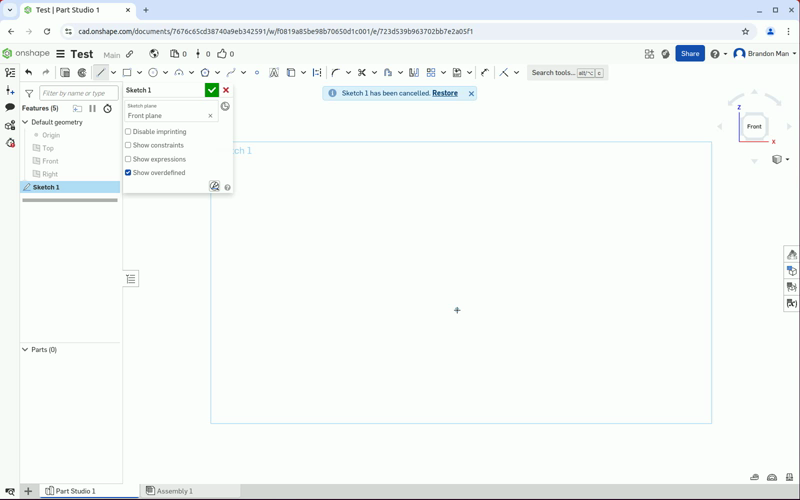
mouse_move(487, 309)
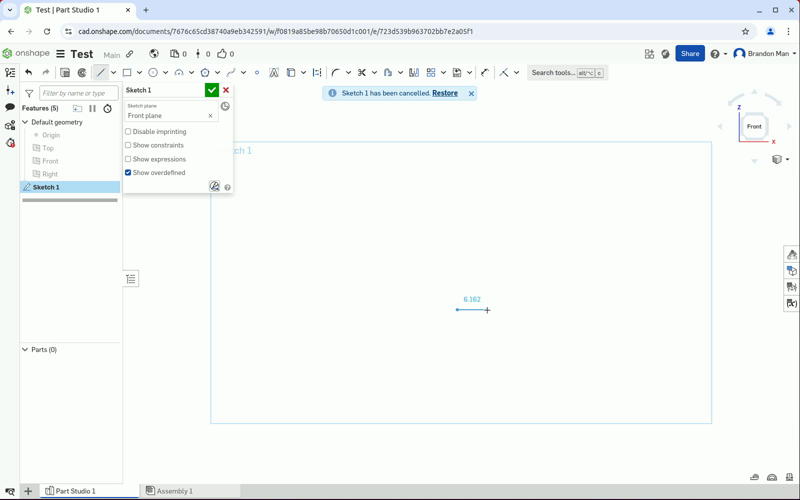
mouse_move(463, 309)
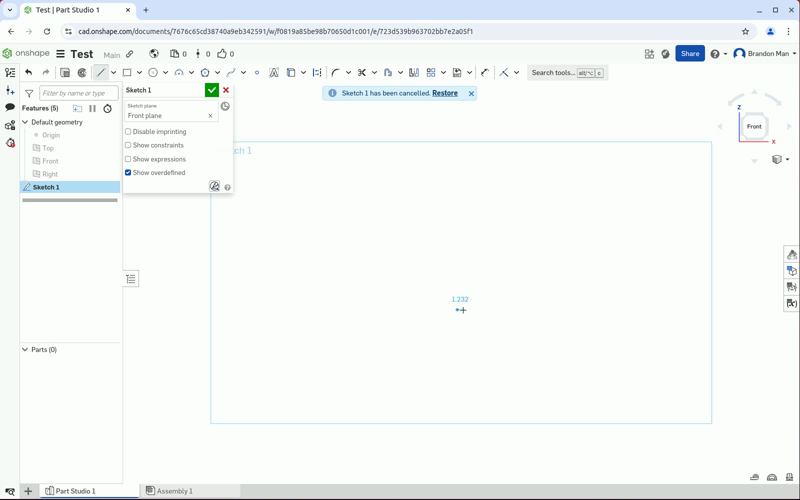
scroll(6)
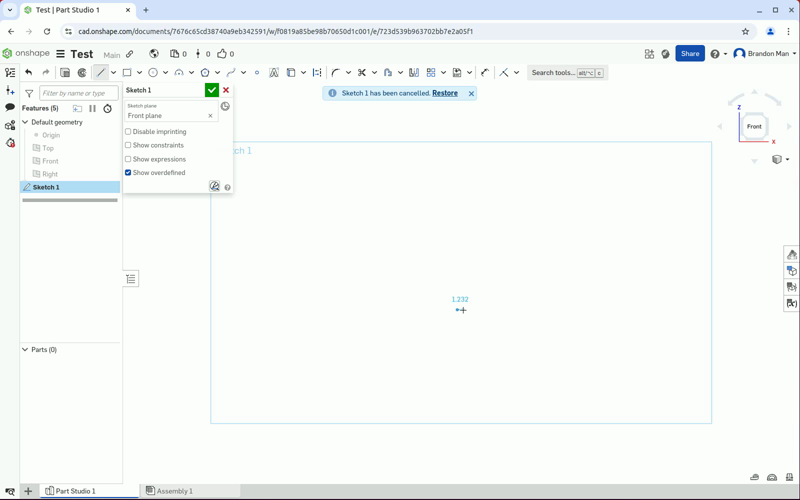
scroll(6)
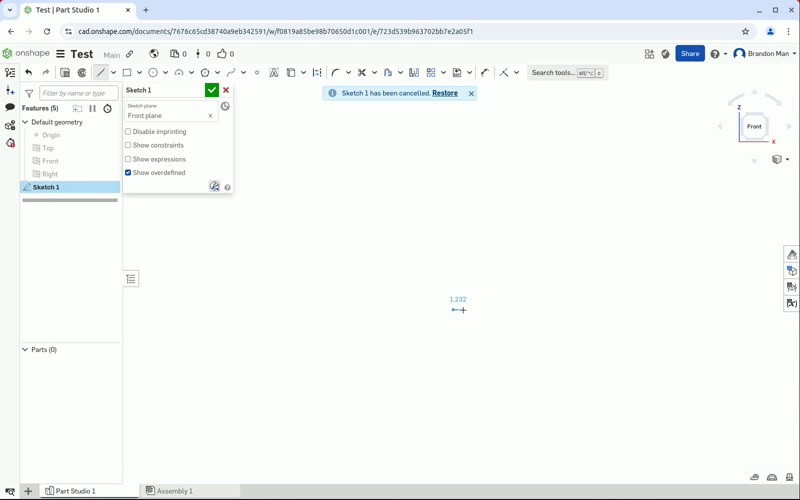
scroll(6)
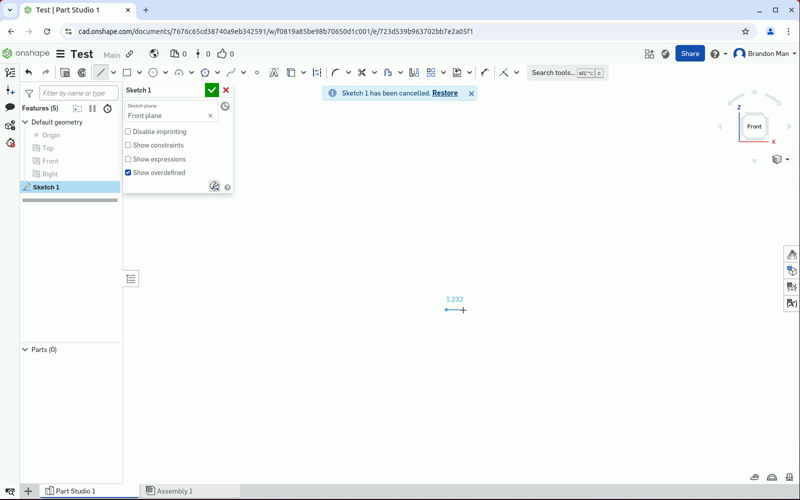
scroll(6)
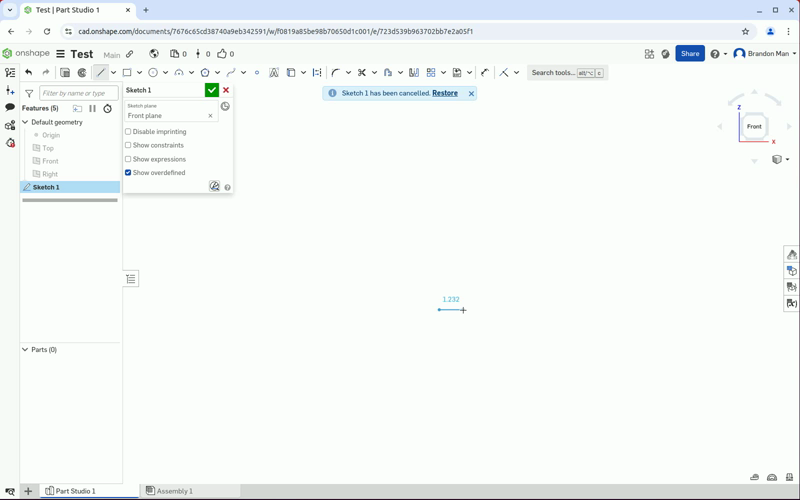
scroll(6)
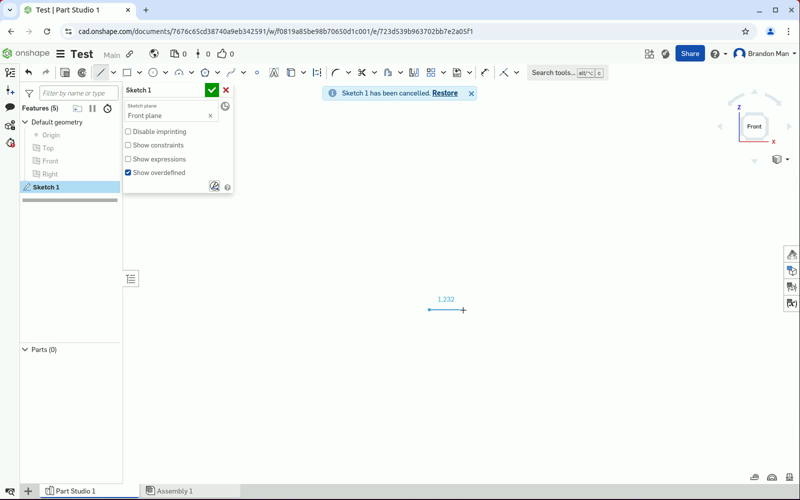
scroll(6)
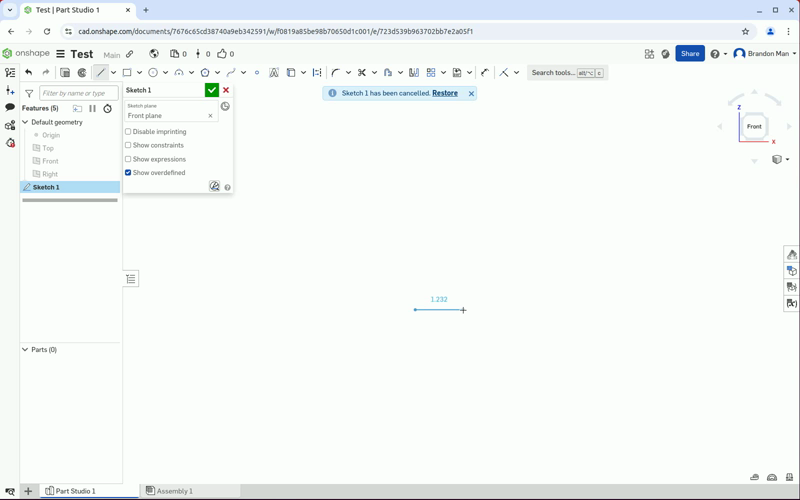
scroll(6)
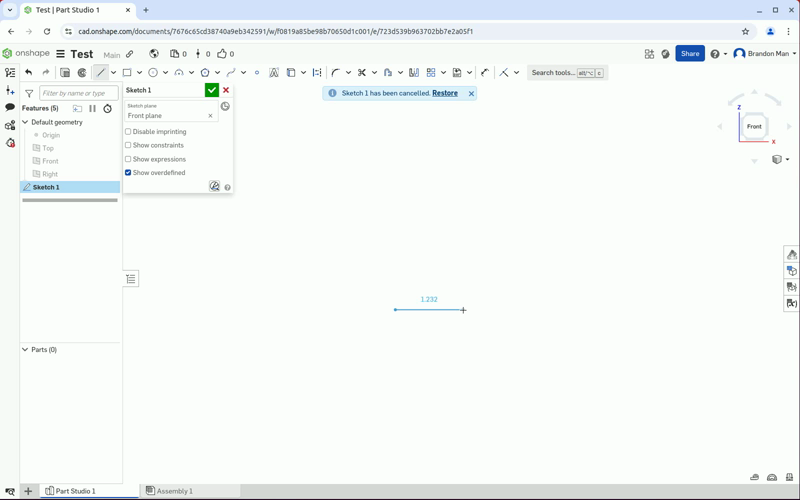
click(463, 309)
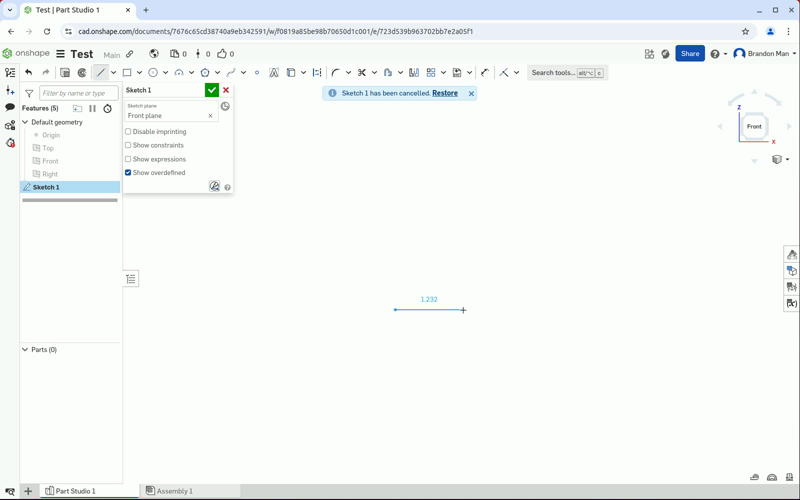
scroll(-6)
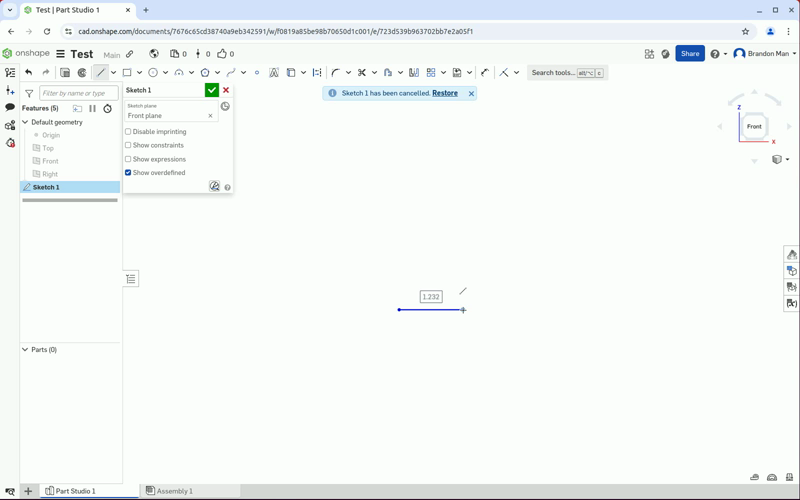
scroll(-6)
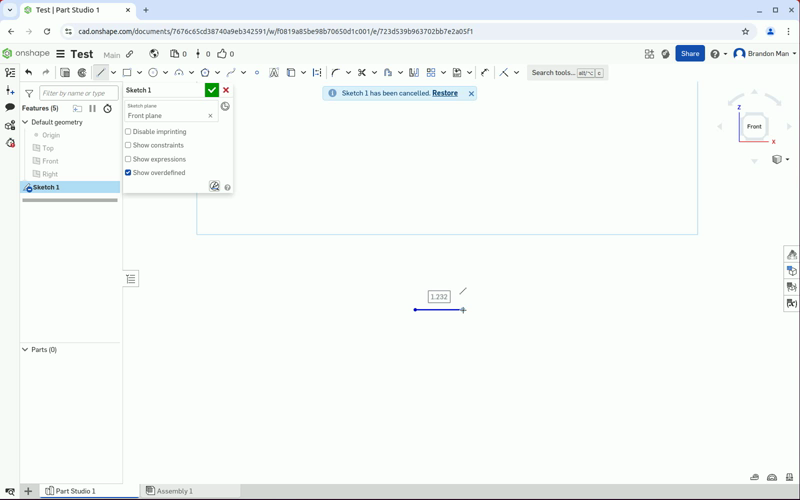
scroll(-6)
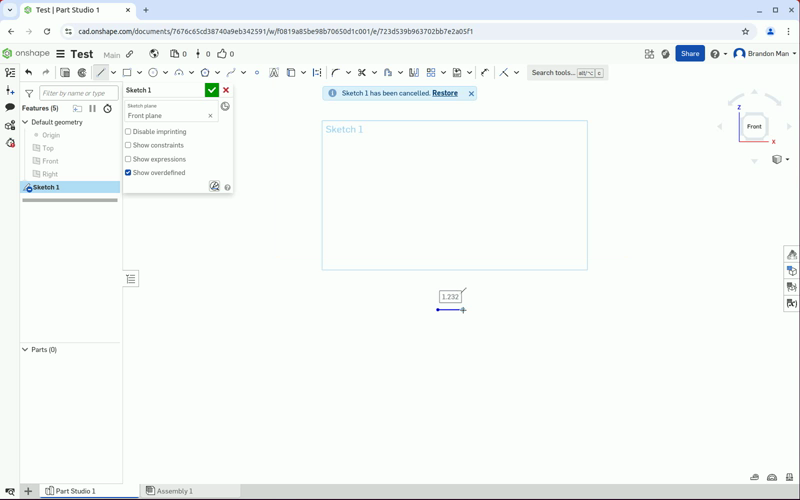
scroll(-6)
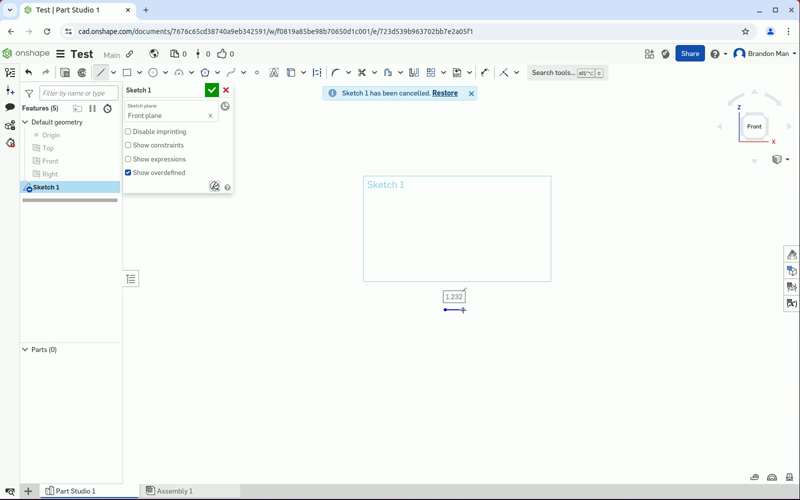
scroll(-6)
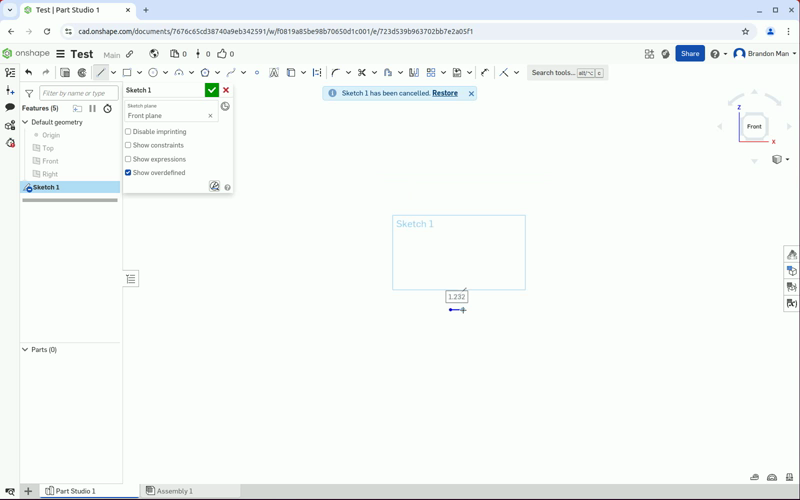
scroll(-6)
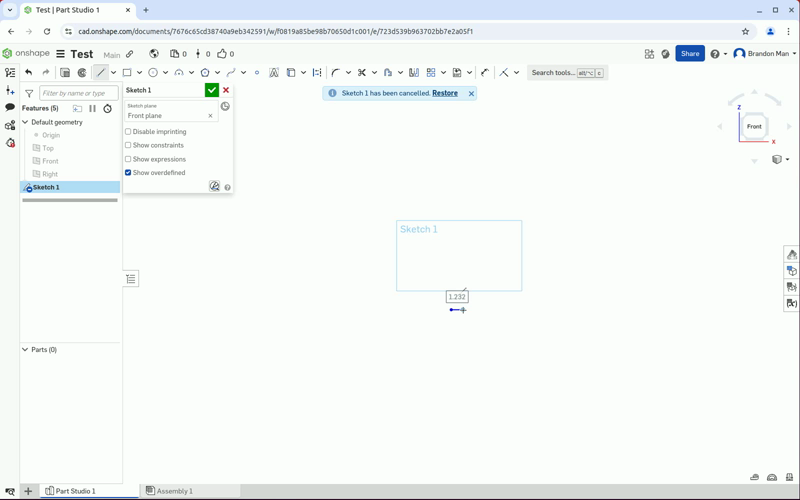
scroll(-6)
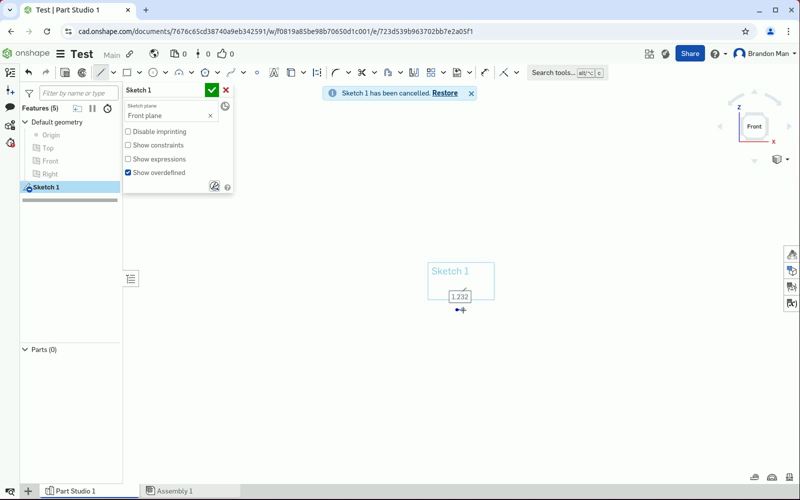
key_up(shift)
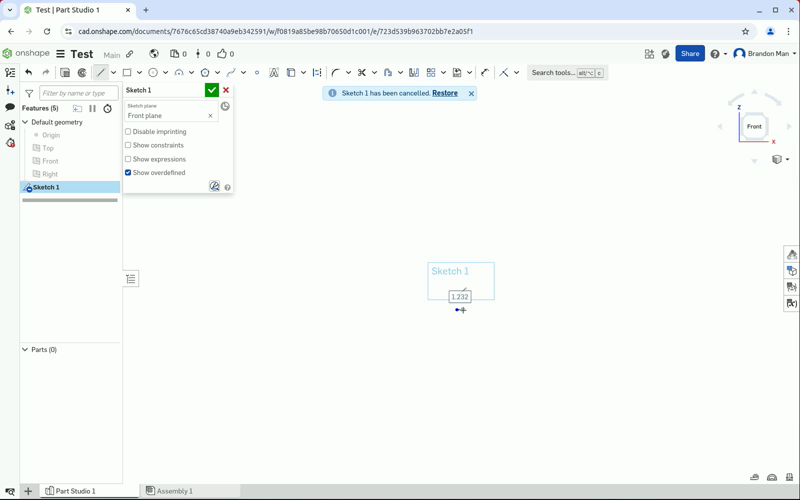
key_down(shift)
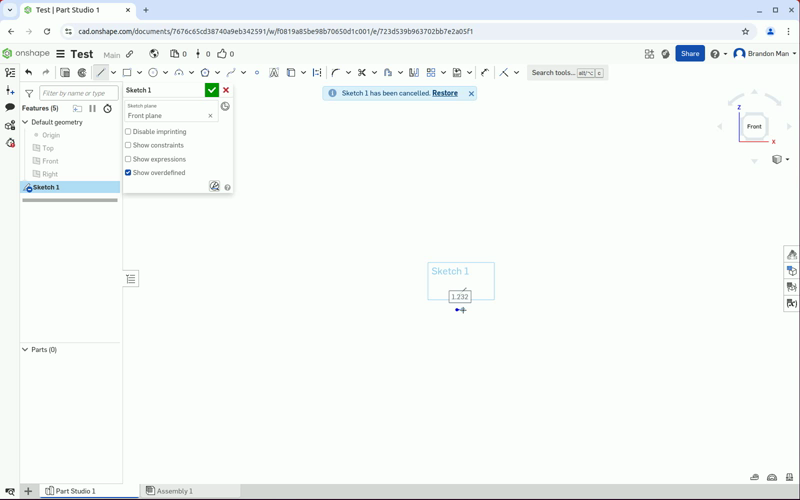
mouse_move(463, 170)
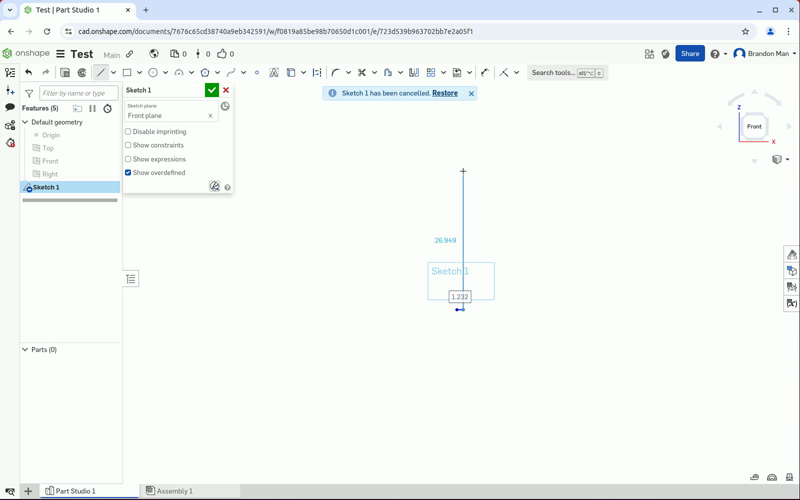
click(463, 170)
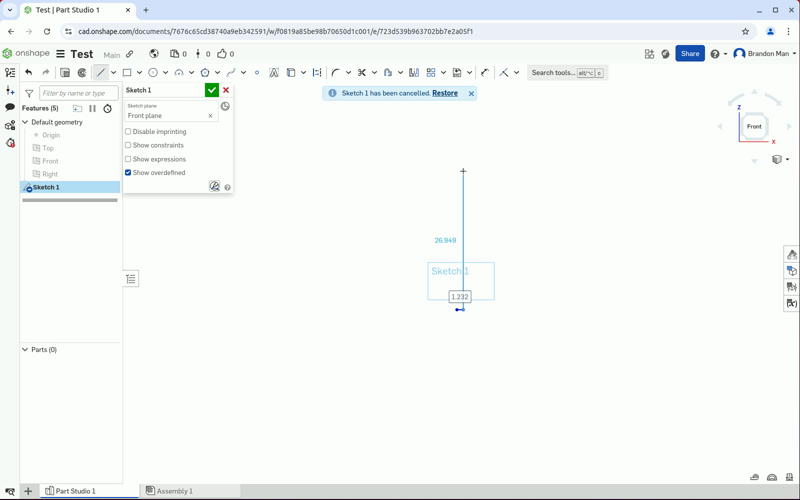
key_up(shift)
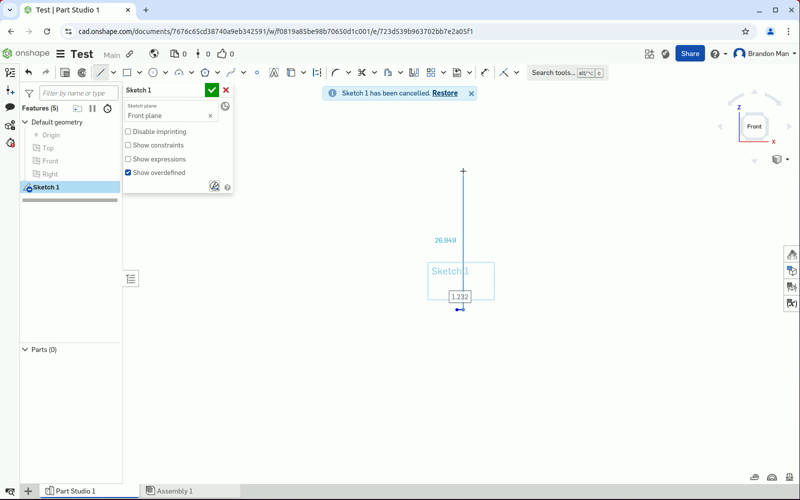
key_down(shift)
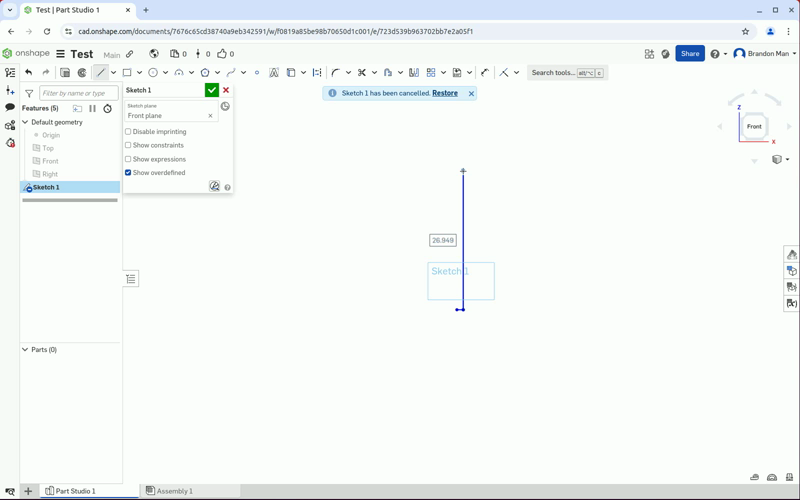
mouse_move(493, 170)
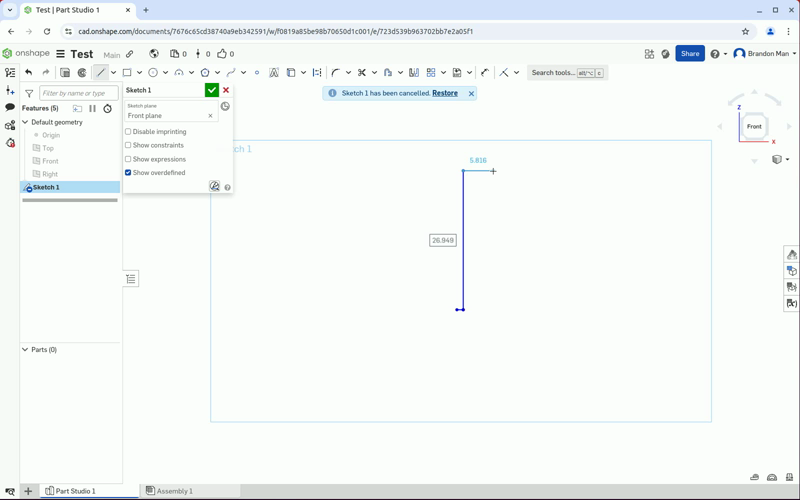
mouse_move(457, 170)
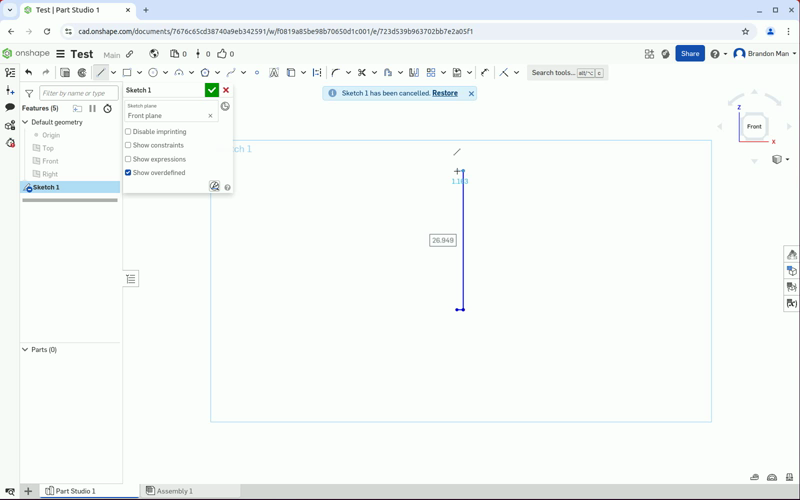
scroll(6)
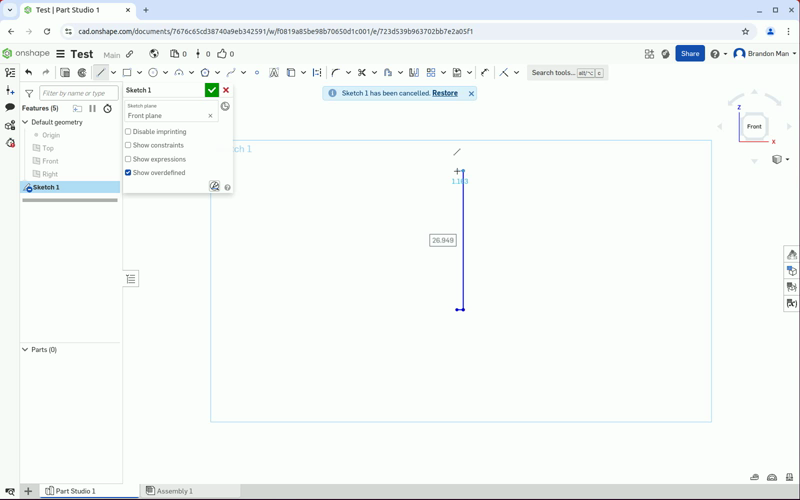
scroll(6)
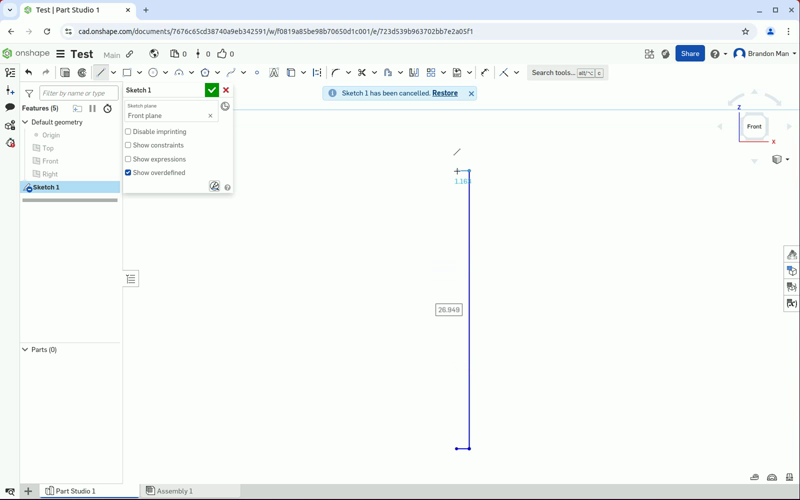
scroll(6)
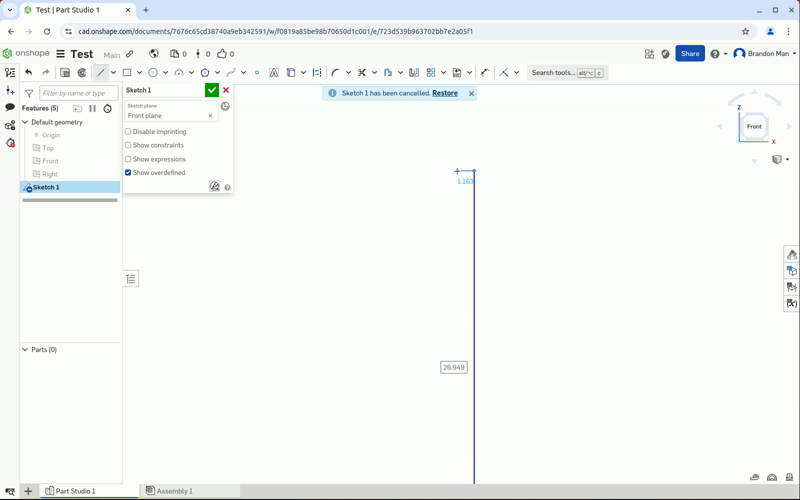
scroll(6)
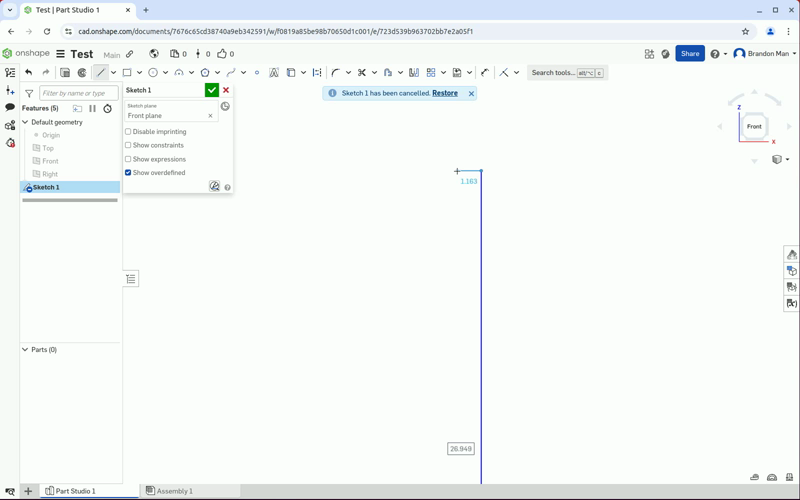
scroll(6)
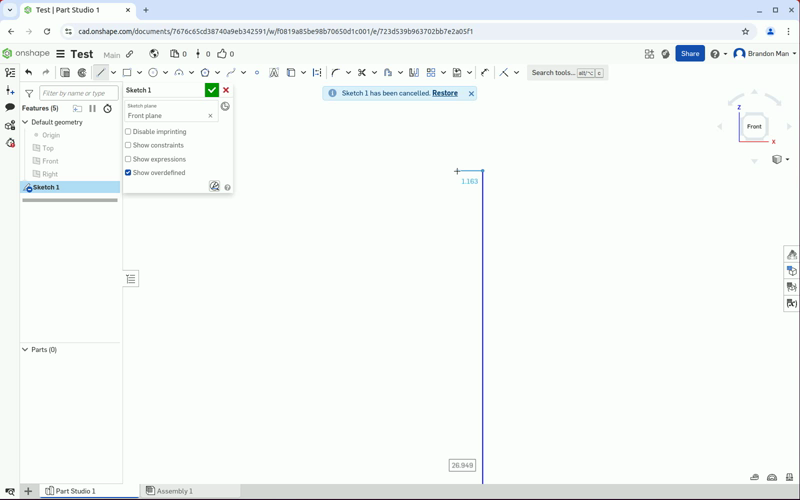
scroll(6)
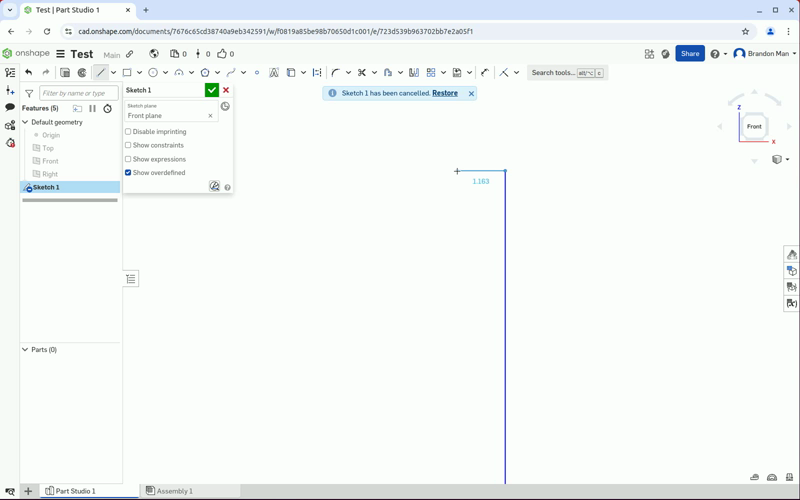
scroll(6)
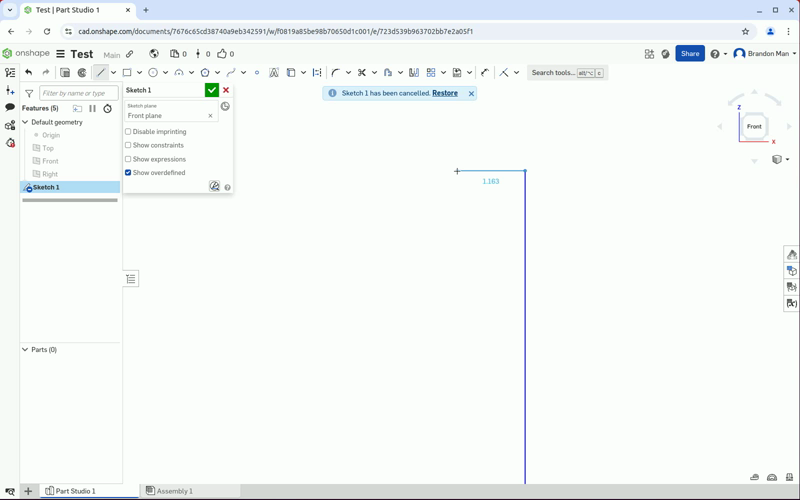
click(457, 170)
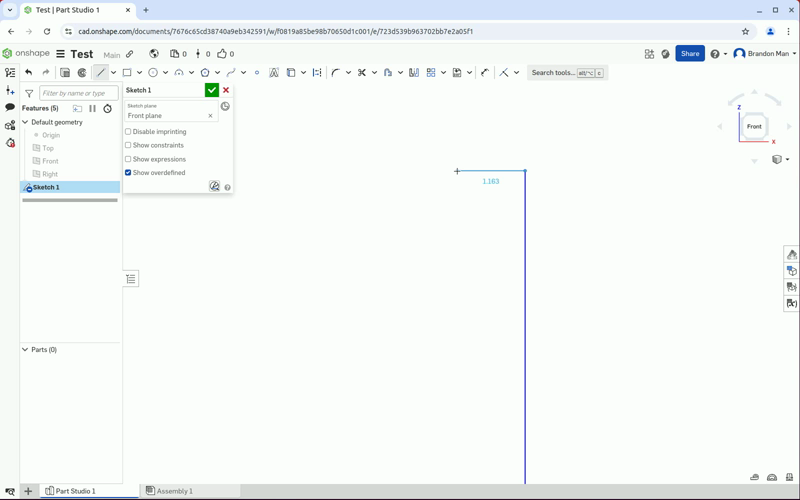
scroll(-6)
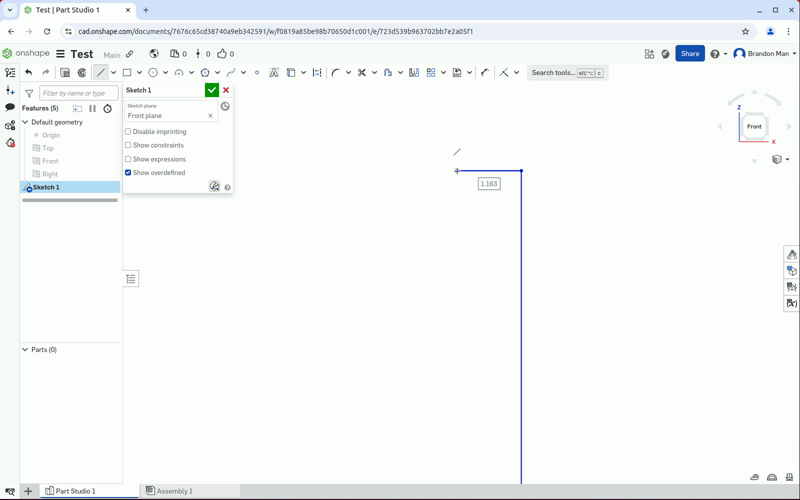
scroll(-6)
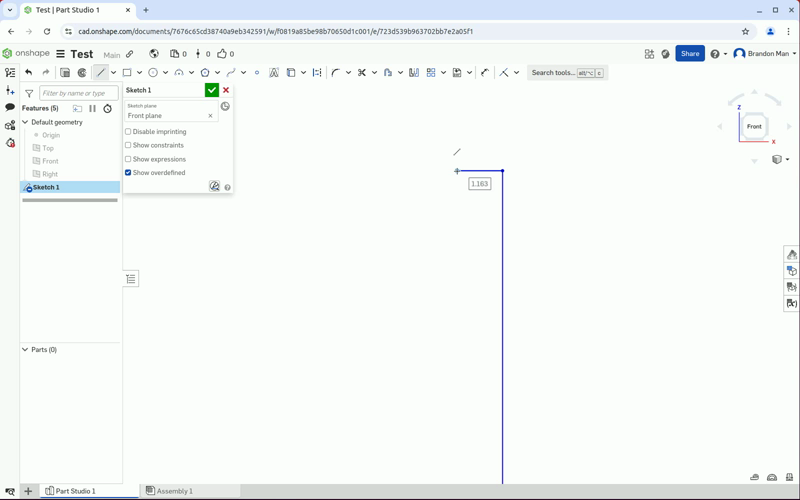
scroll(-6)
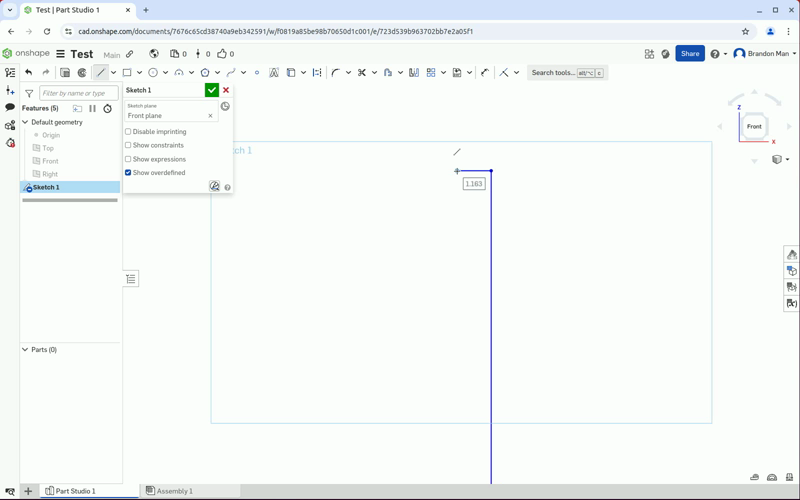
scroll(-6)
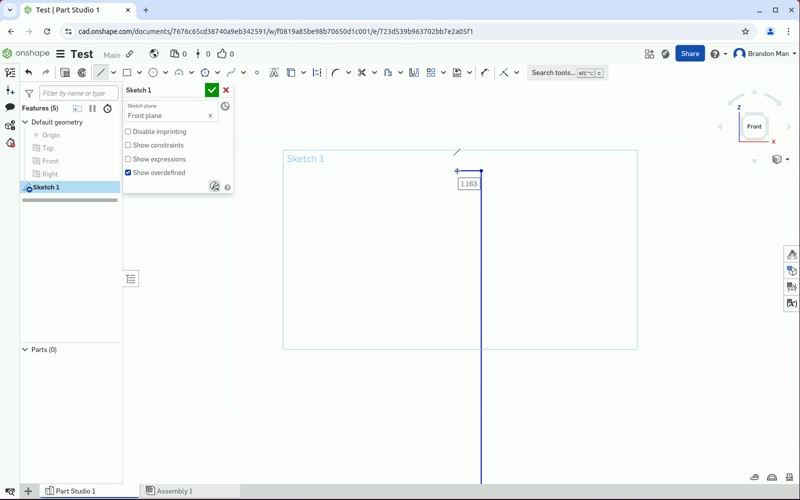
scroll(-6)
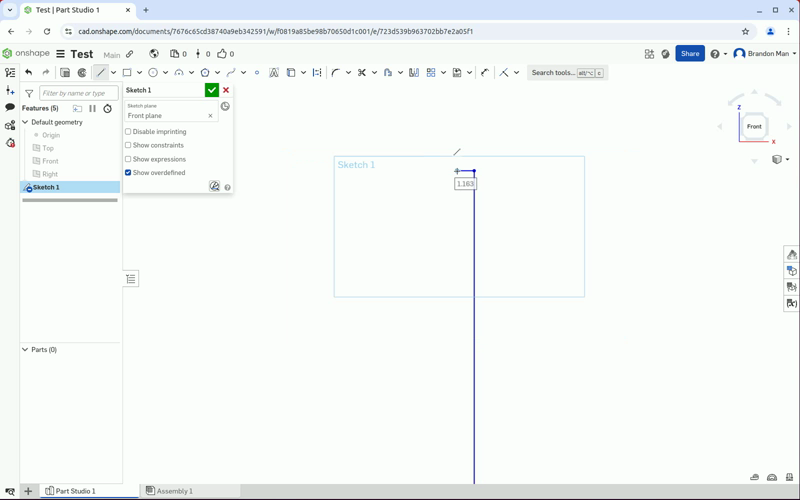
scroll(-6)
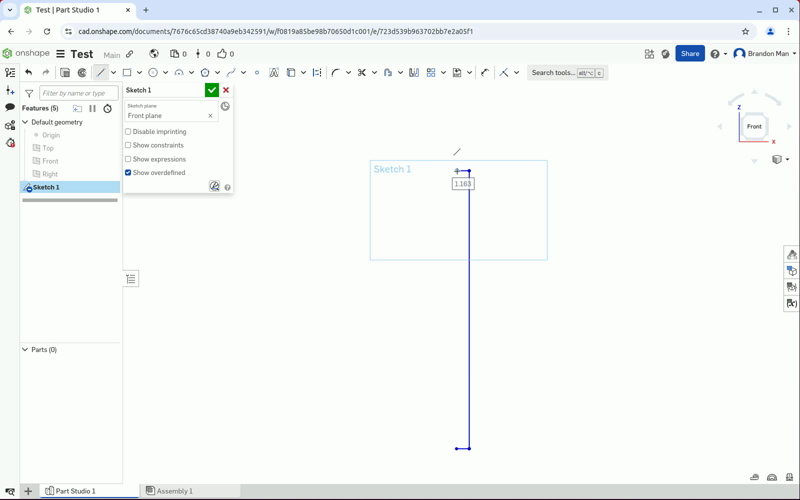
scroll(-6)
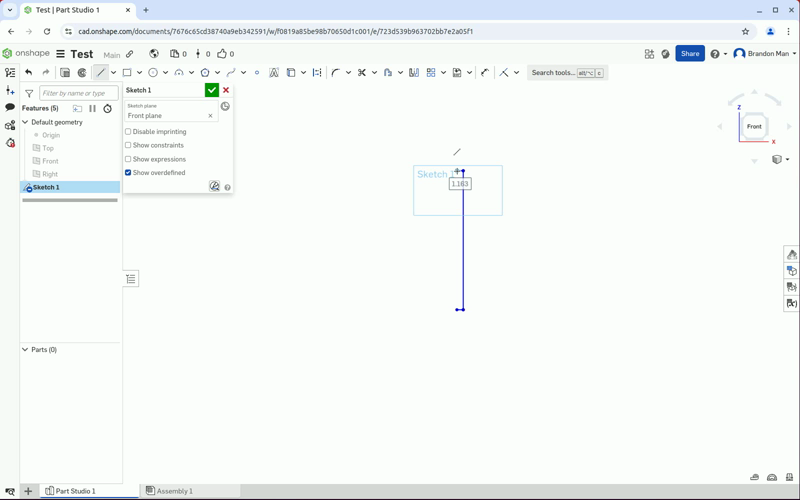
key_up(shift)
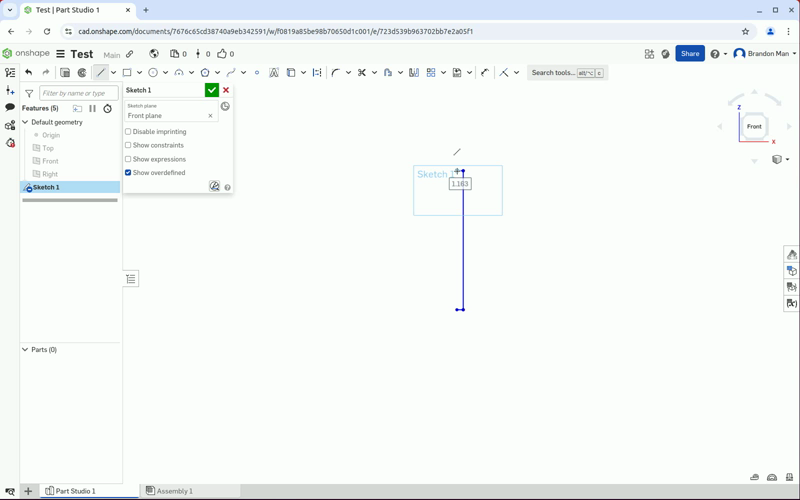
key_down(shift)
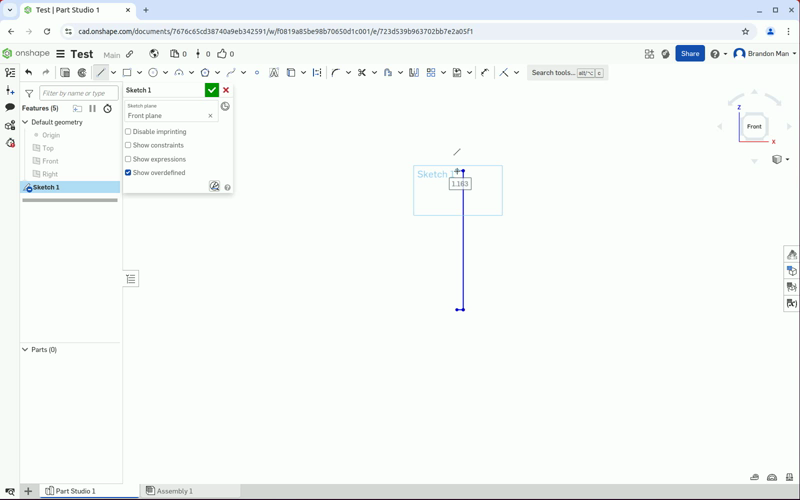
mouse_move(457, 309)
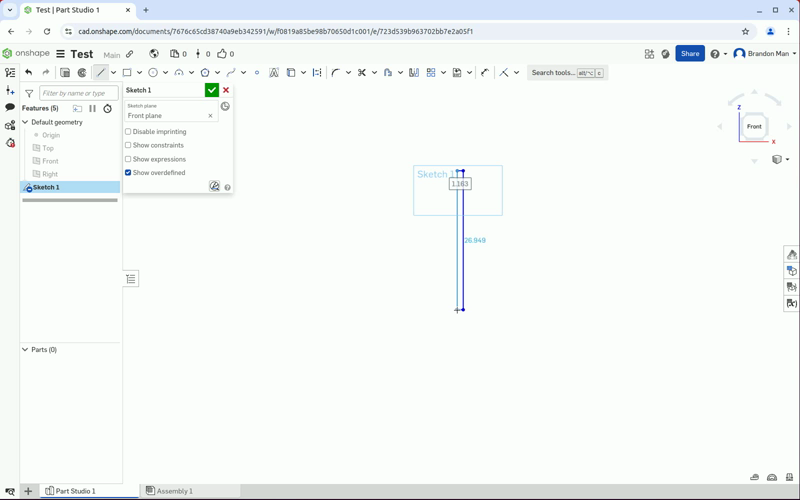
key_up(shift)
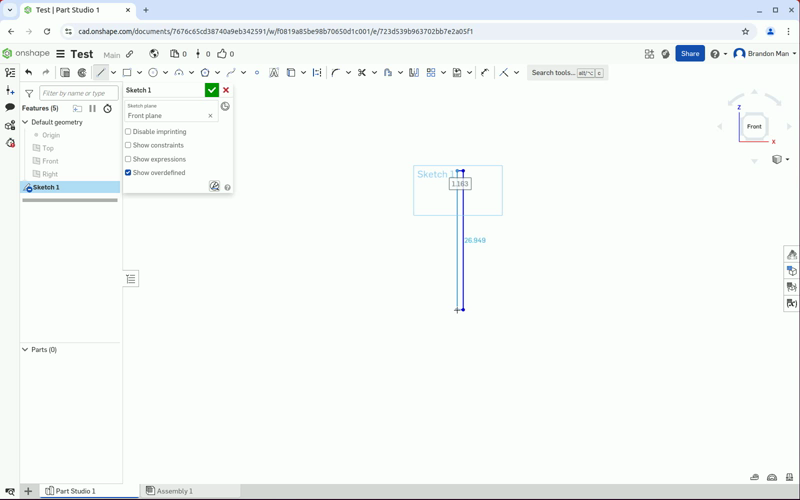
click(457, 309)
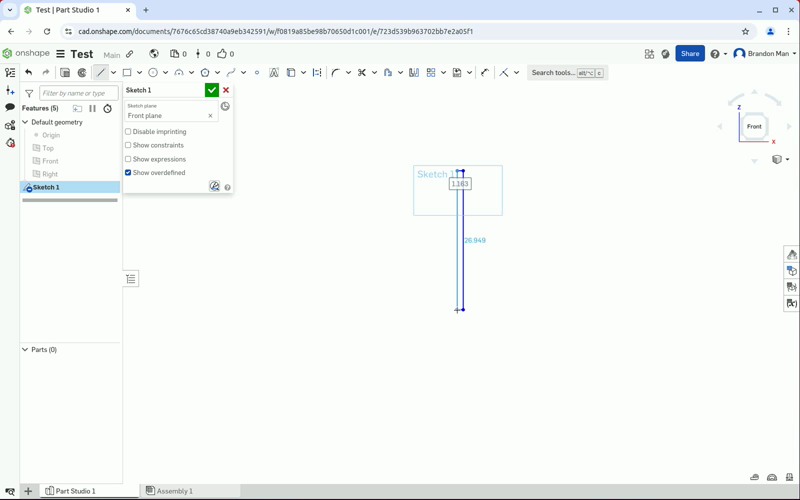
key(esc)
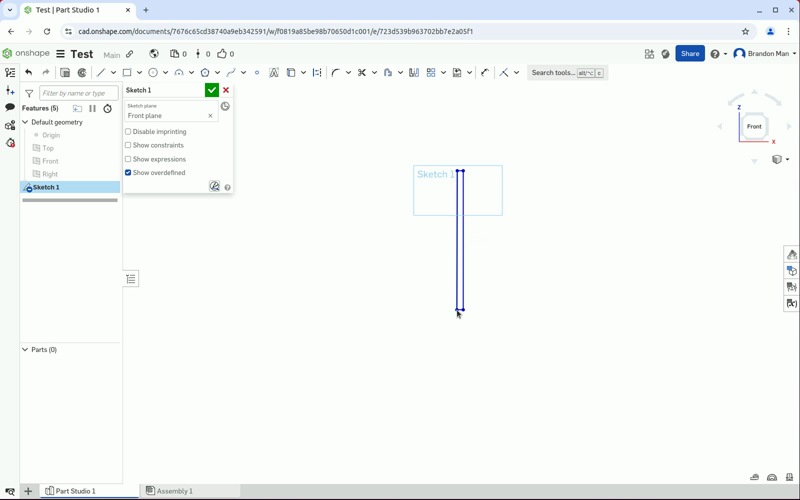
mouse_move(462, 287)
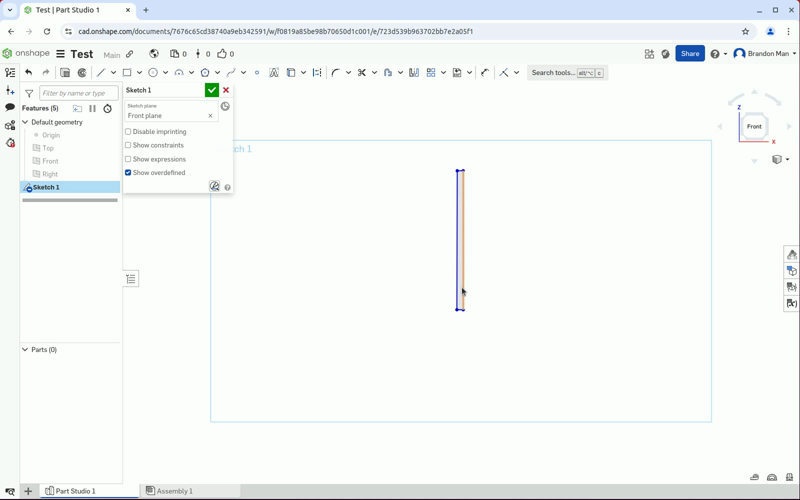
scroll(6)
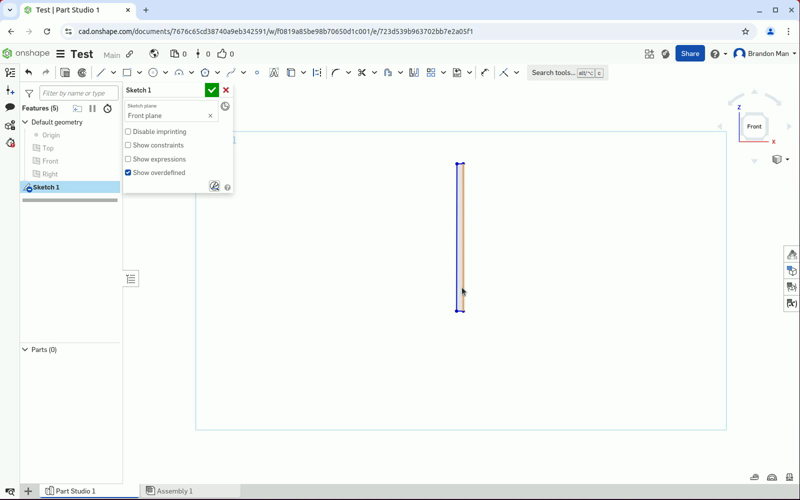
scroll(6)
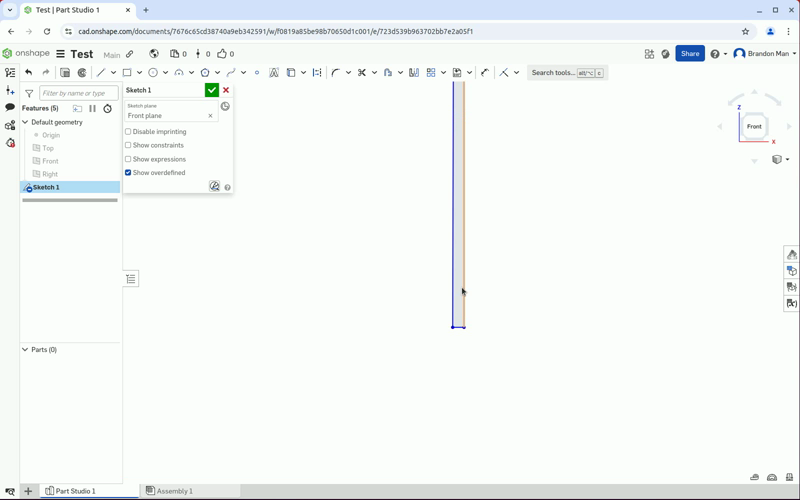
scroll(6)
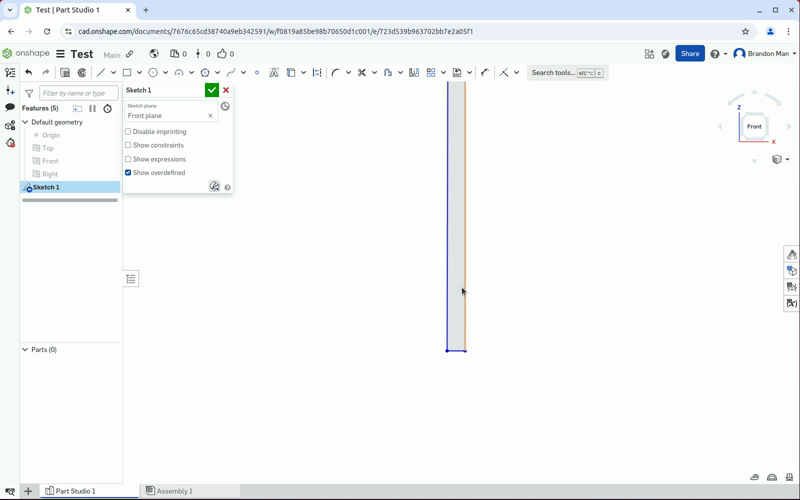
scroll(6)
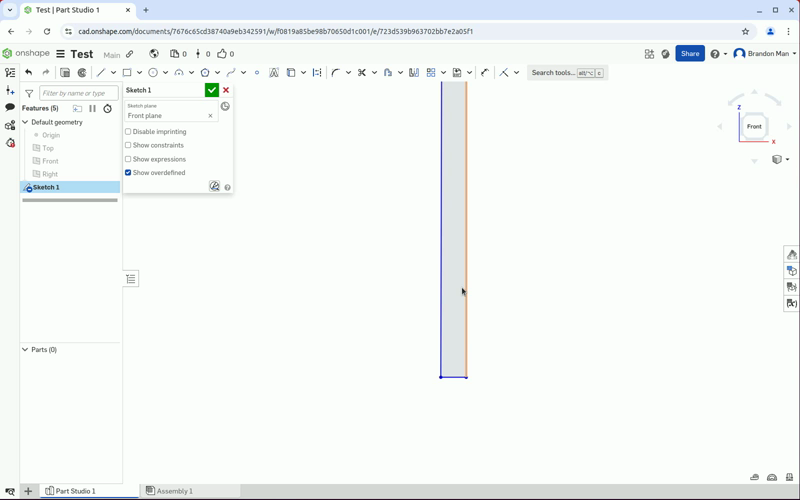
scroll(6)
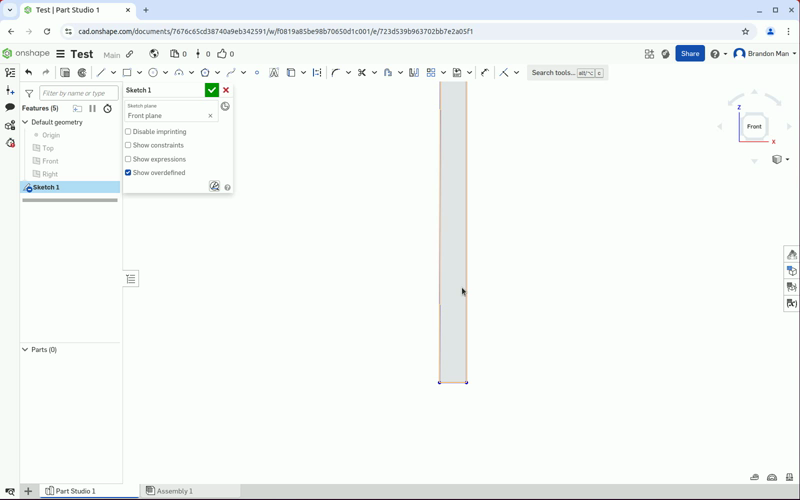
scroll(6)
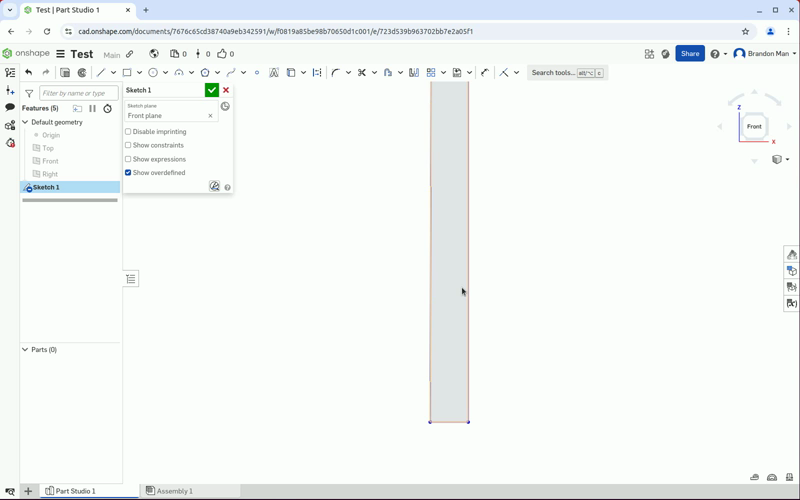
scroll(6)
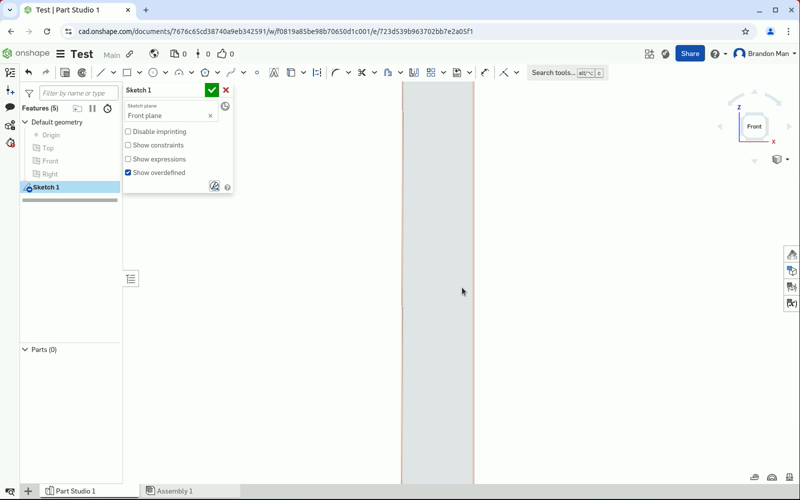
click(462, 287)
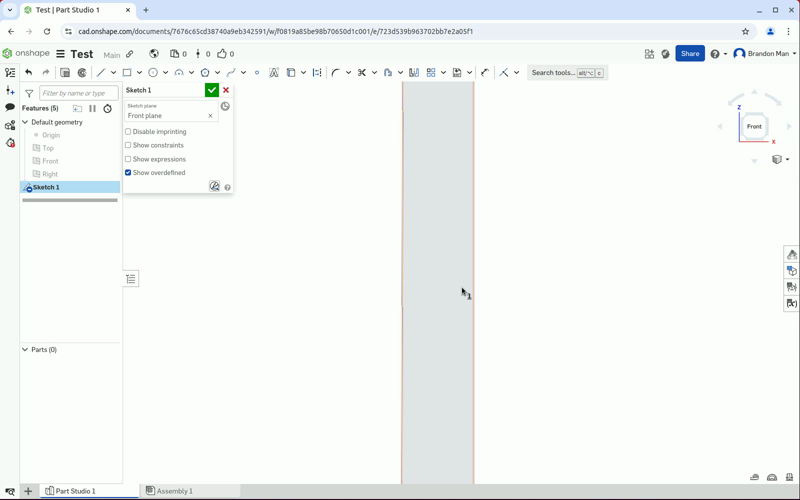
scroll(-6)
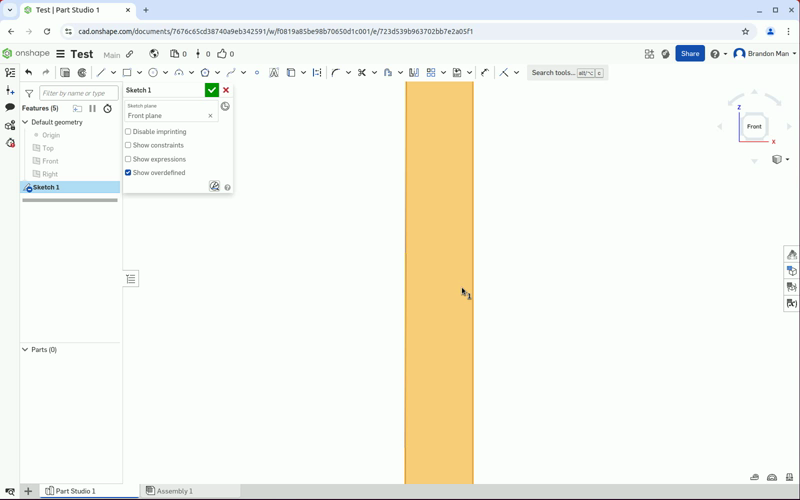
scroll(-6)
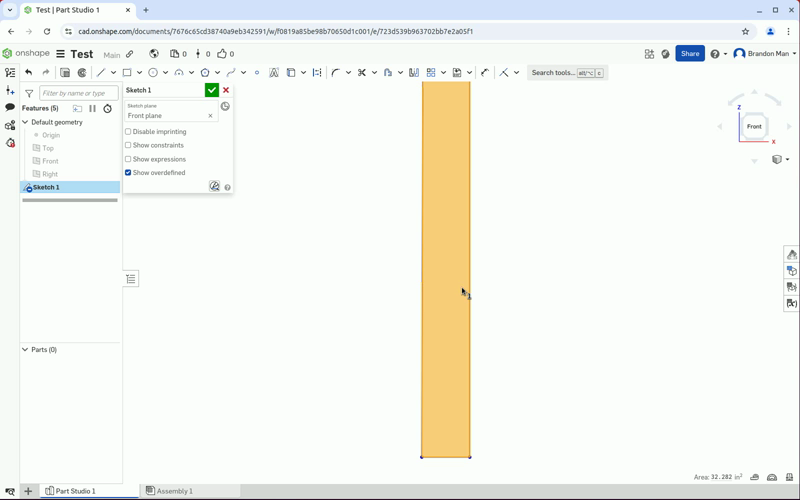
scroll(-6)
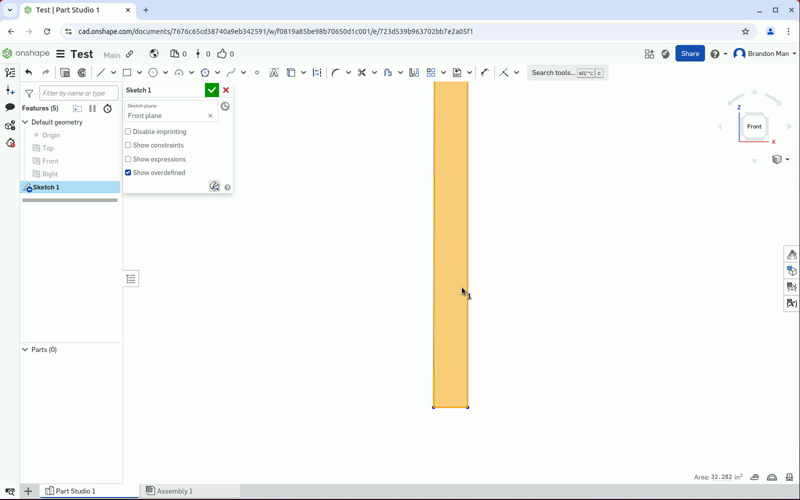
scroll(-6)
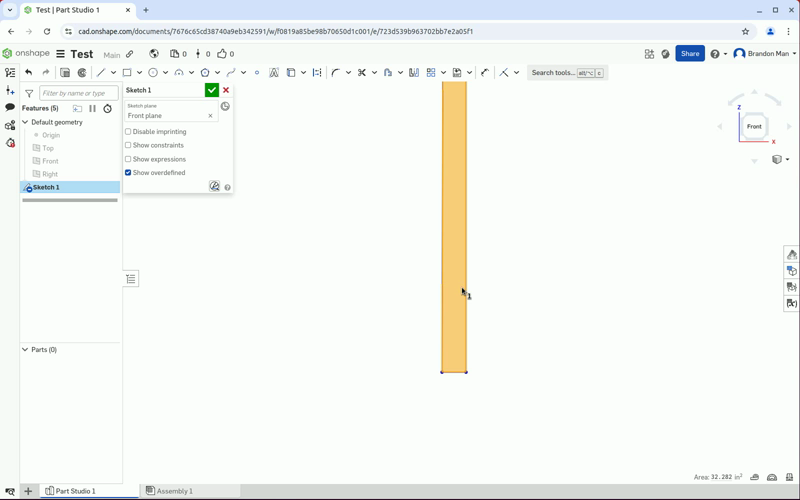
scroll(-6)
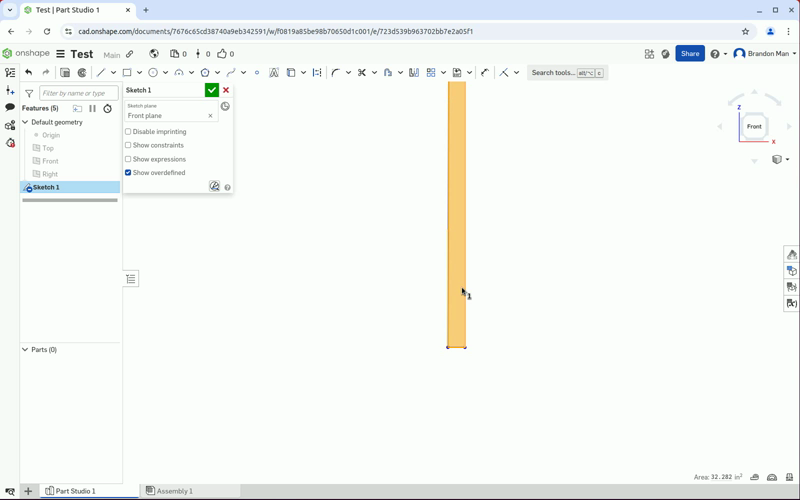
scroll(-6)
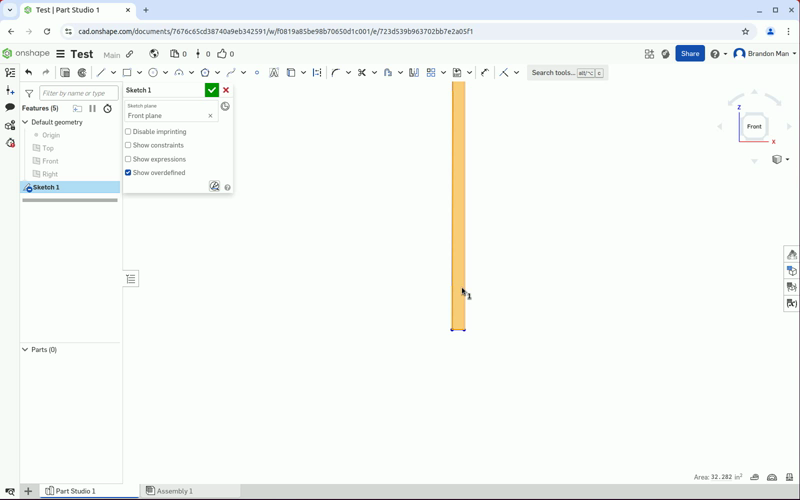
scroll(-6)
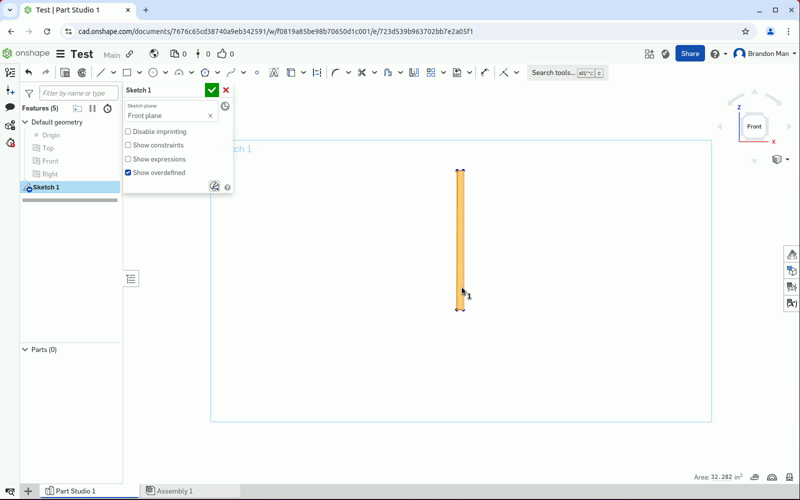
mouse_move(73, 352)
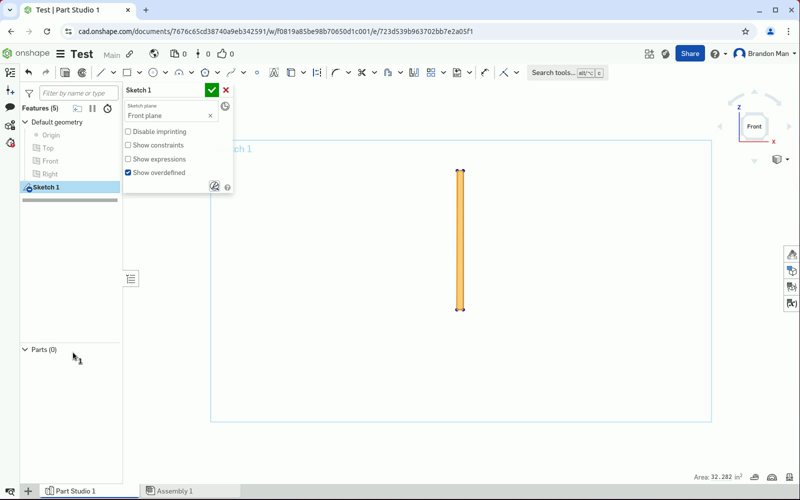
key(shift+y)
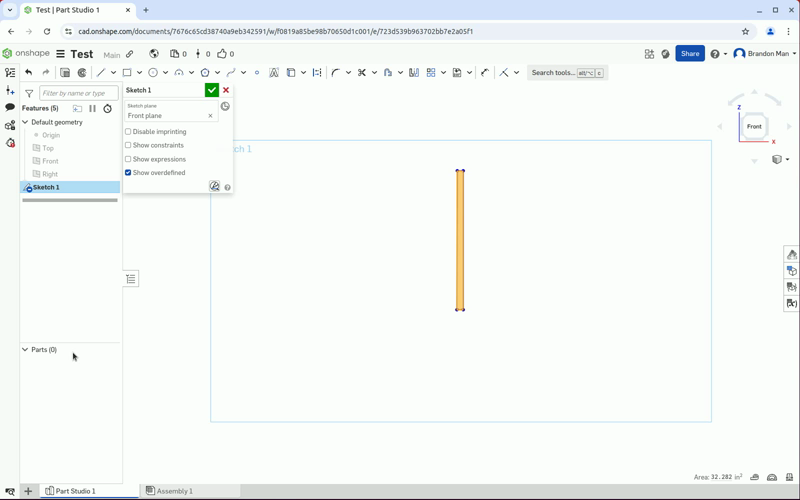
key(shift+e)
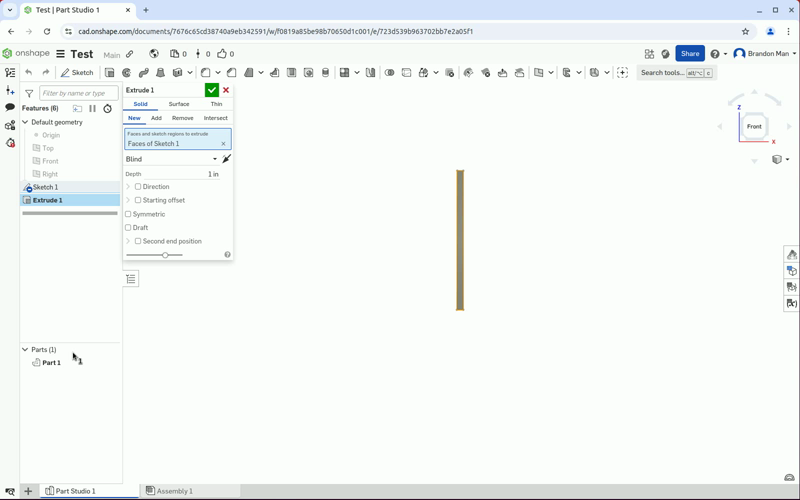
mouse_move(143, 106)
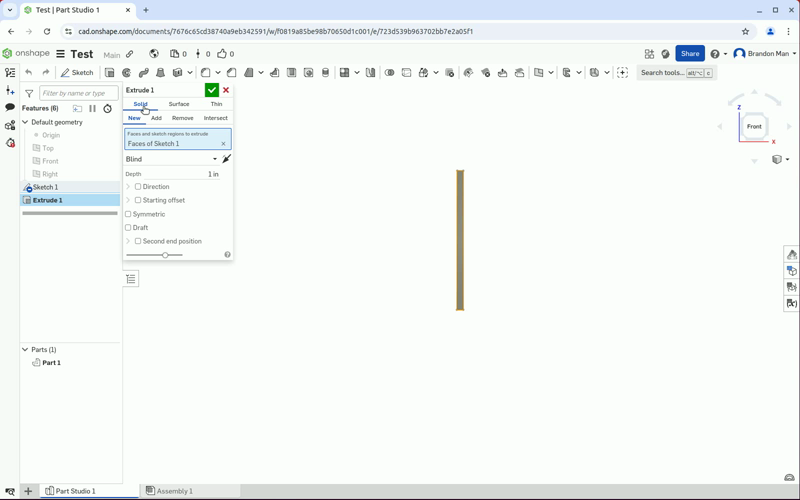
click(143, 106)
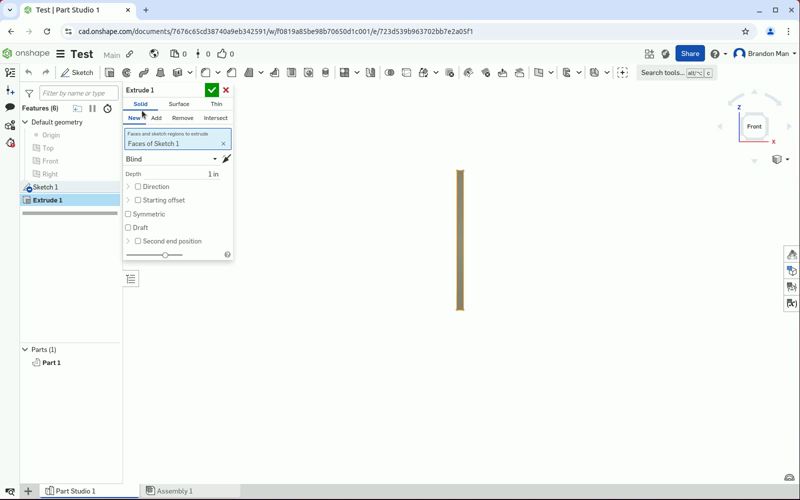
mouse_move(137, 120)
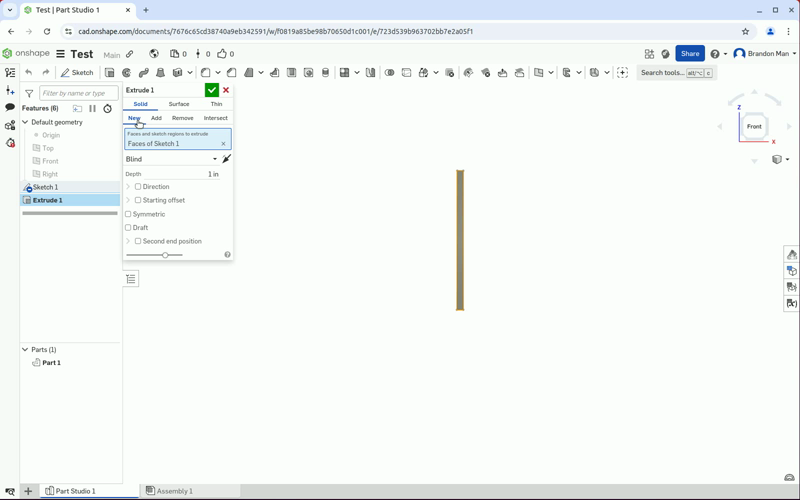
click(137, 120)
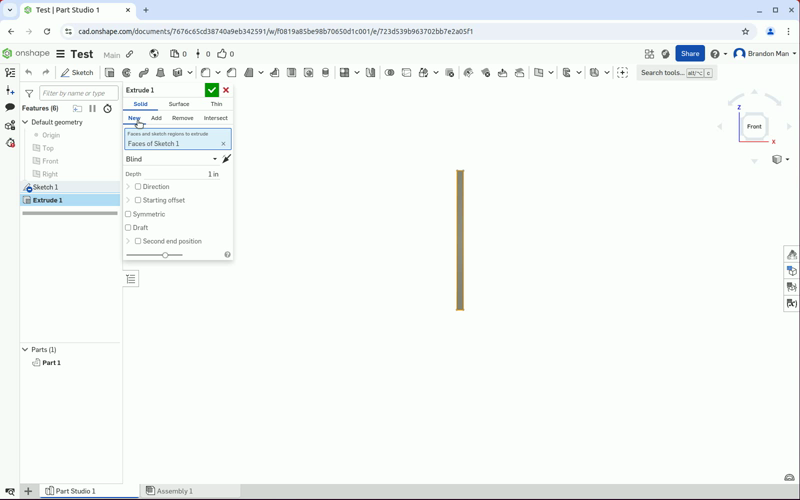
key(tab, 4)
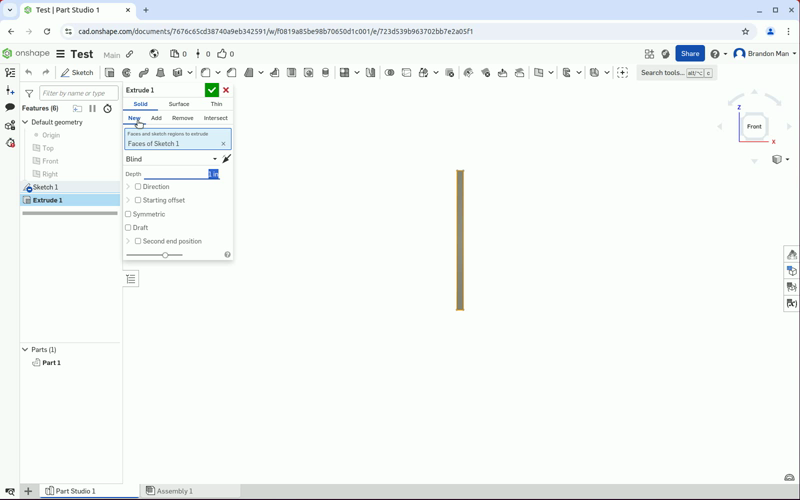
text(0.481)
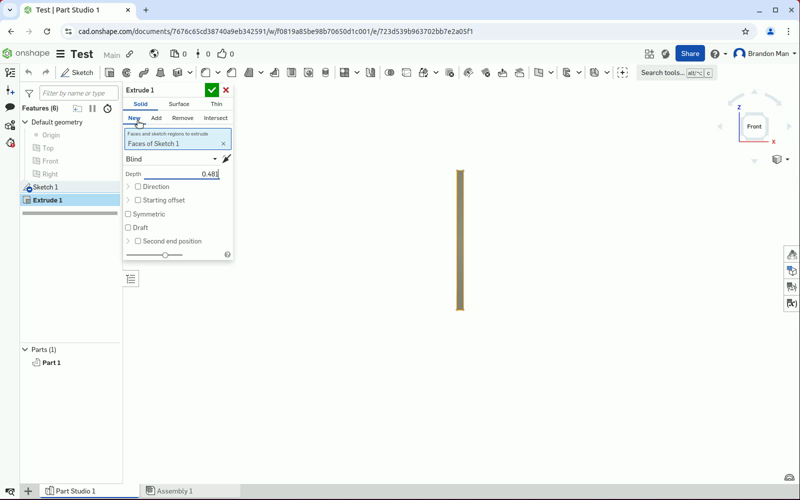
key(enter)
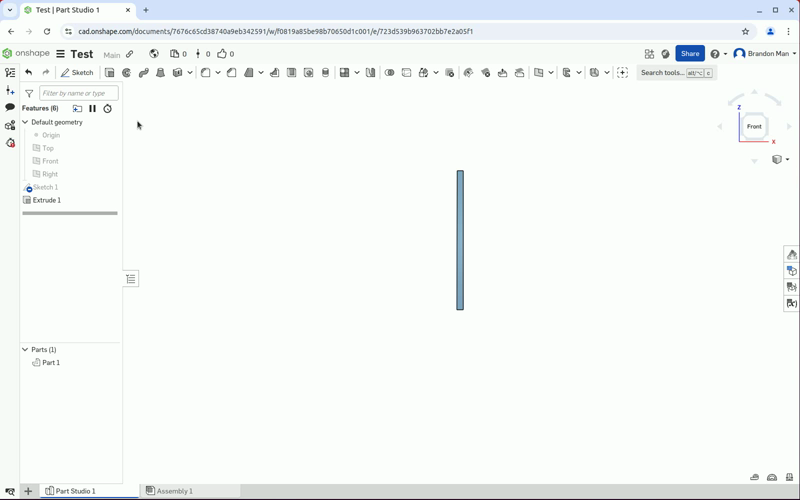
key(shift+h)
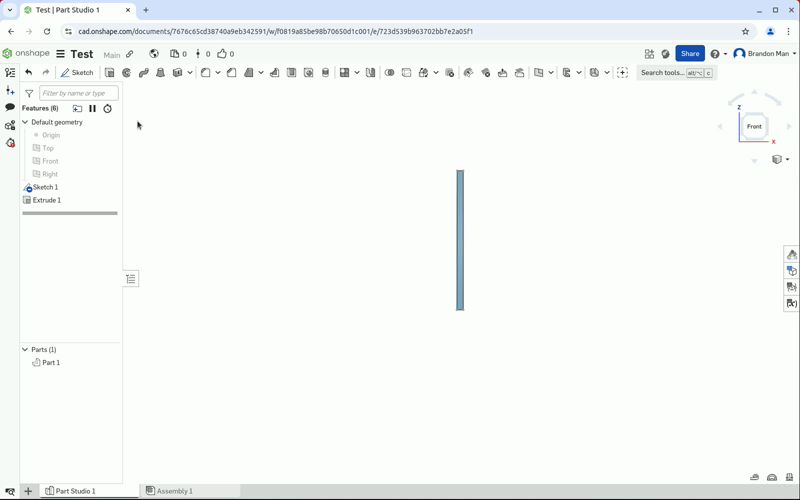
key(shift+h)
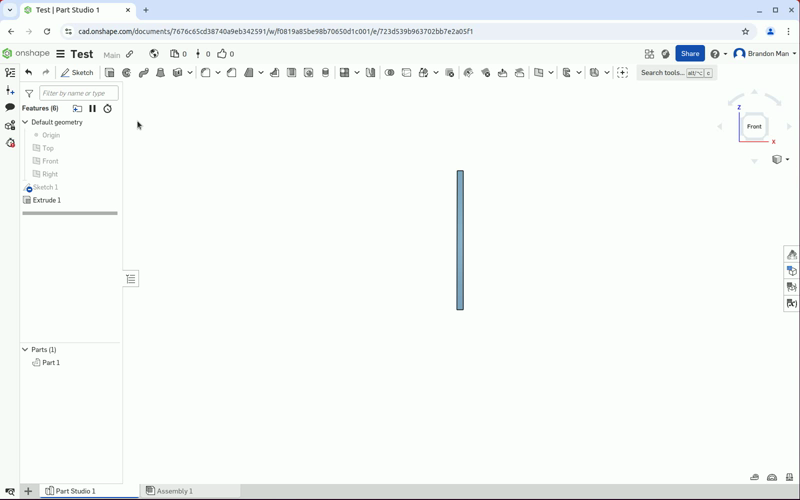
mouse_move(73, 189)
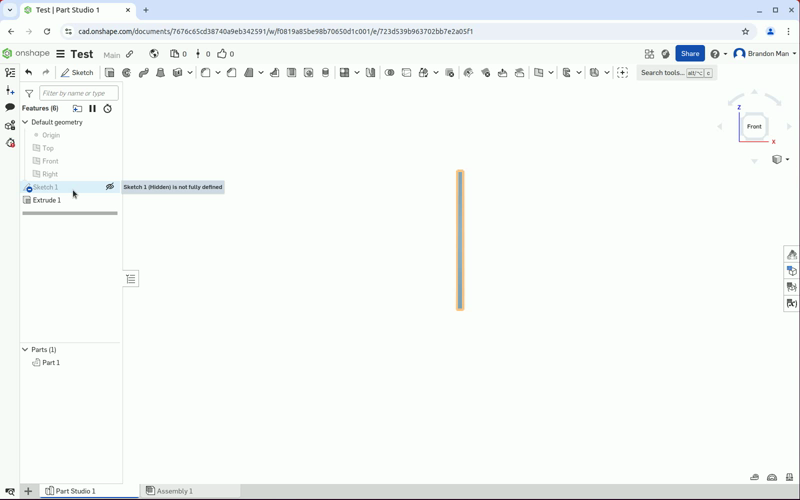
click(73, 189)
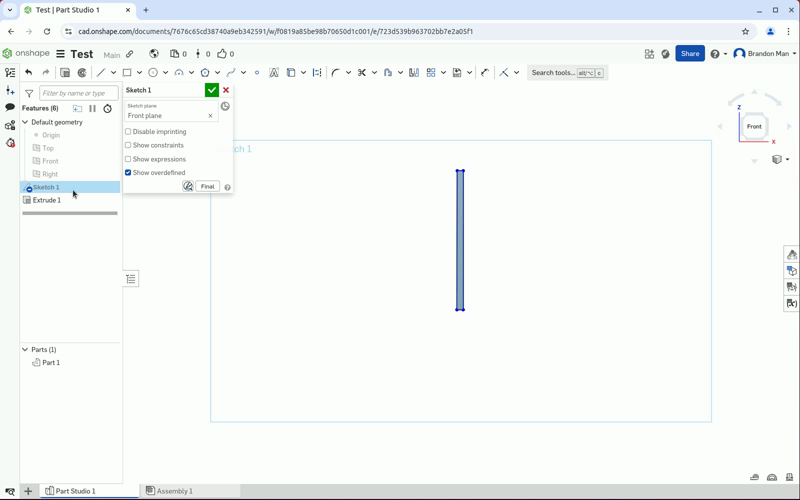
mouse_move(229, 92)
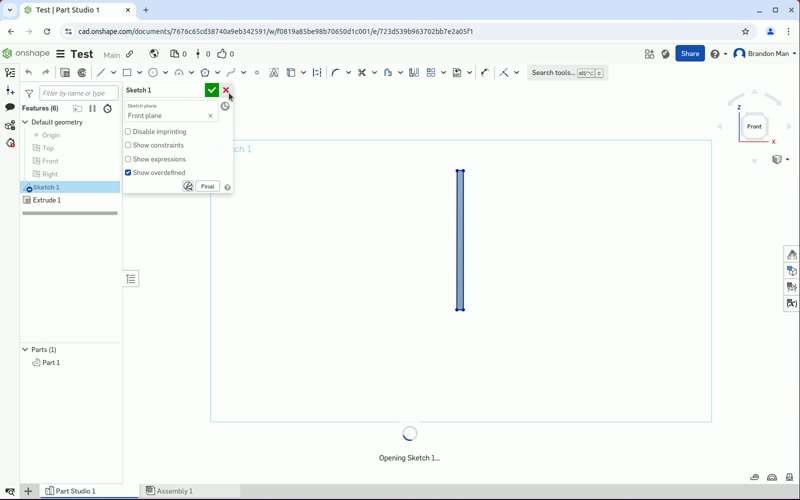
click(229, 92)
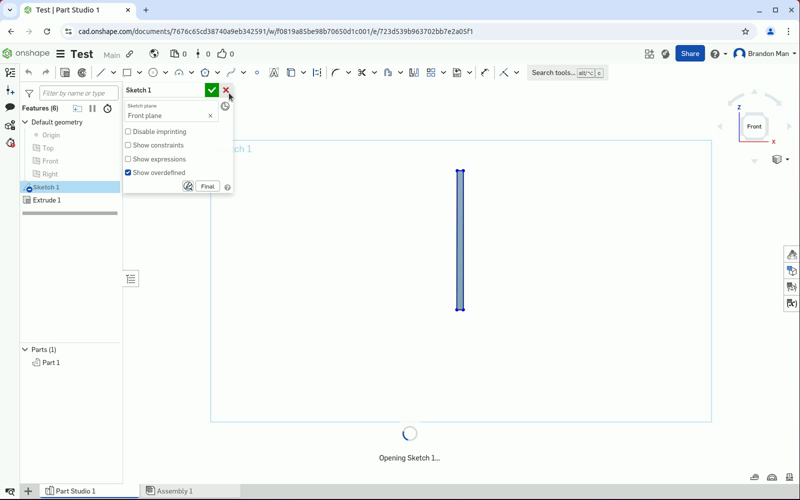
key(shift+s)
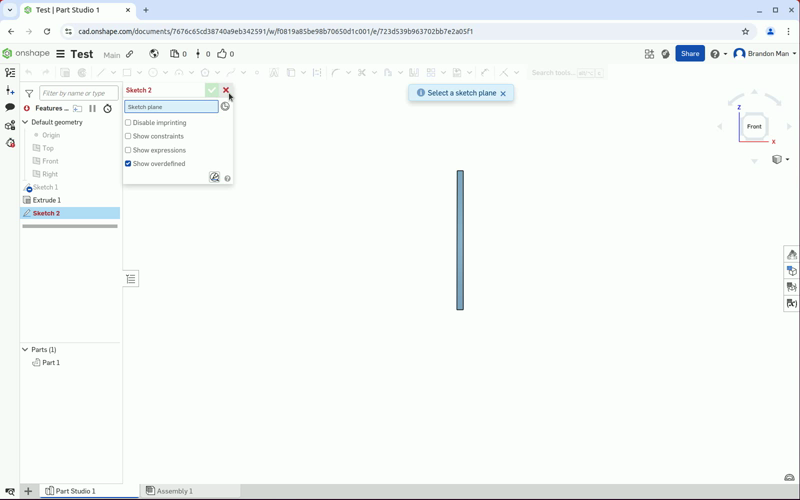
mouse_move(73, 163)
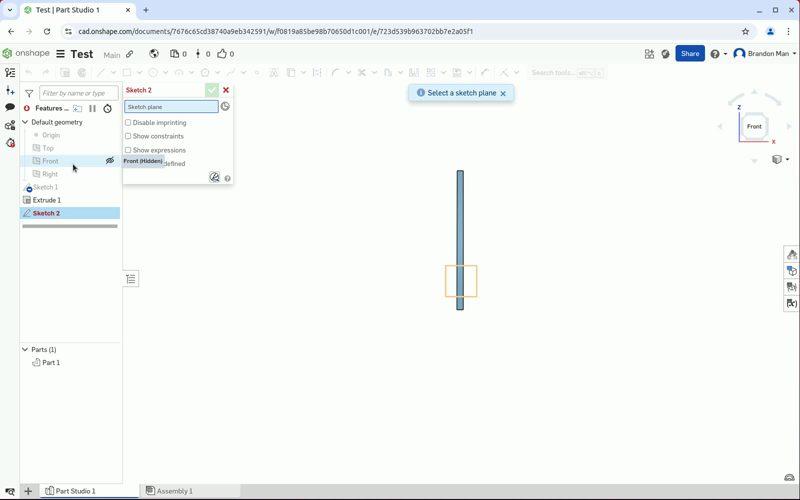
click(73, 163)
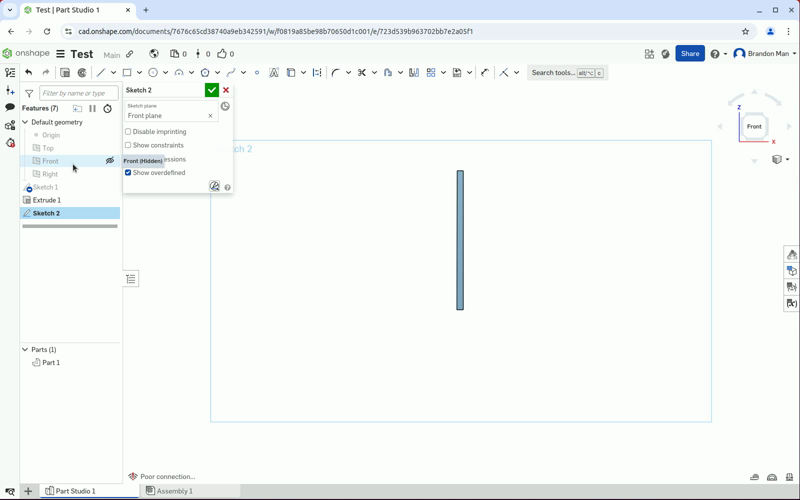
mouse_move(73, 352)
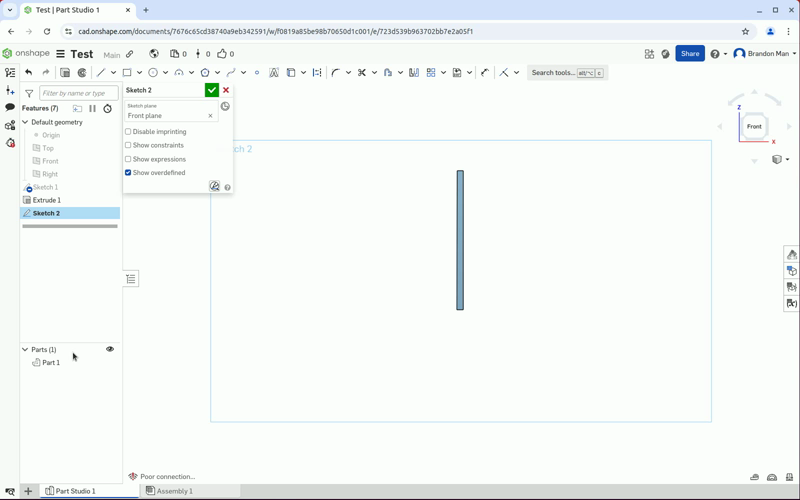
key(y)
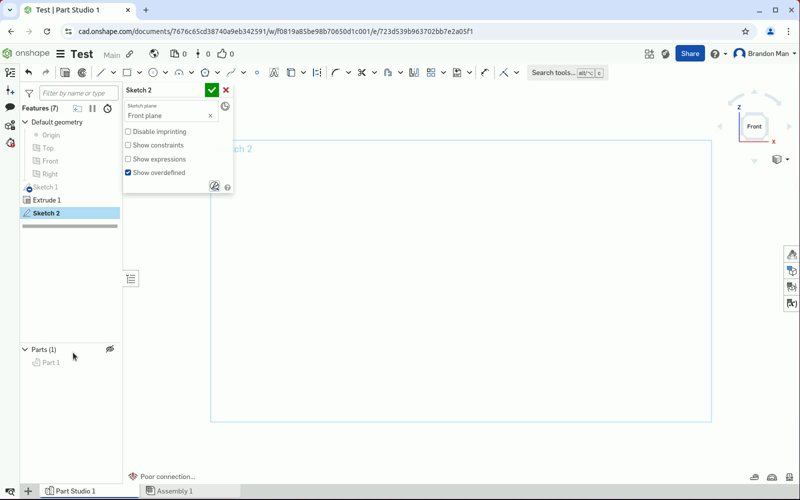
key(l)
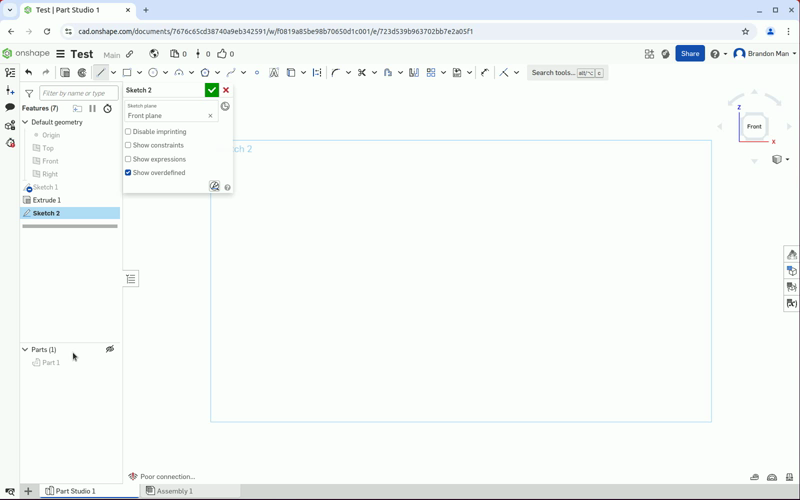
key_down(shift)
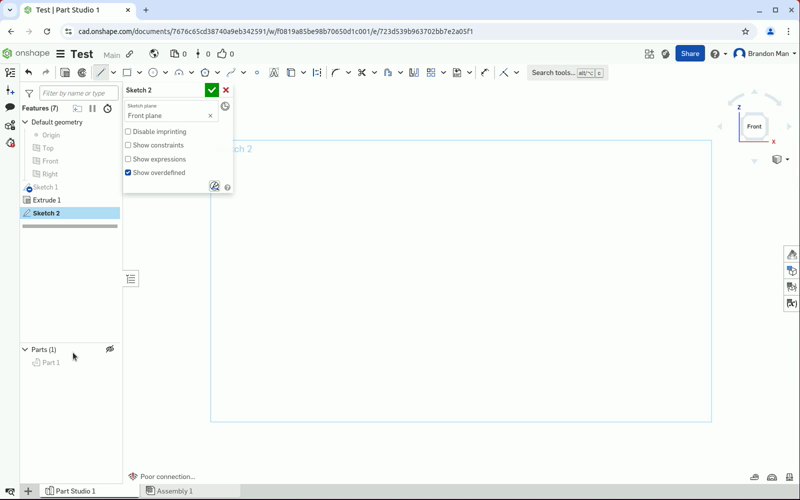
mouse_move(434, 299)
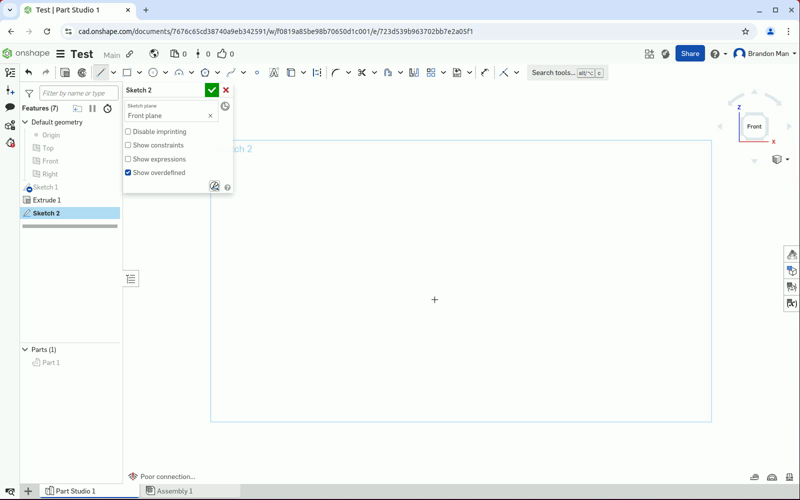
click(434, 299)
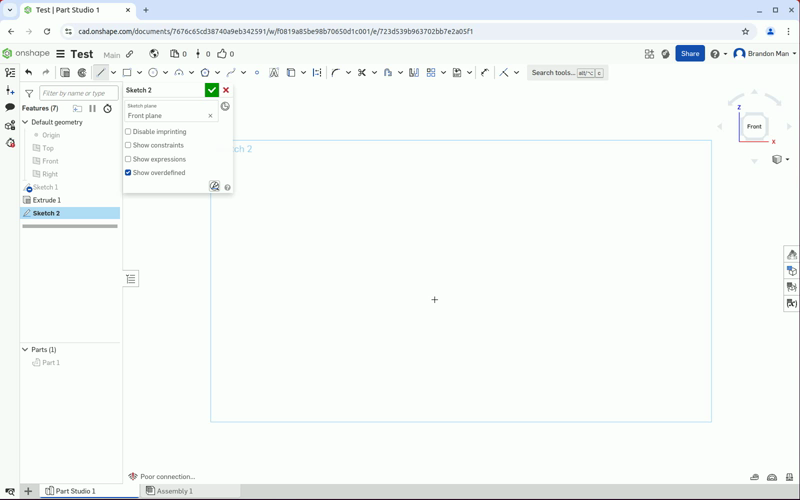
key_up(shift)
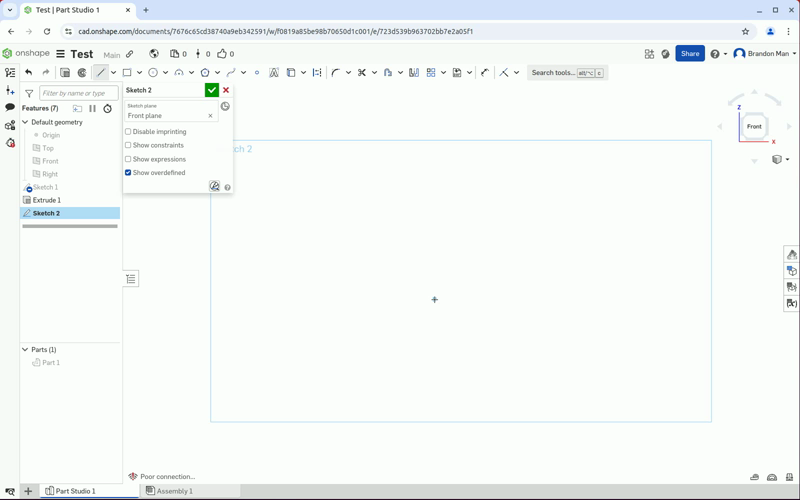
key_down(shift)
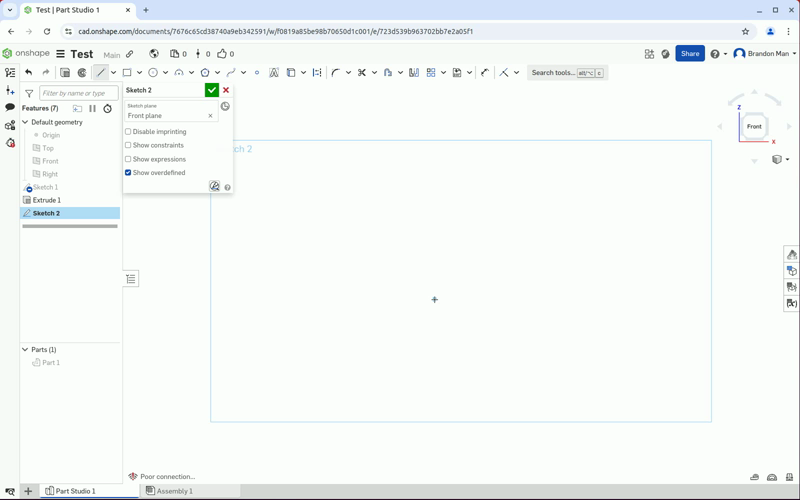
mouse_move(464, 299)
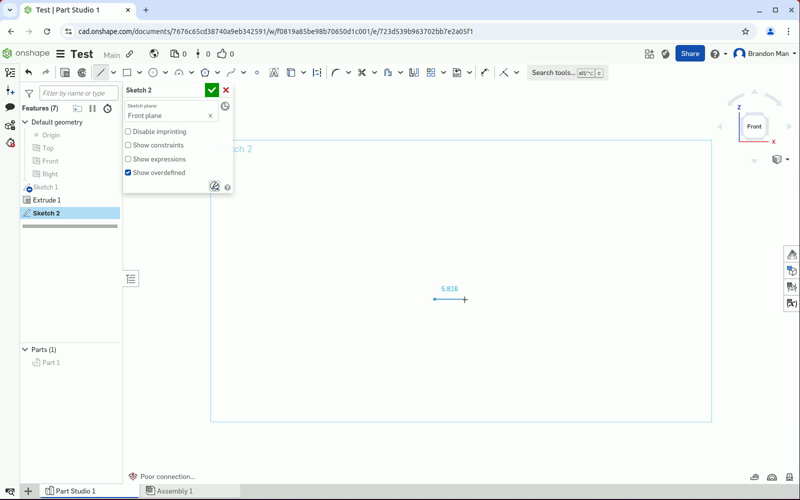
mouse_move(440, 299)
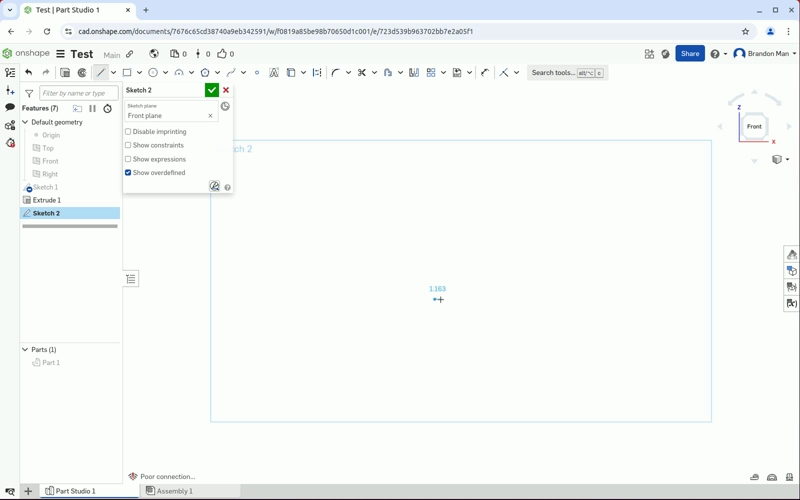
scroll(6)
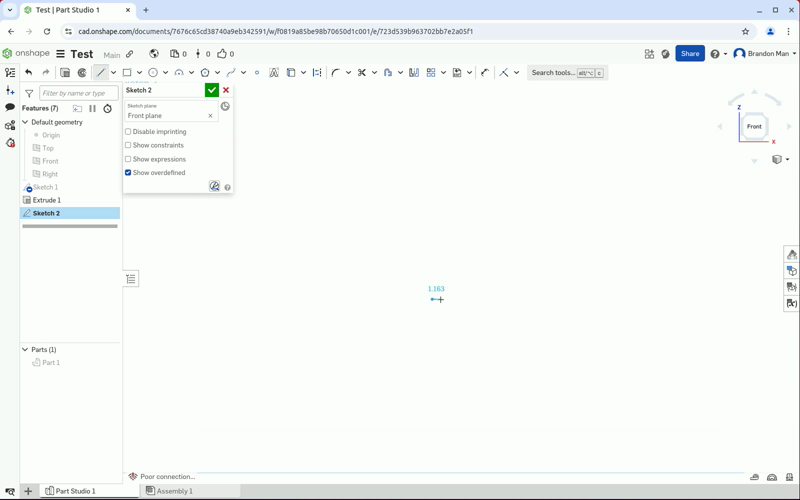
scroll(6)
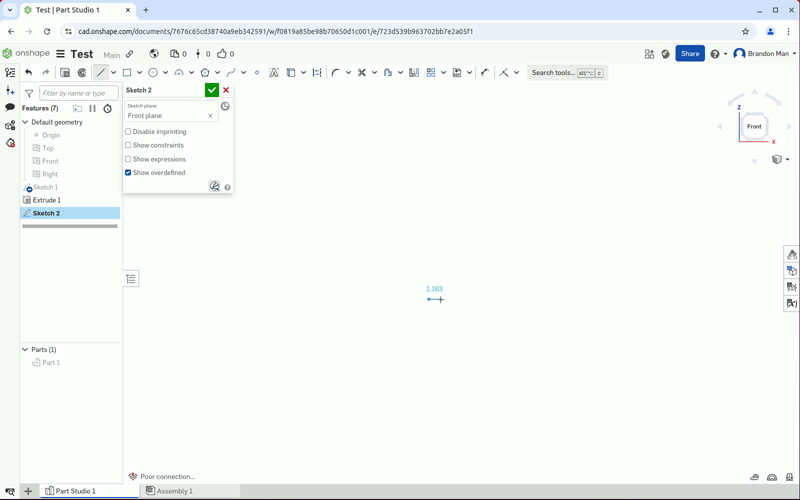
scroll(6)
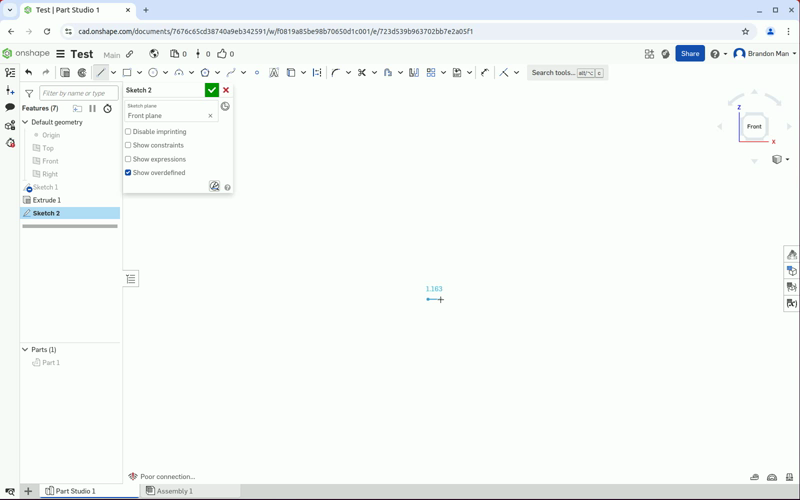
scroll(6)
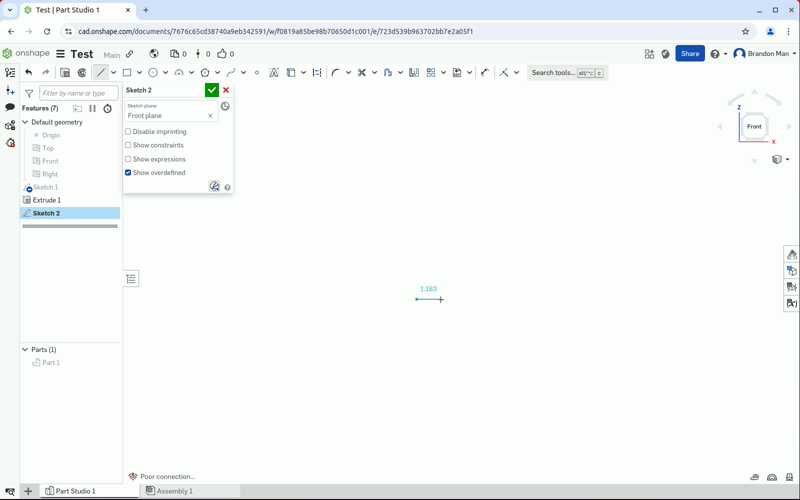
scroll(6)
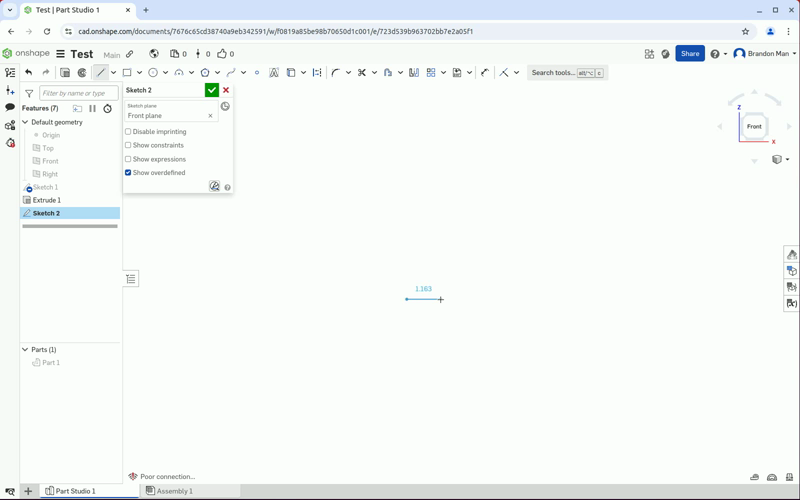
scroll(6)
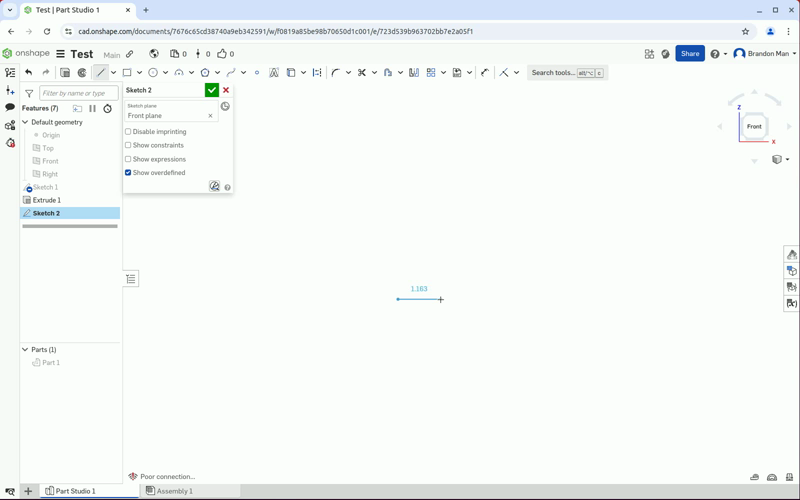
scroll(6)
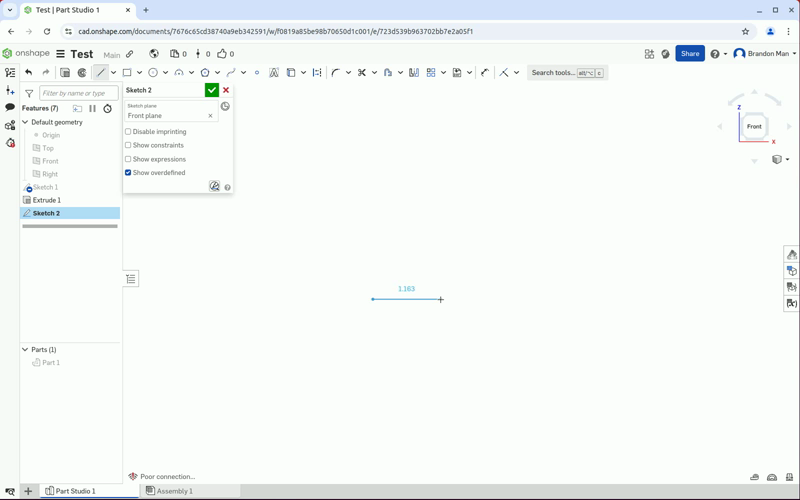
click(440, 299)
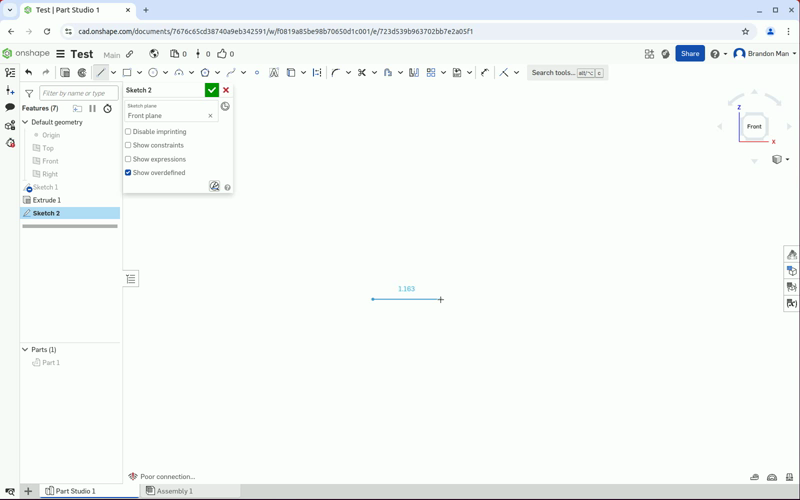
scroll(-6)
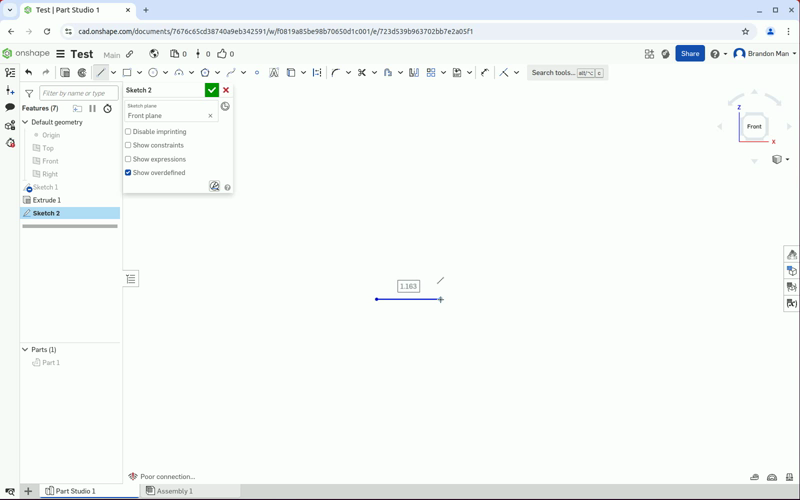
scroll(-6)
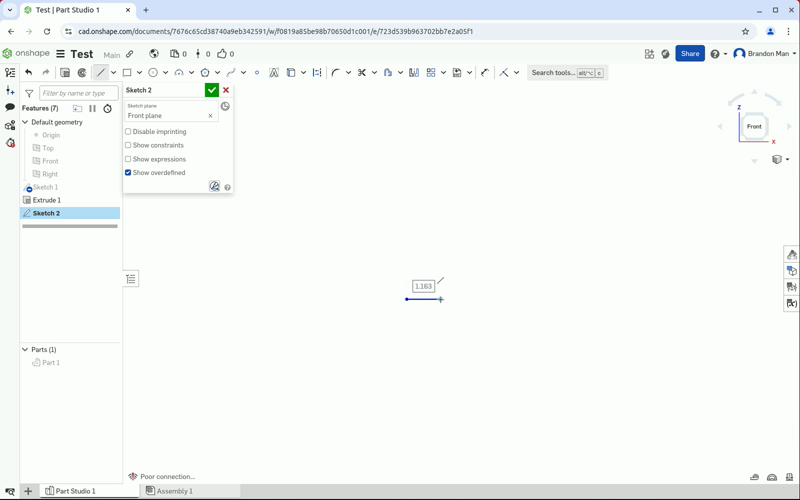
scroll(-6)
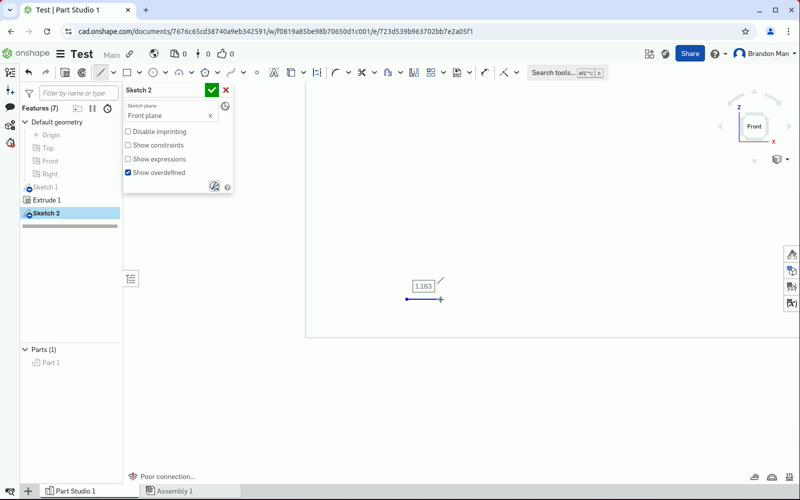
scroll(-6)
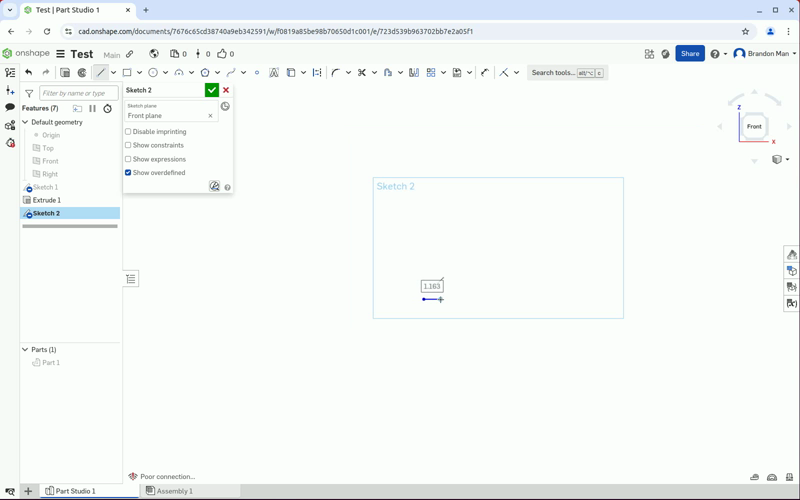
scroll(-6)
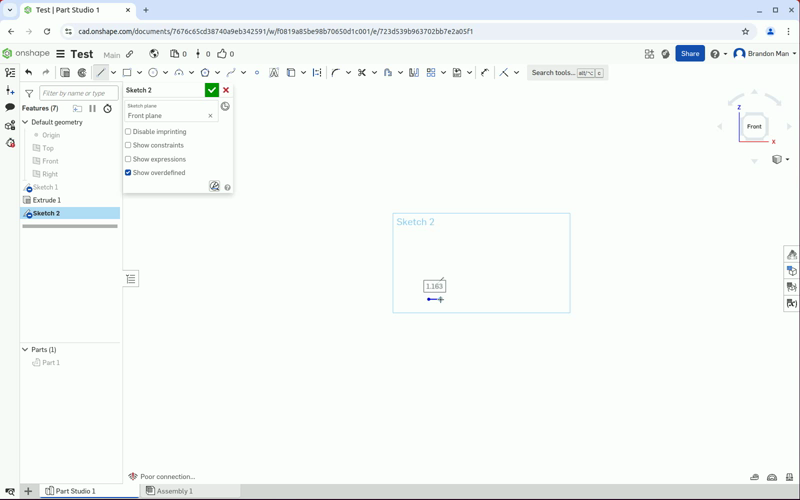
scroll(-6)
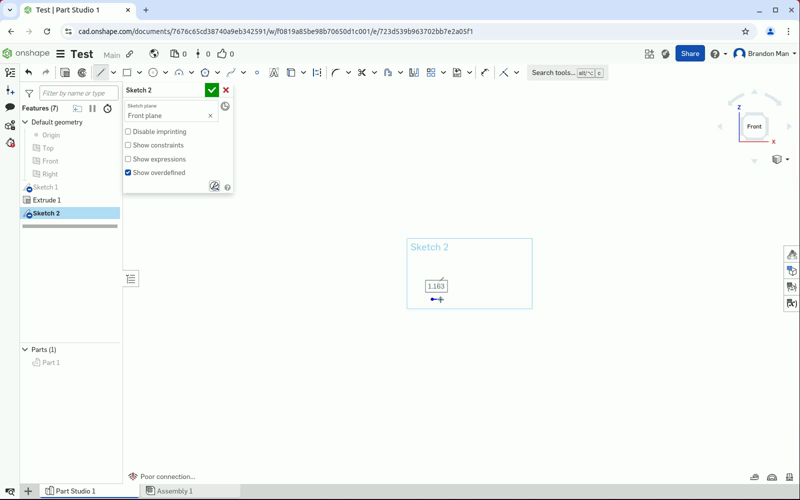
scroll(-6)
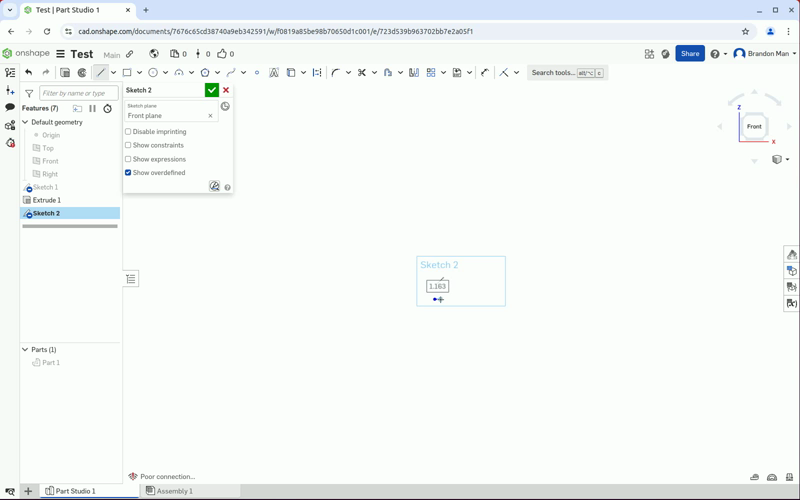
key_up(shift)
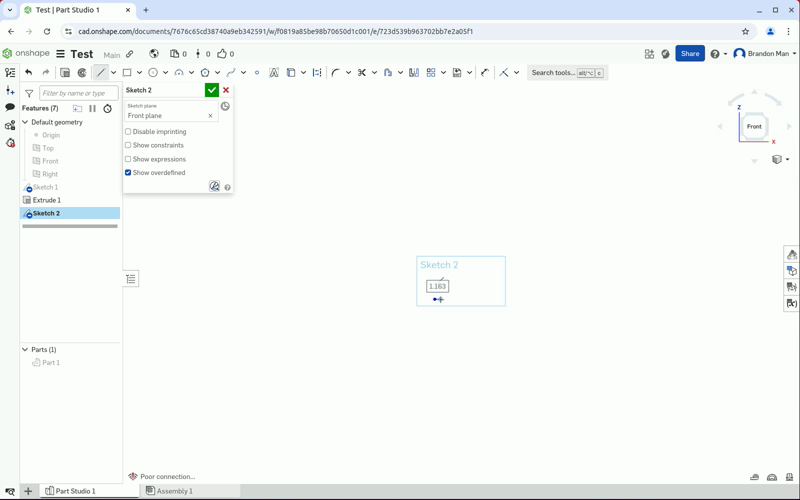
key_down(shift)
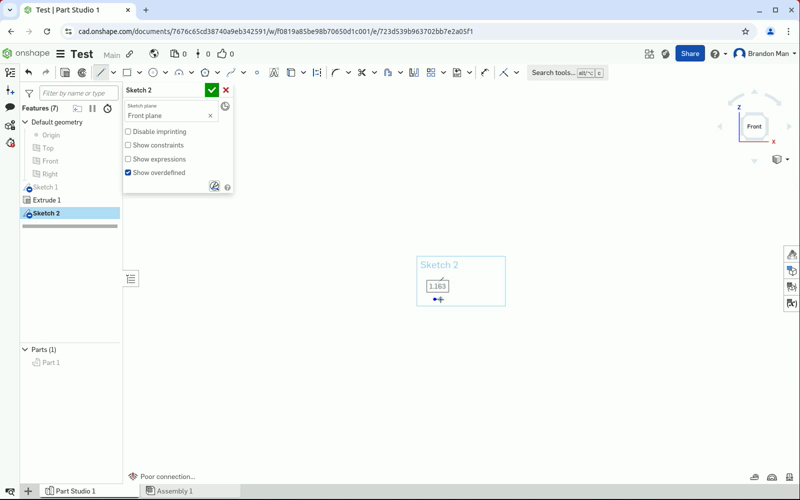
mouse_move(470, 299)
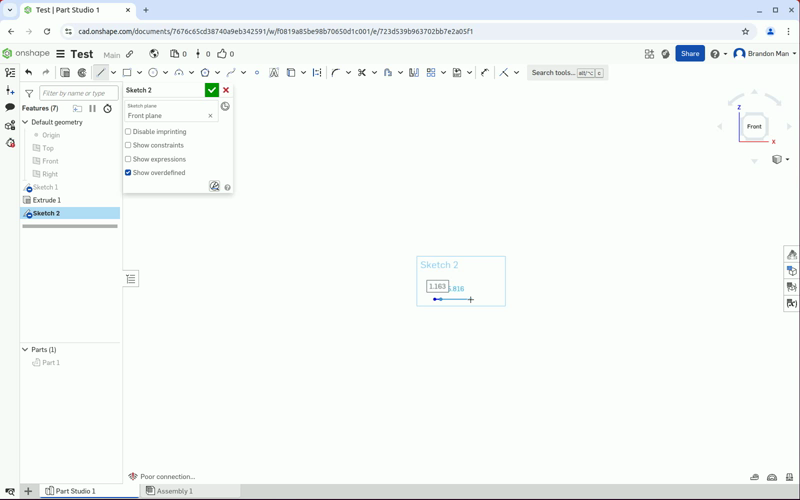
mouse_move(440, 254)
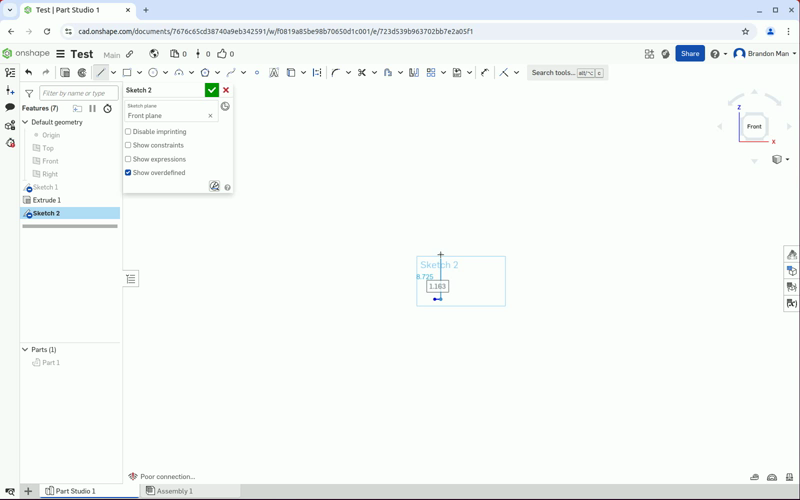
click(440, 254)
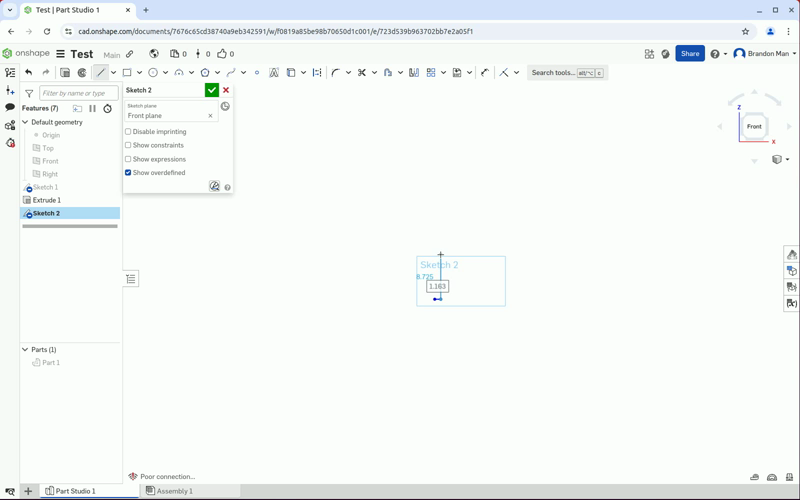
key_up(shift)
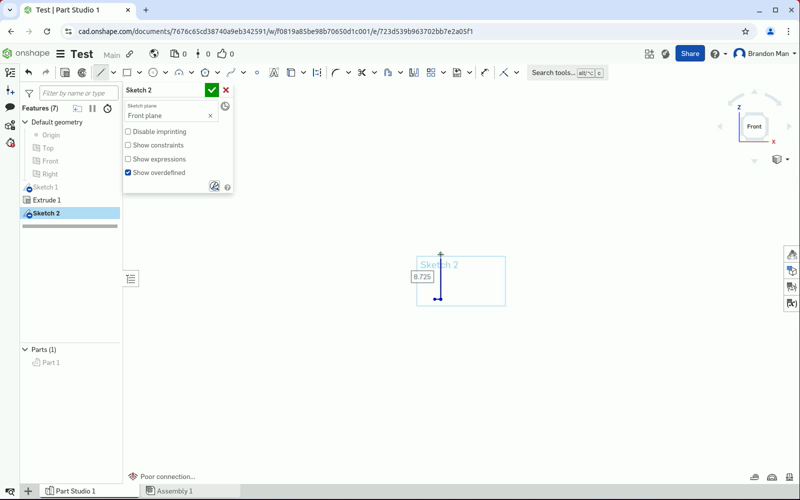
key_down(shift)
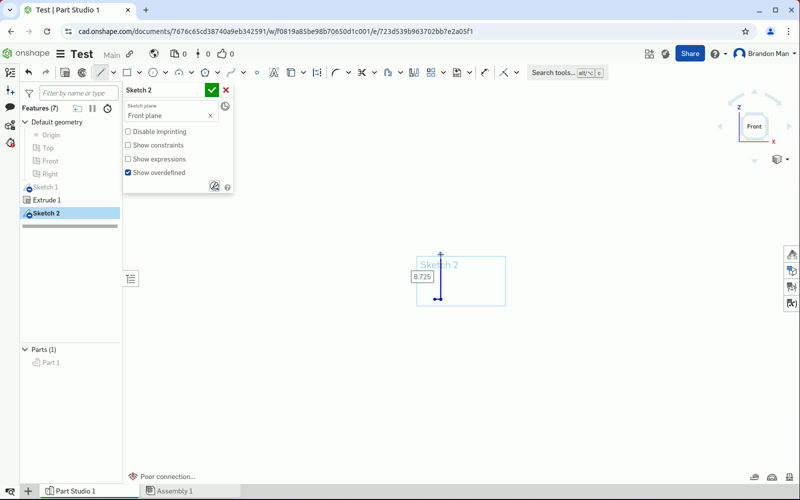
mouse_move(470, 254)
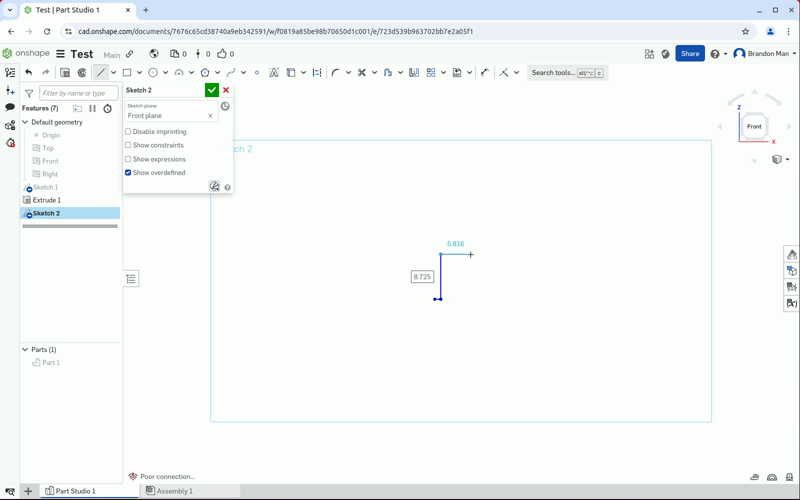
mouse_move(434, 254)
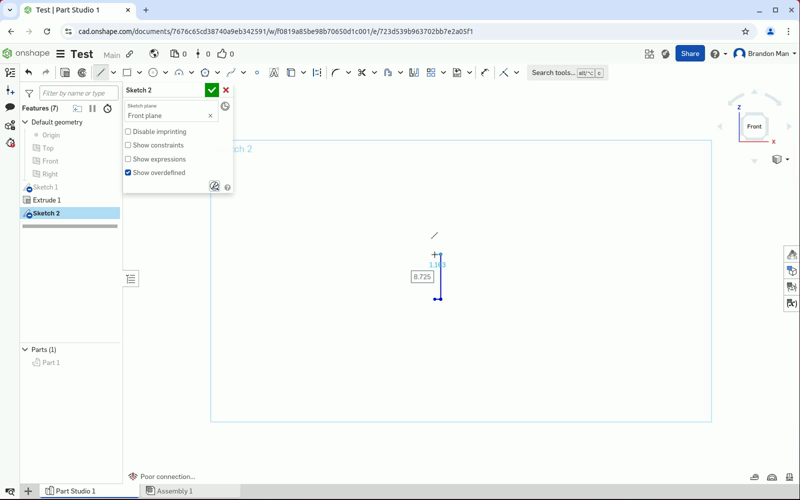
scroll(6)
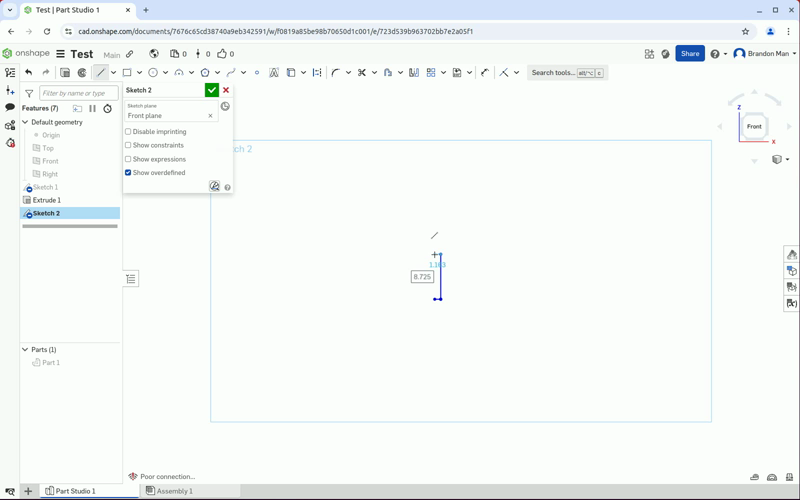
scroll(6)
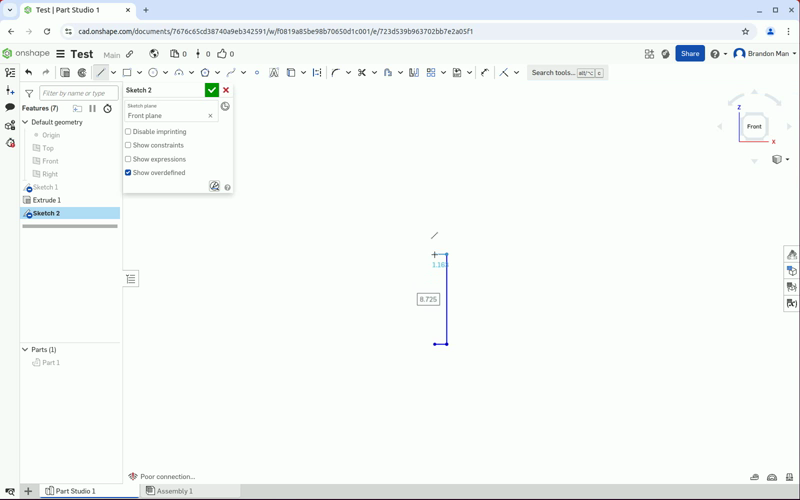
scroll(6)
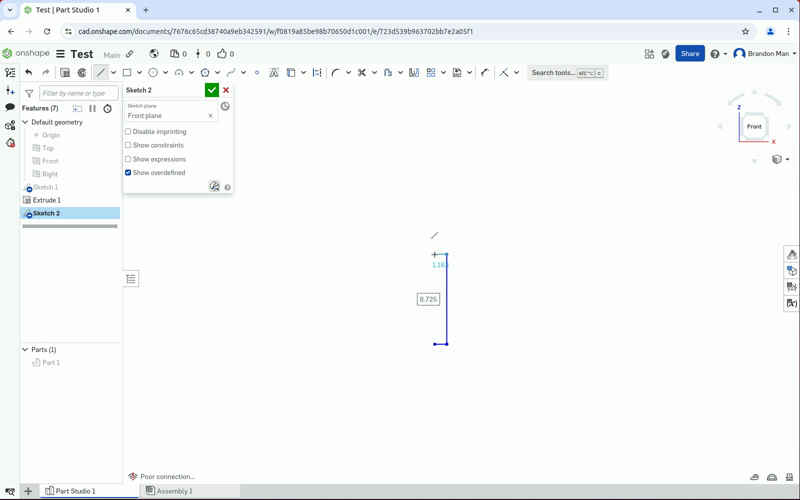
scroll(6)
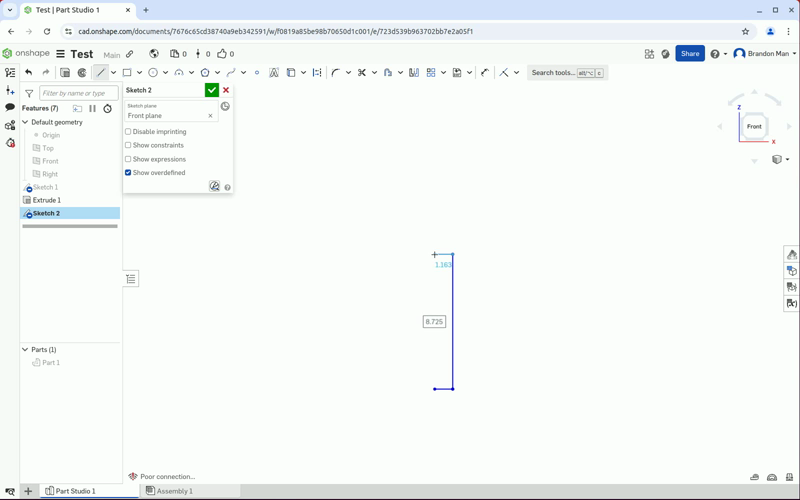
scroll(6)
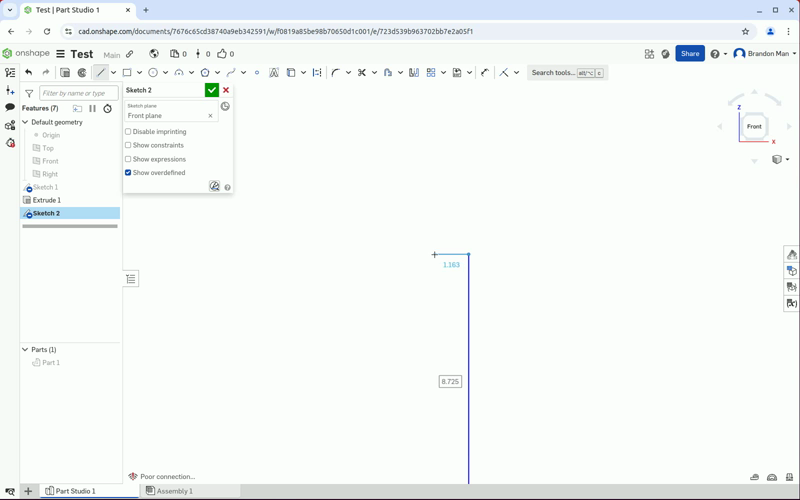
scroll(6)
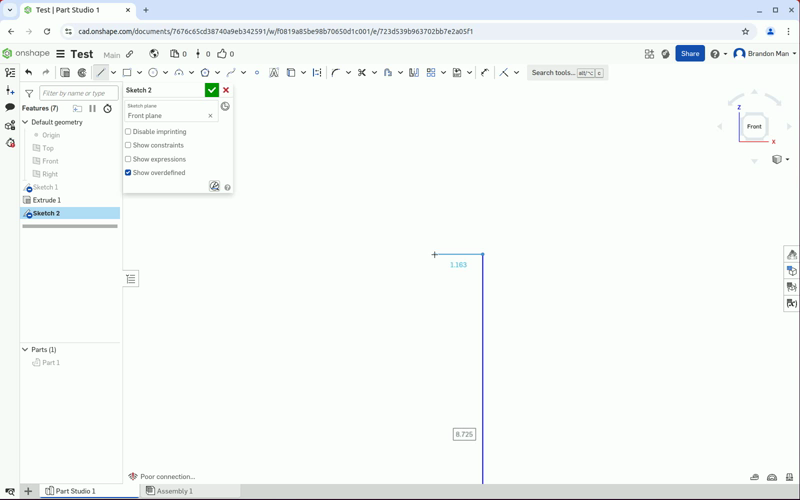
scroll(6)
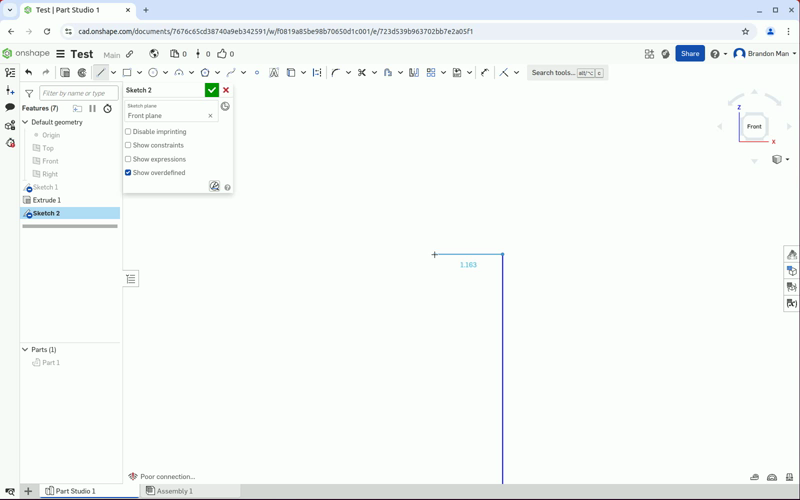
click(434, 254)
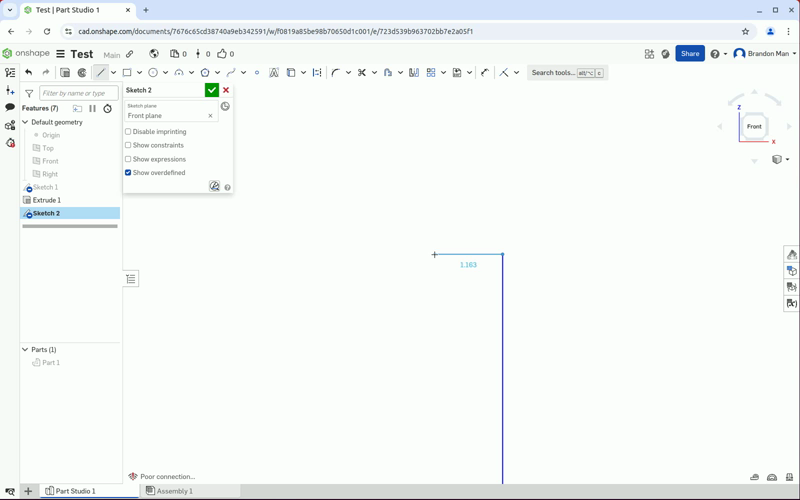
scroll(-6)
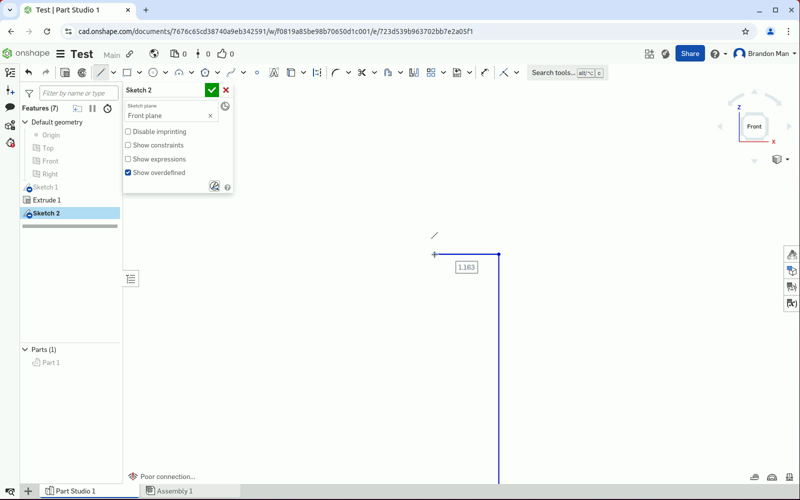
scroll(-6)
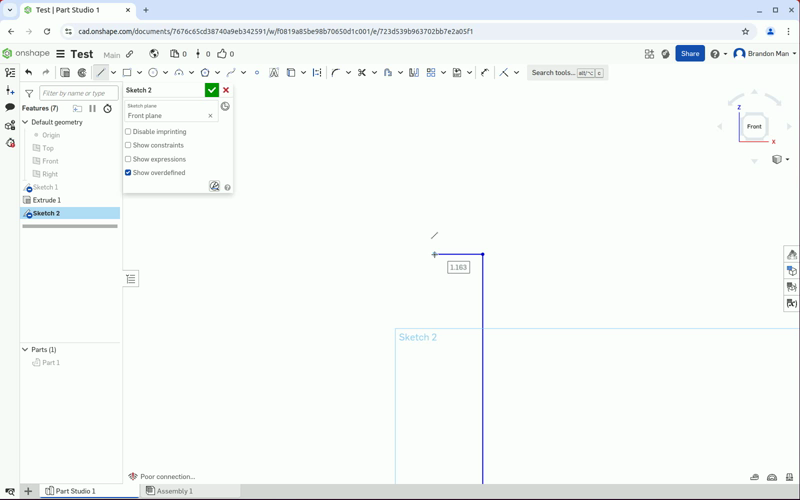
scroll(-6)
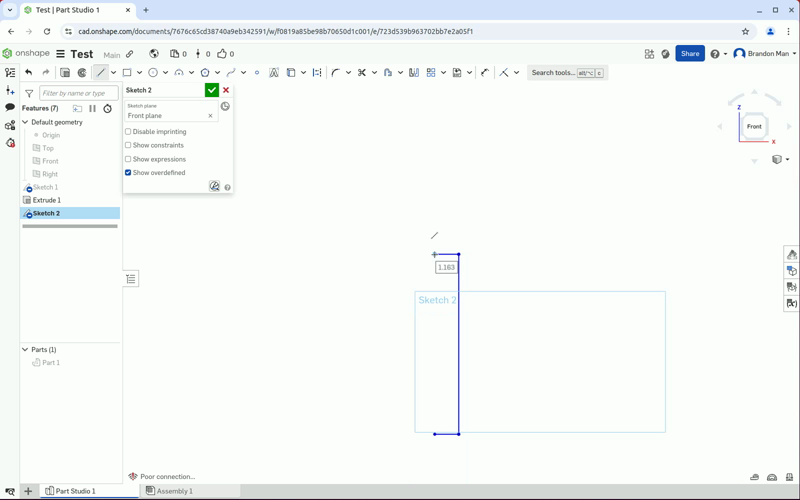
scroll(-6)
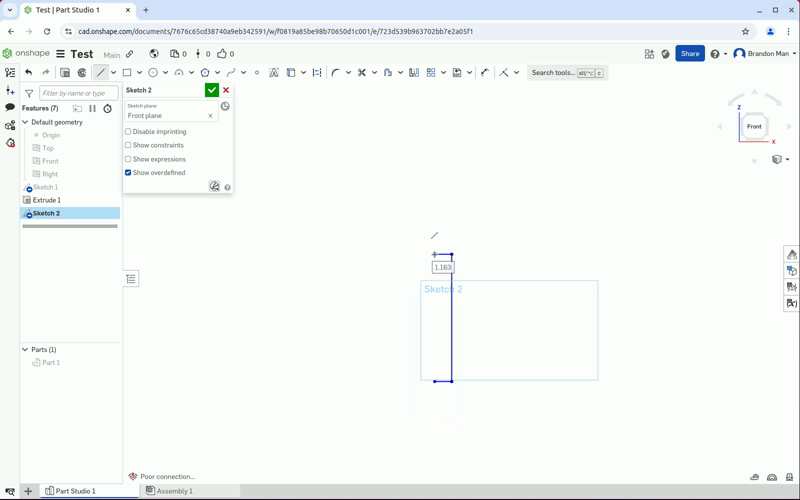
scroll(-6)
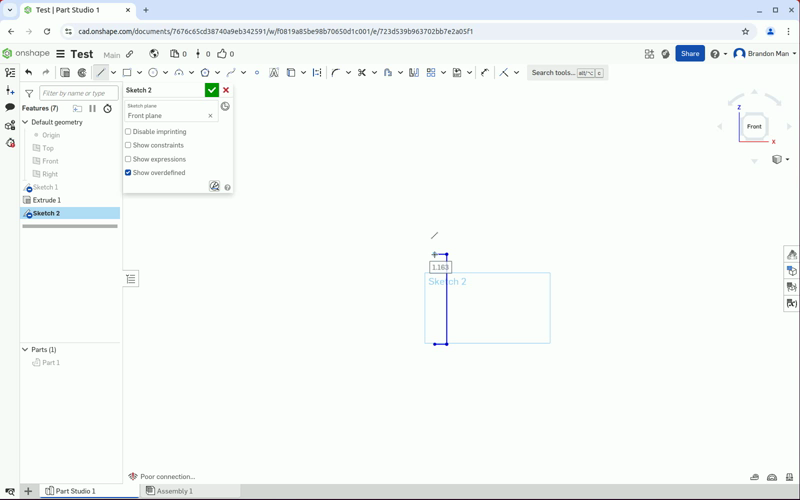
scroll(-6)
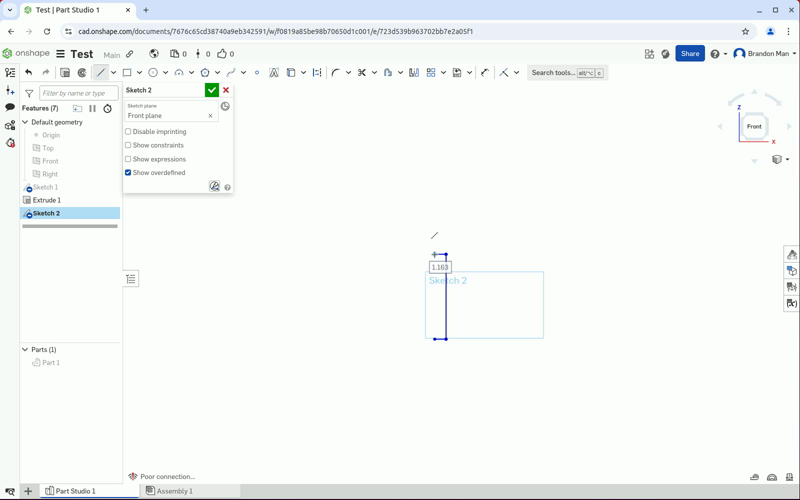
scroll(-6)
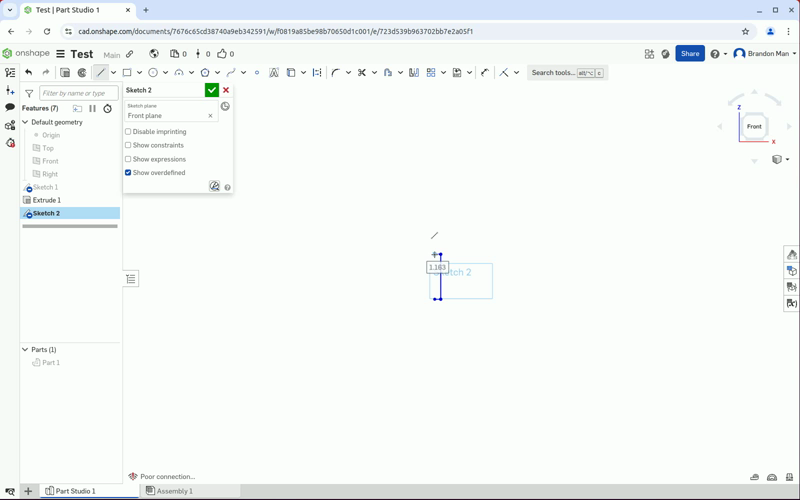
key_up(shift)
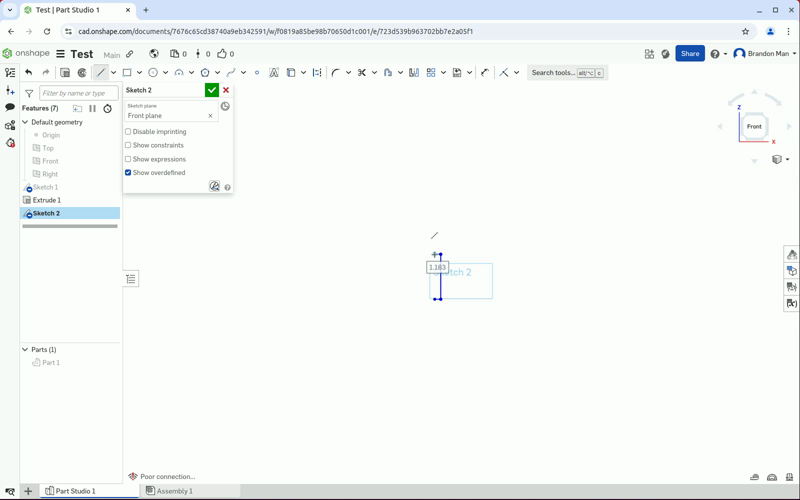
mouse_move(464, 254)
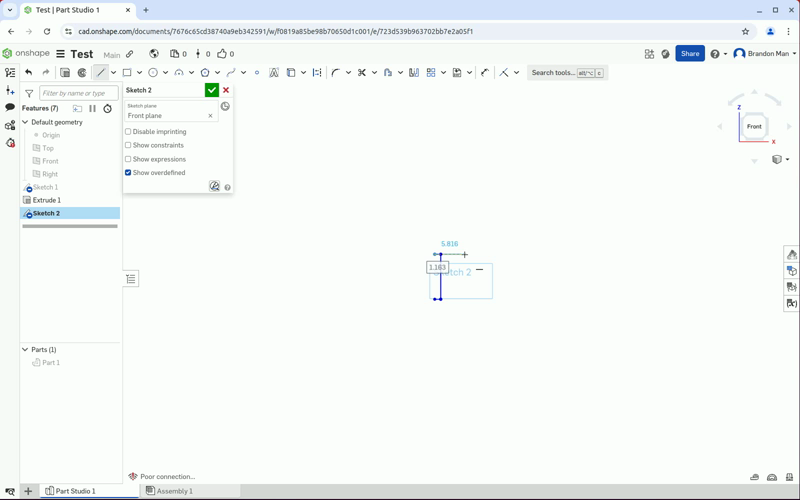
key_down(shift)
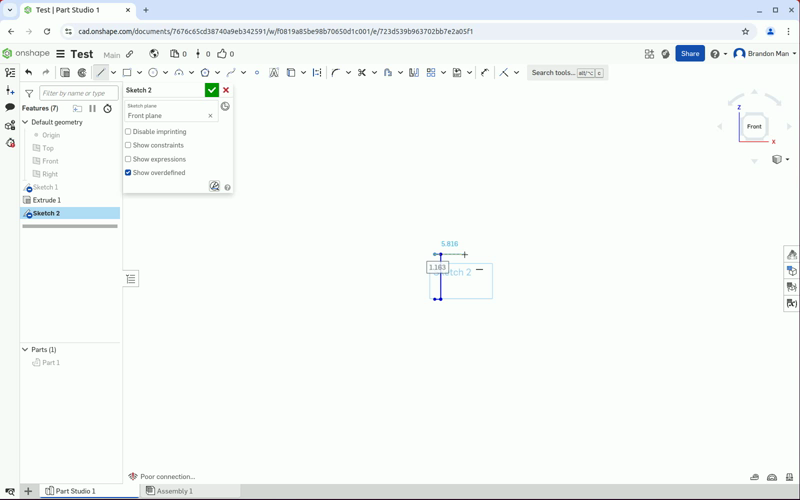
mouse_move(434, 299)
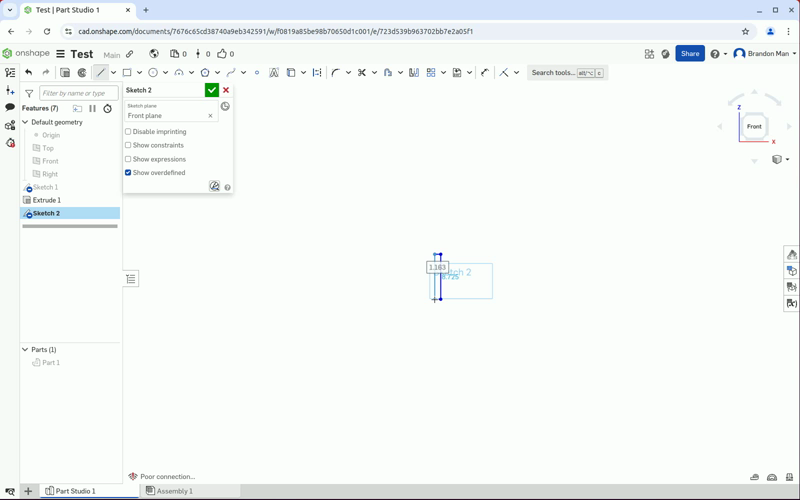
key_up(shift)
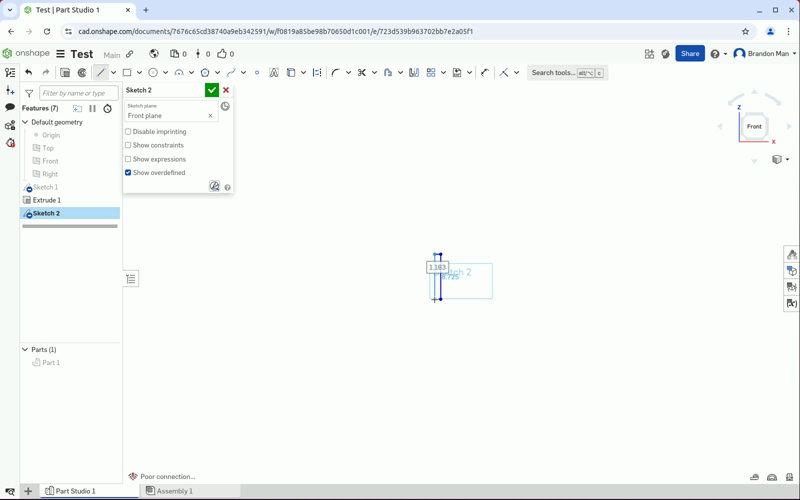
click(434, 299)
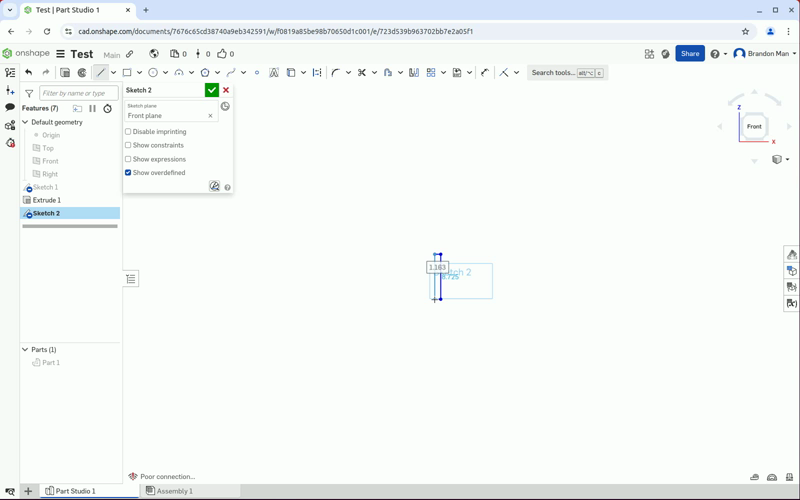
key(esc)
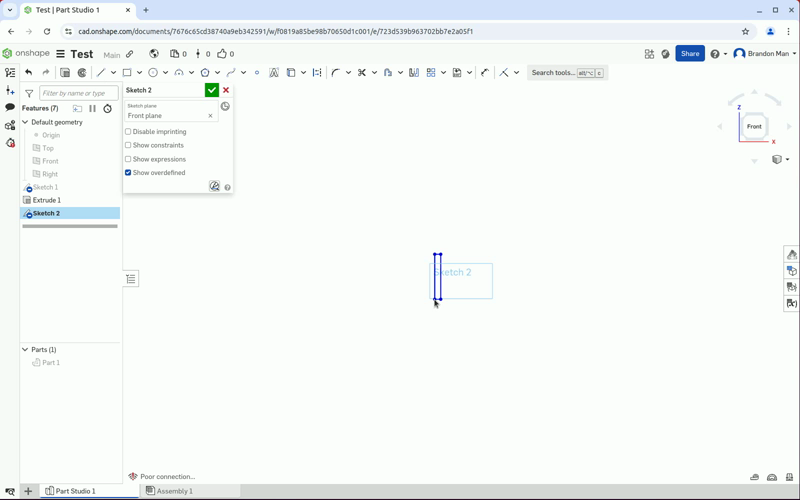
mouse_move(437, 293)
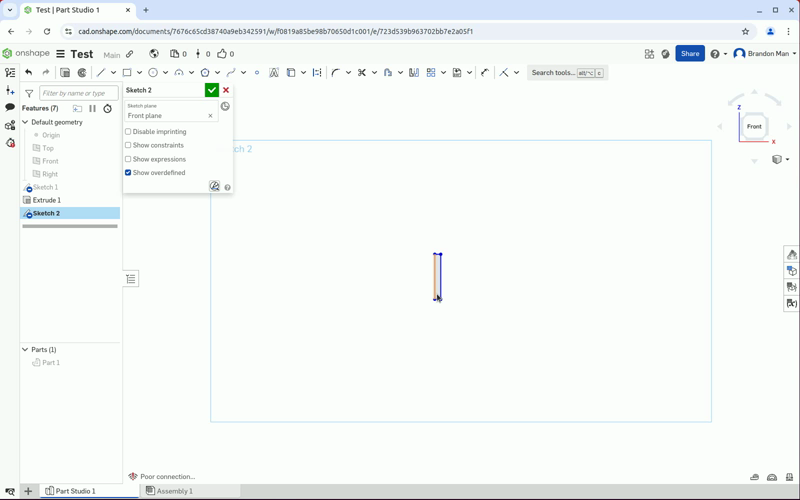
scroll(6)
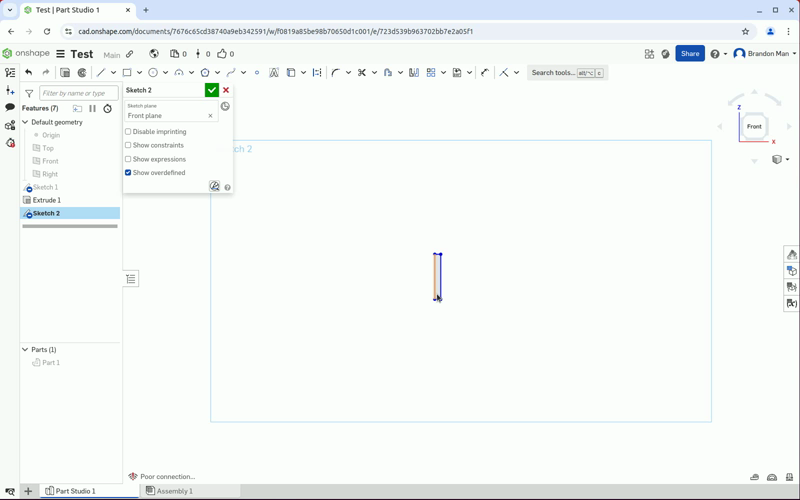
scroll(6)
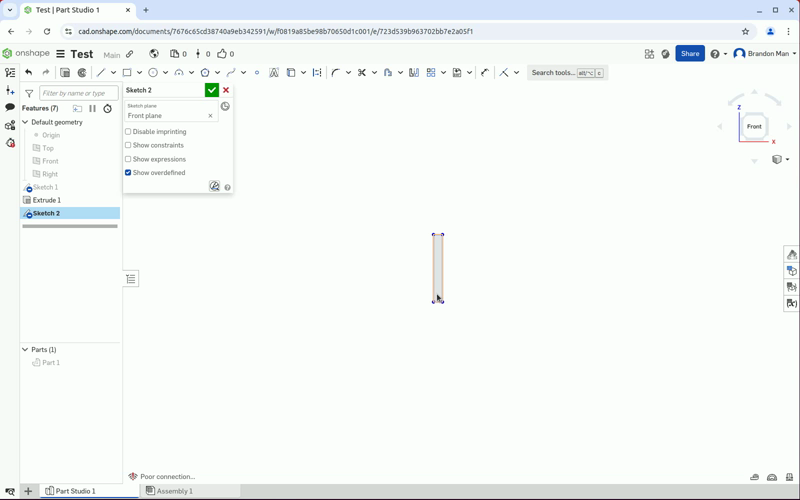
scroll(6)
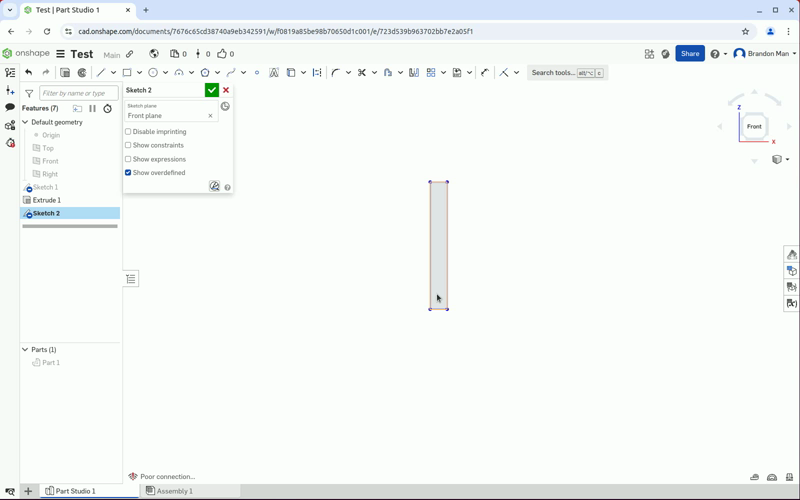
scroll(6)
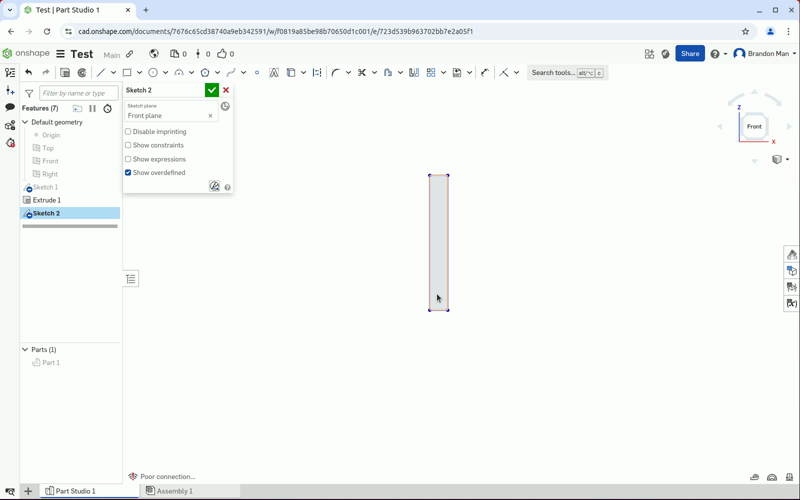
scroll(6)
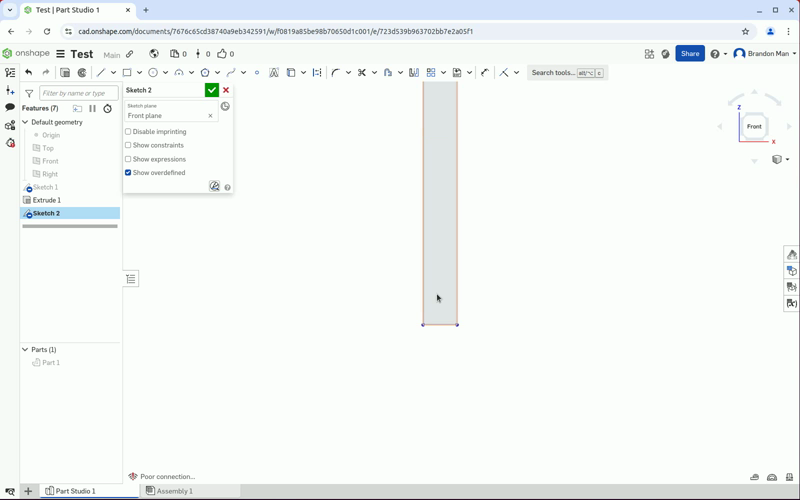
scroll(6)
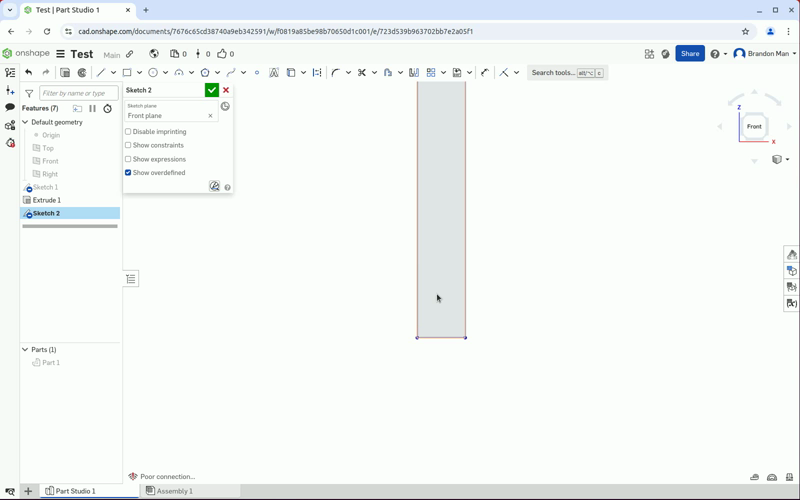
scroll(6)
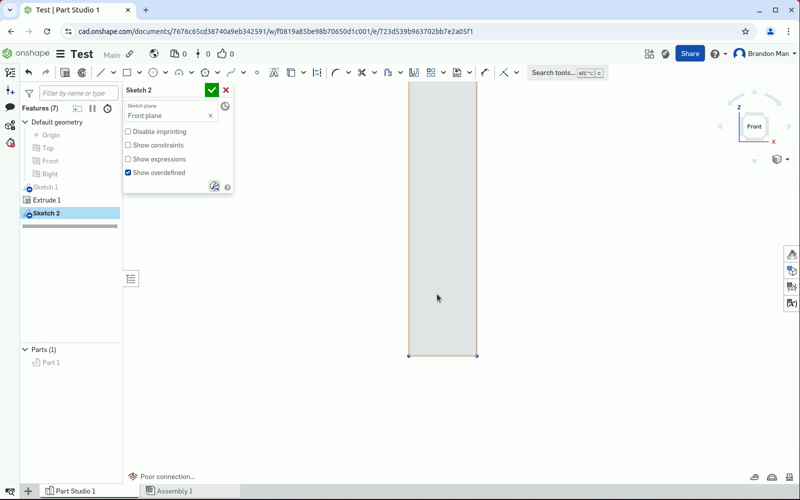
click(437, 293)
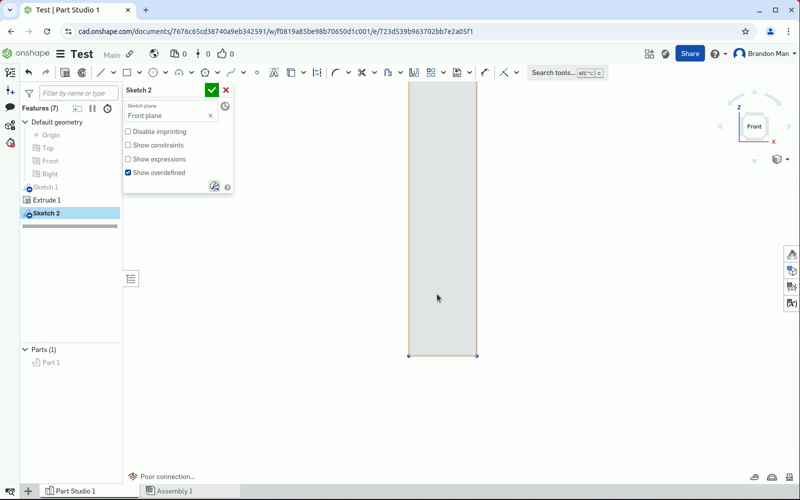
scroll(-6)
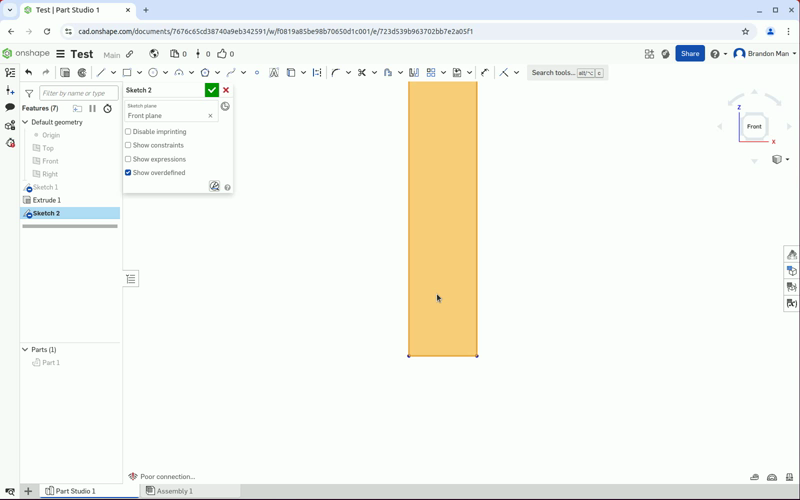
scroll(-6)
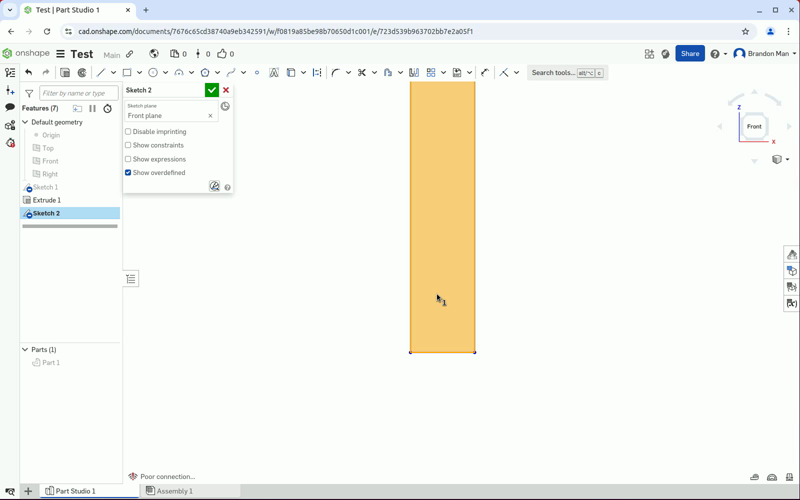
scroll(-6)
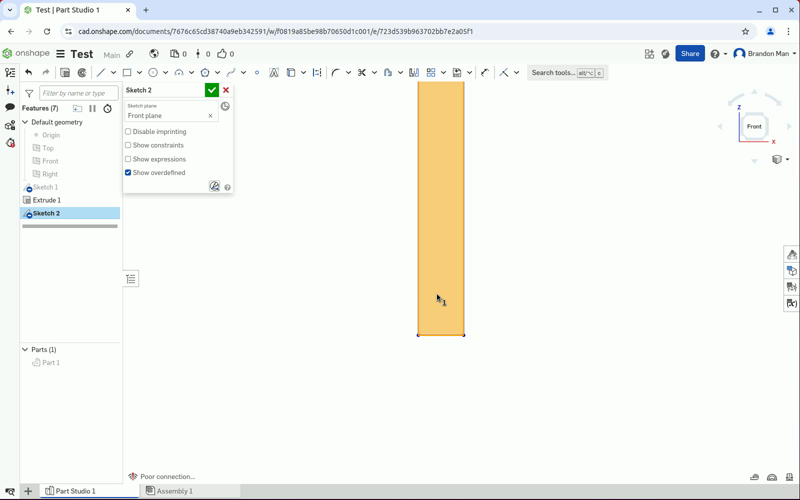
scroll(-6)
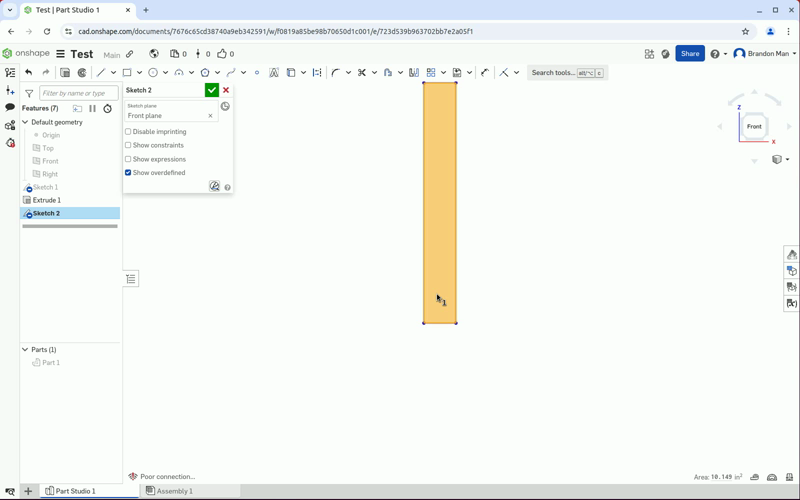
scroll(-6)
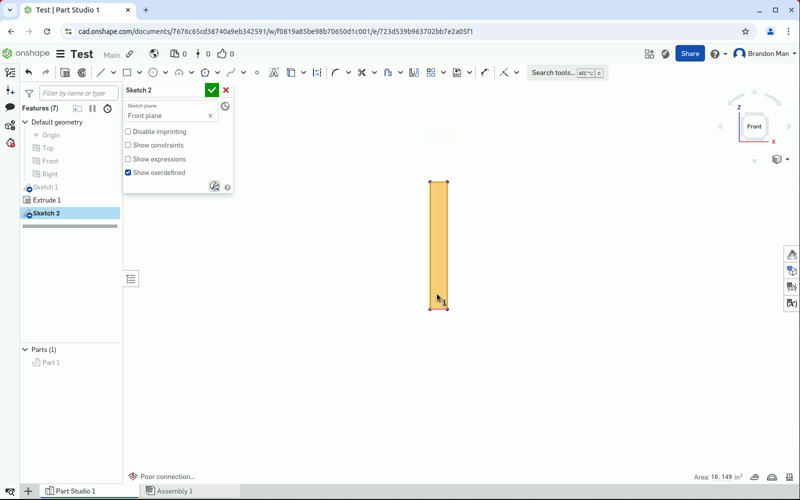
scroll(-6)
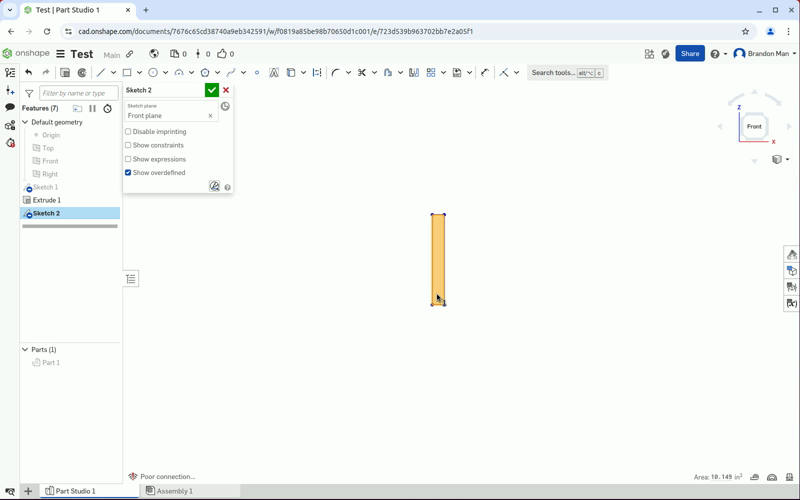
scroll(-6)
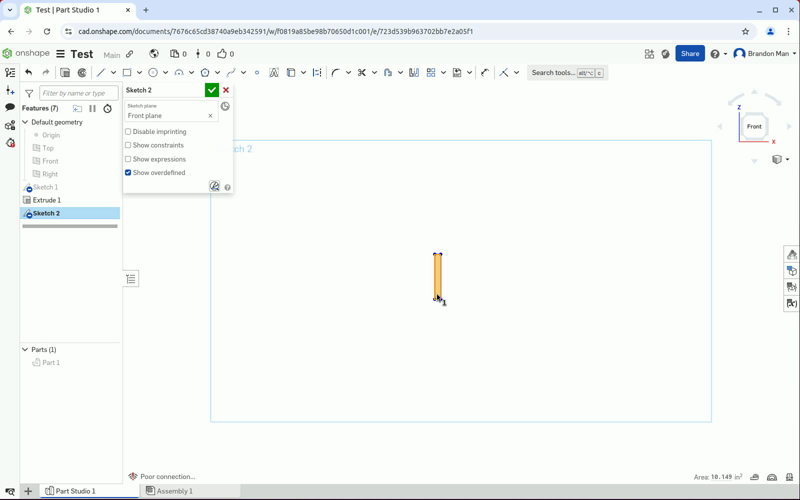
mouse_move(73, 352)
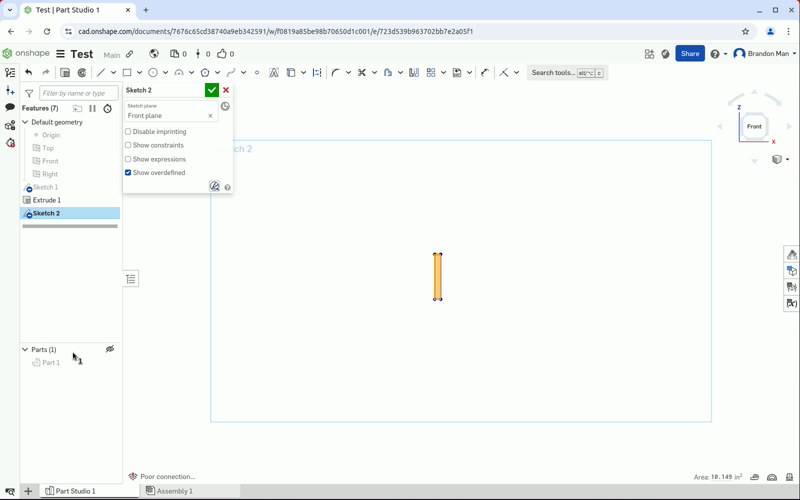
key(shift+y)
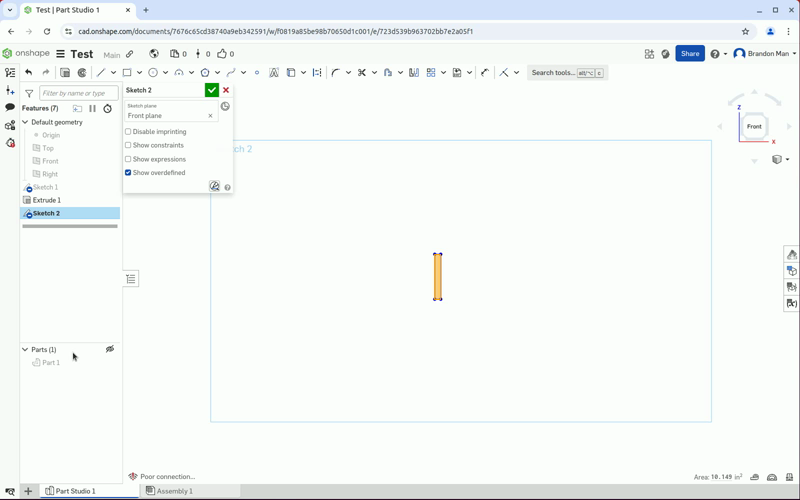
key(shift+e)
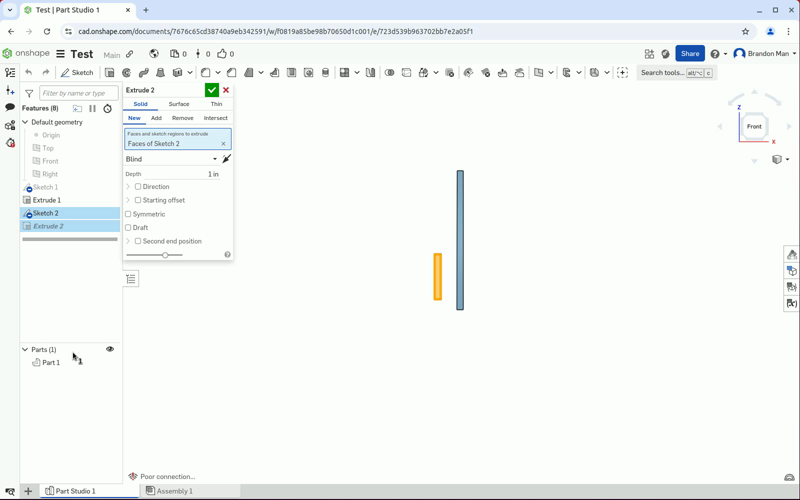
mouse_move(143, 106)
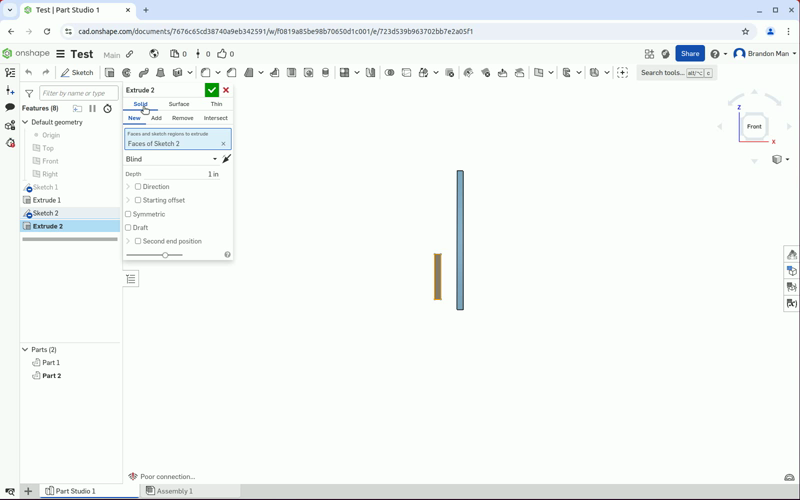
click(143, 106)
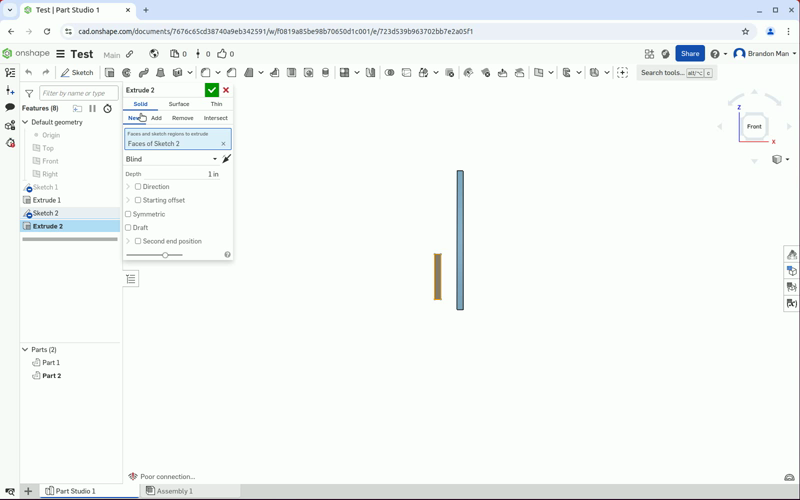
mouse_move(137, 120)
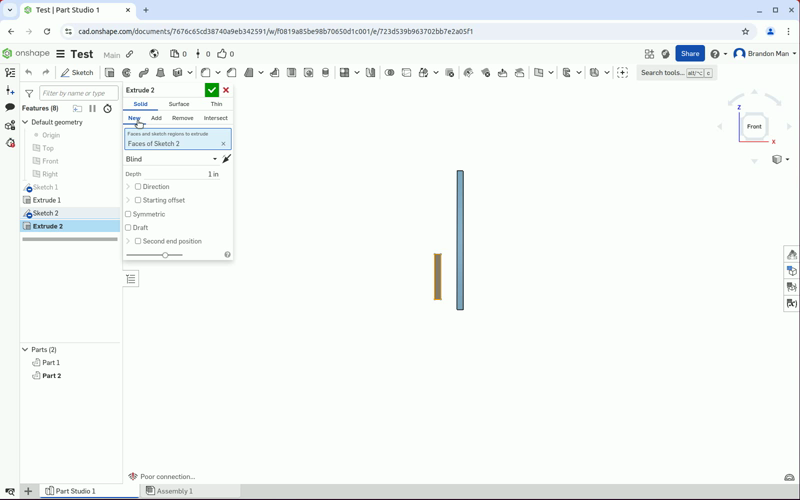
click(137, 120)
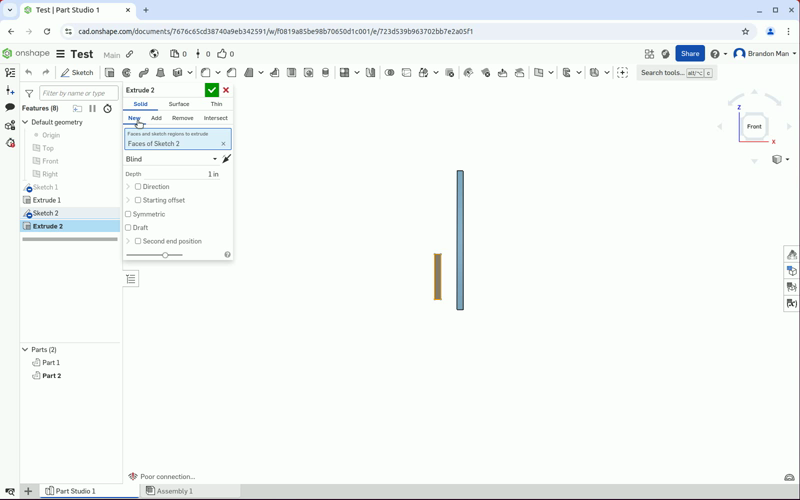
key(tab, 4)
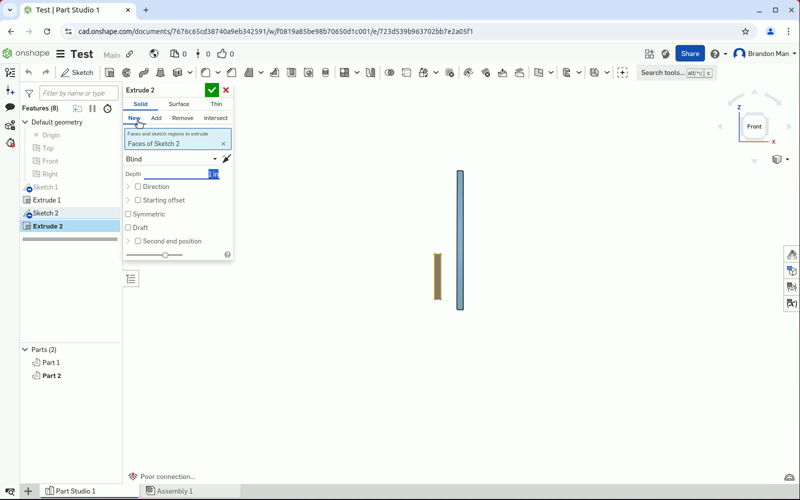
text(0.481)
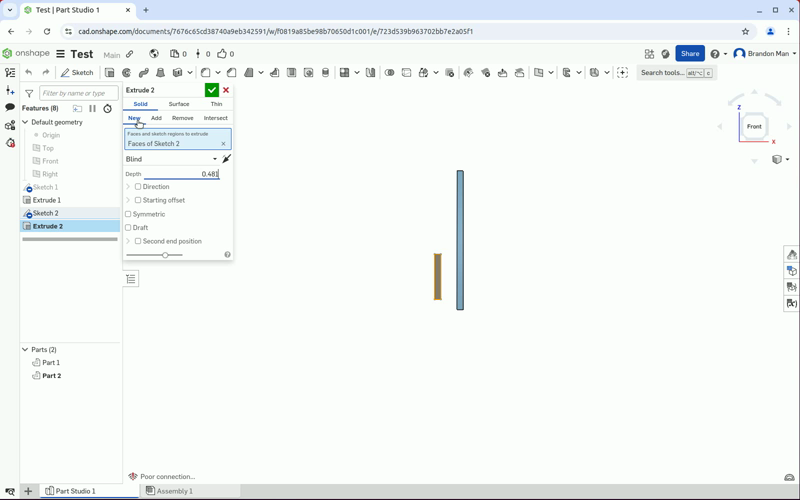
key(enter)
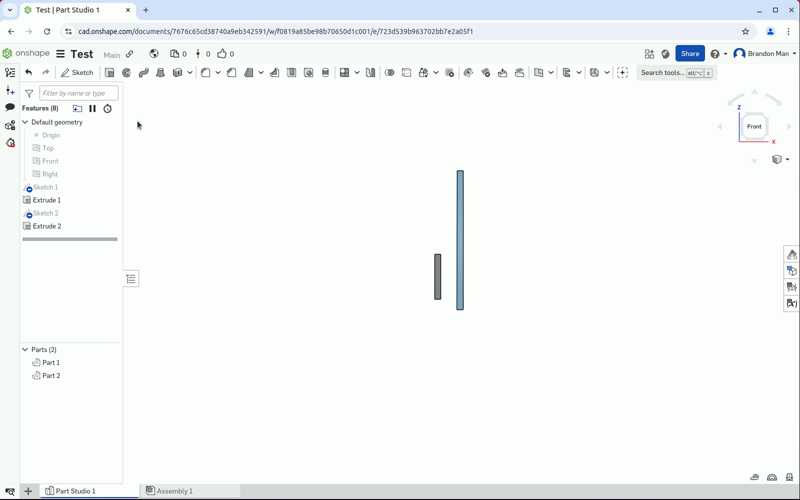
key(shift+h)
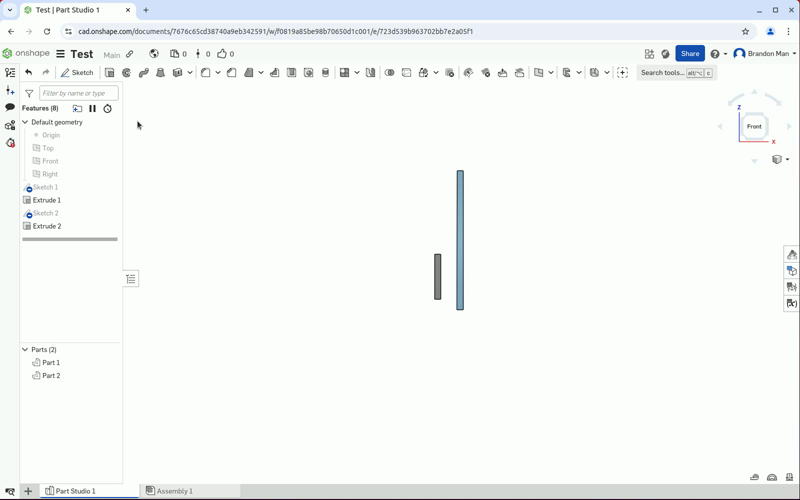
key(shift+h)
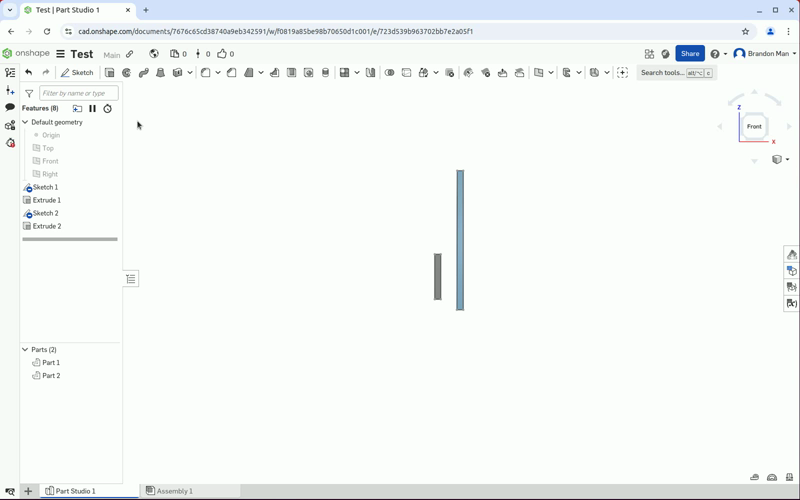
key(shift+7)
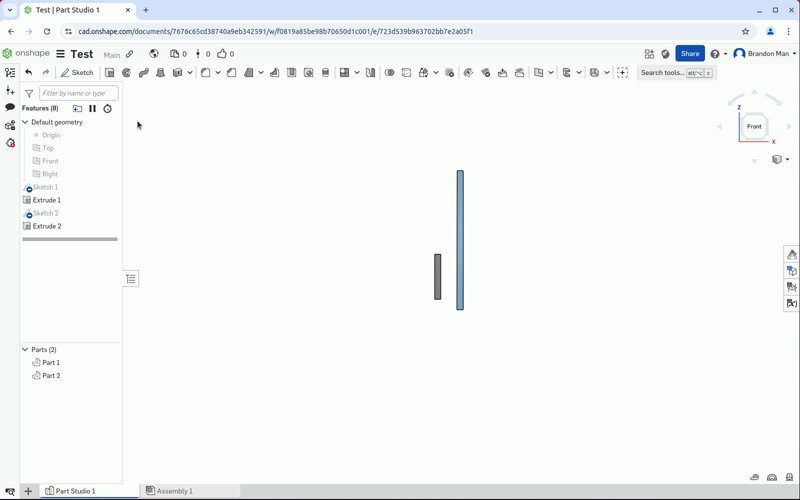
key(left, 2)
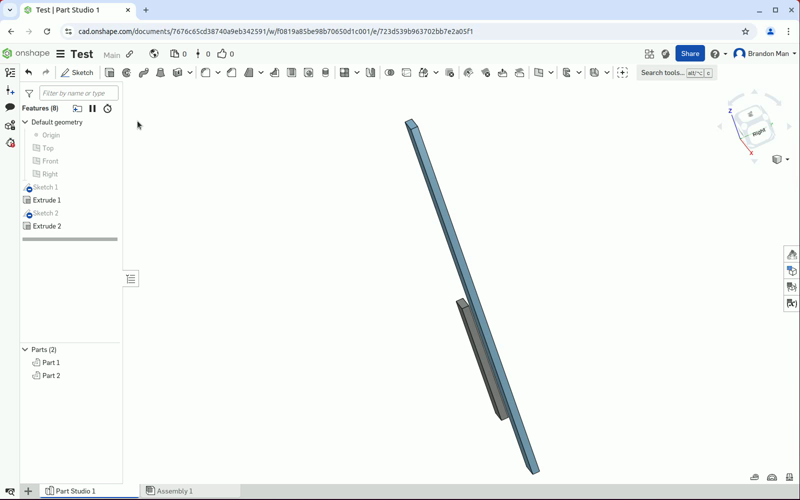
key(down, 2)
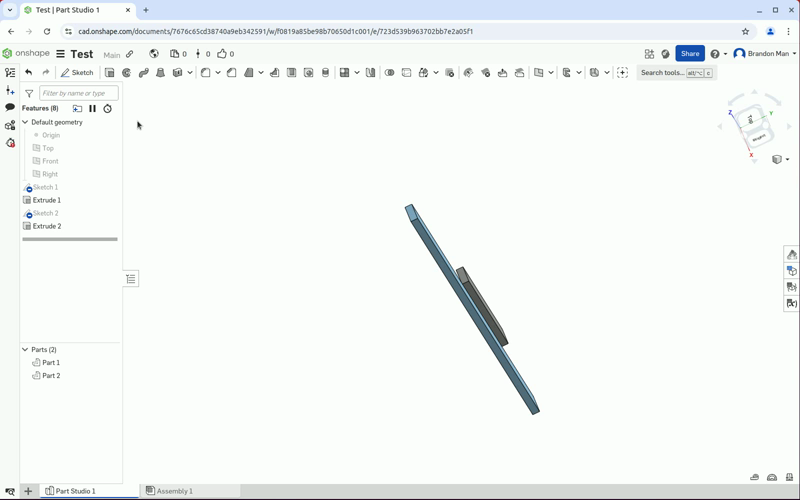
key(up, 2)
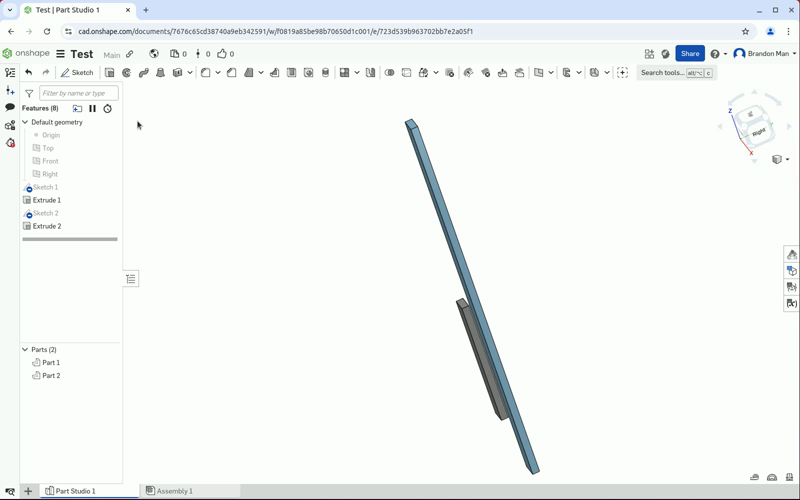
key(right, 2)
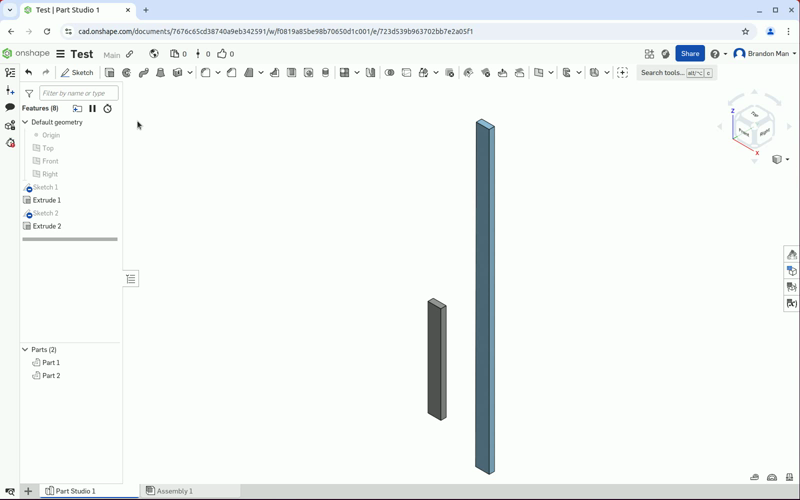
mouse_move(73, 189)
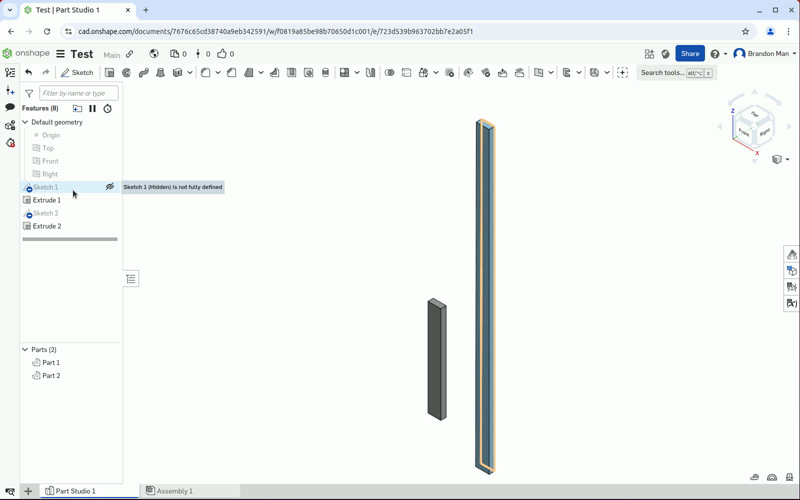
click(73, 189)